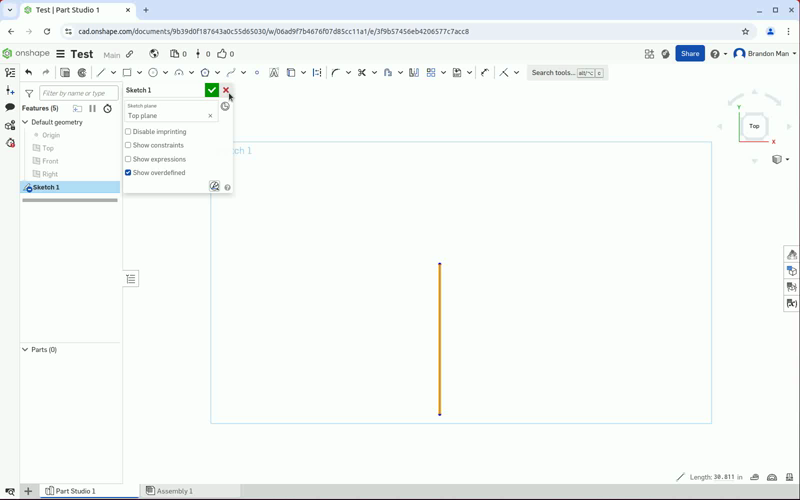
key(shift+h)
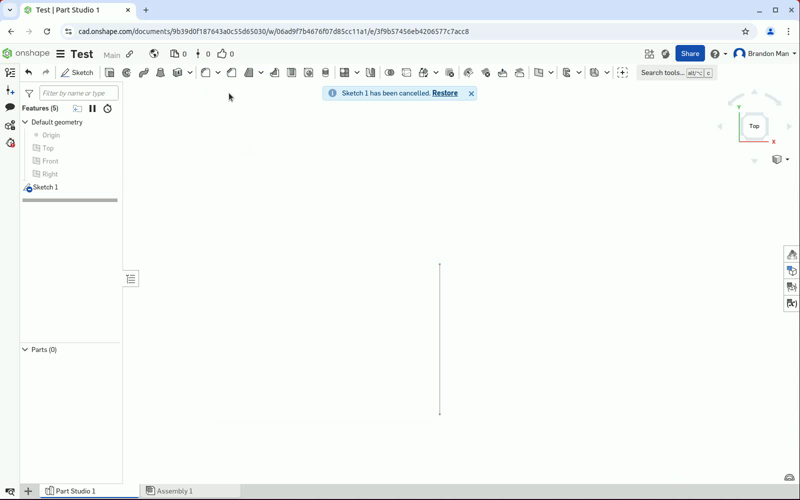
key(shift+s)
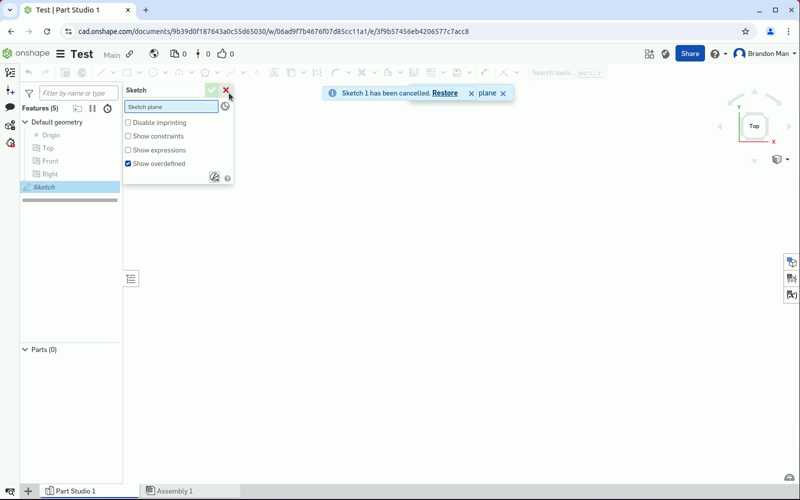
mouse_move(73, 150)
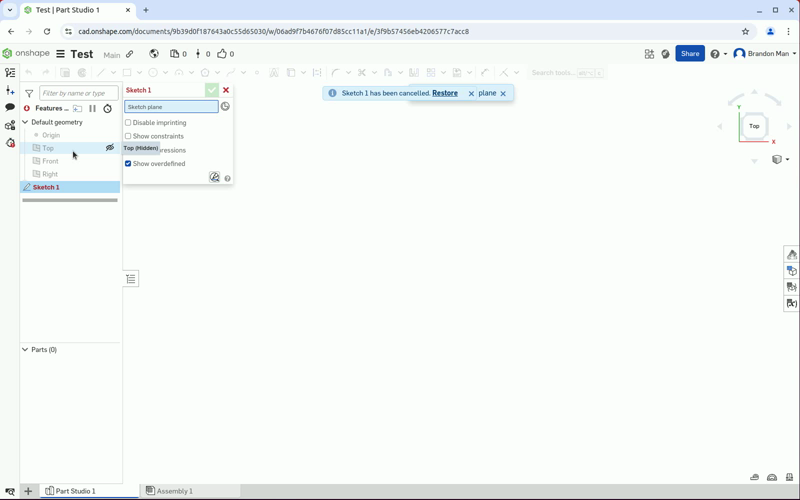
click(73, 150)
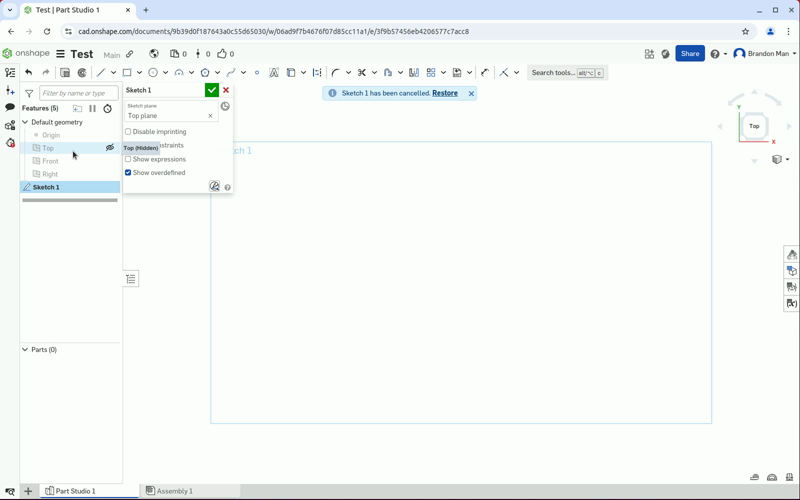
mouse_move(73, 352)
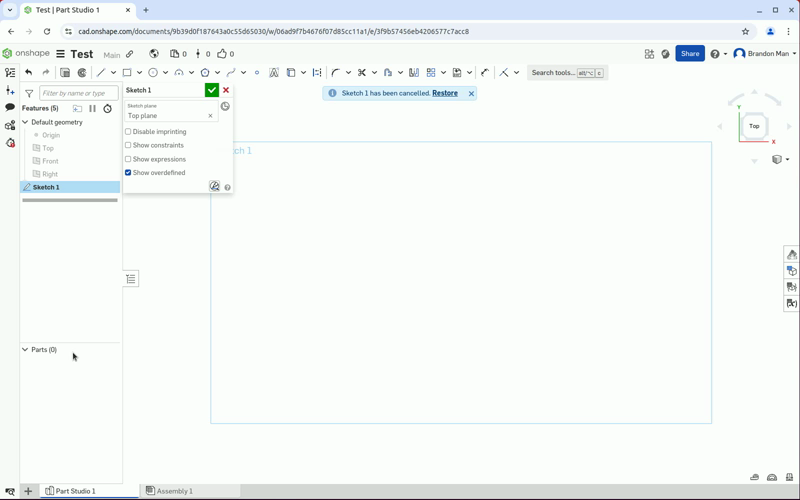
key(y)
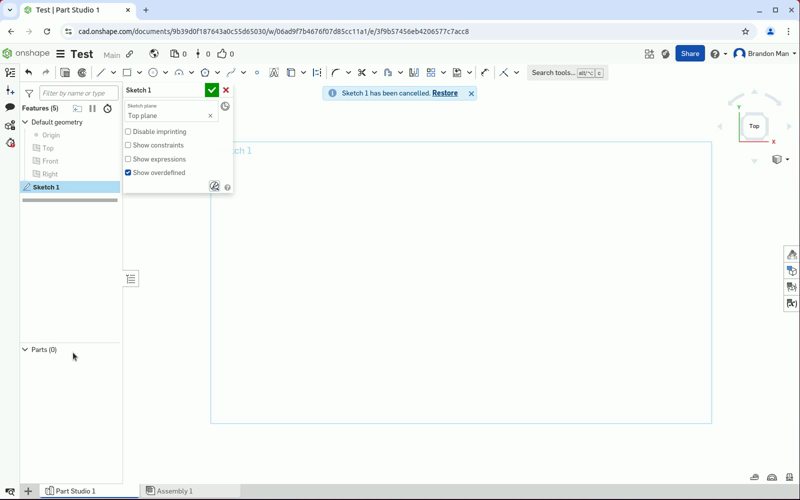
key(l)
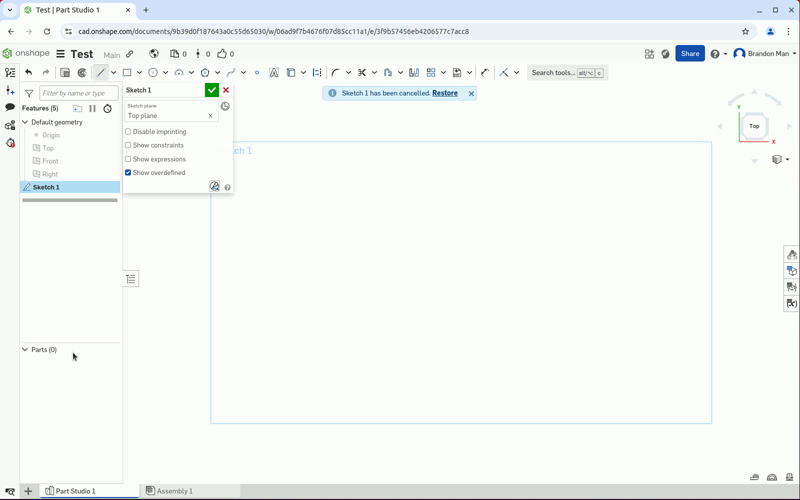
key_down(shift)
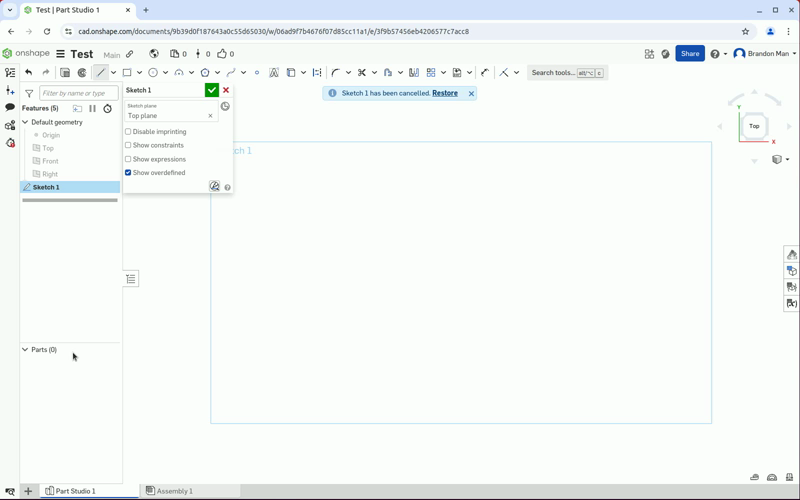
mouse_move(424, 294)
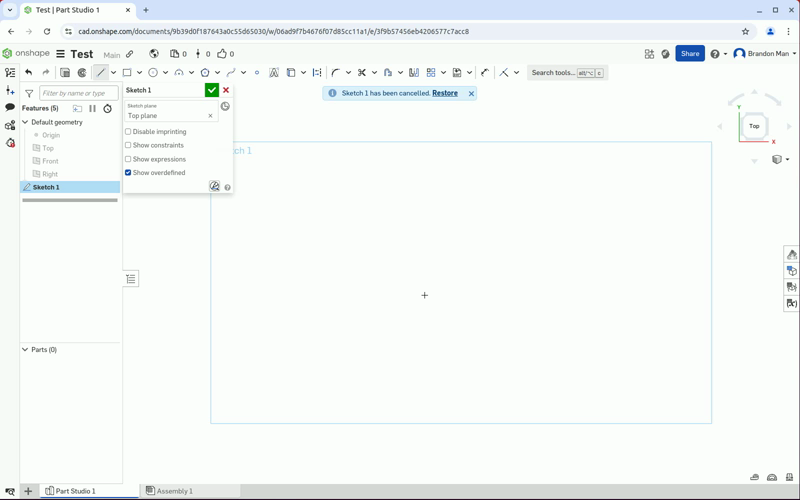
click(424, 294)
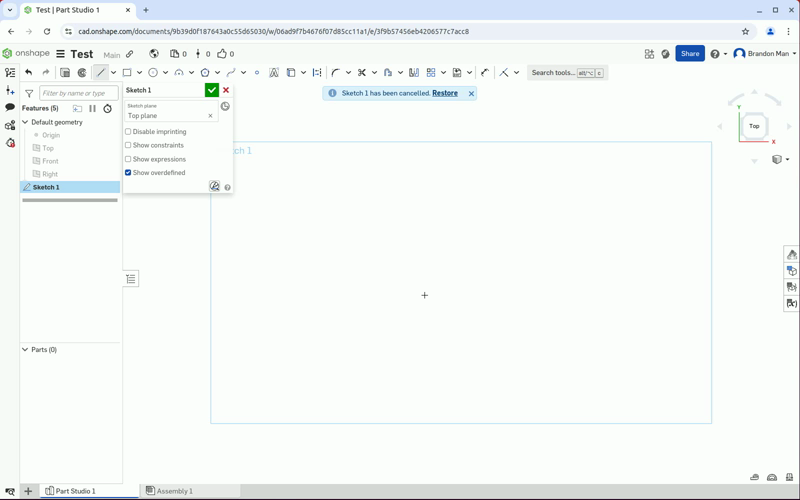
key_up(shift)
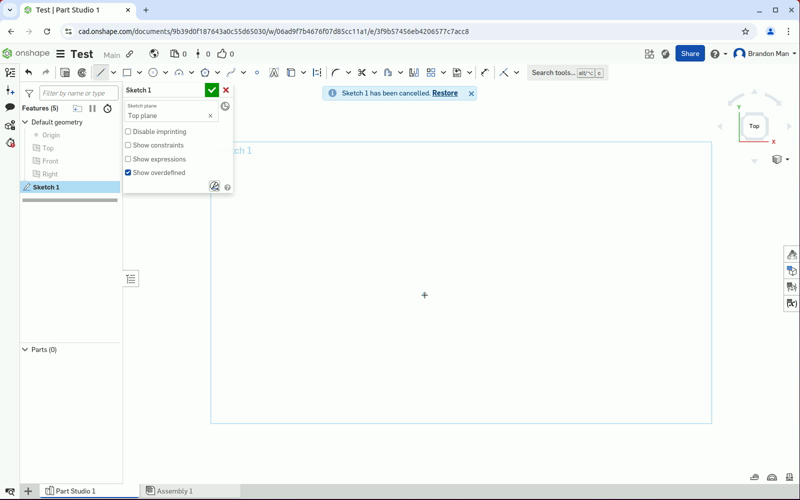
key_down(shift)
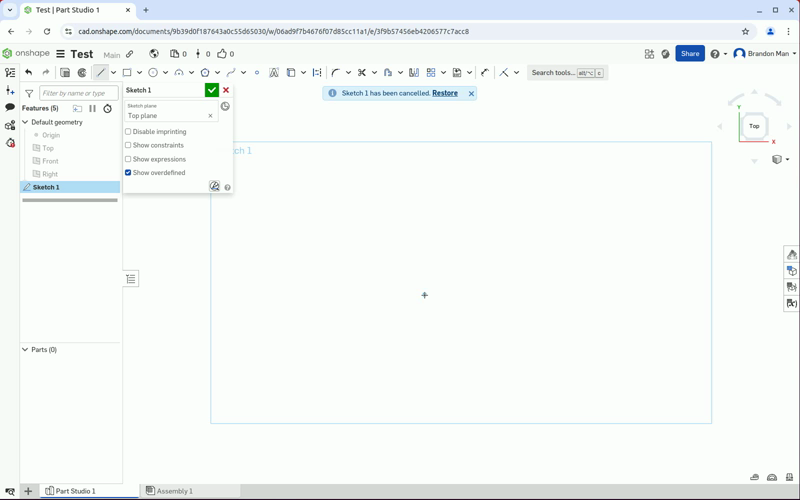
mouse_move(560, 294)
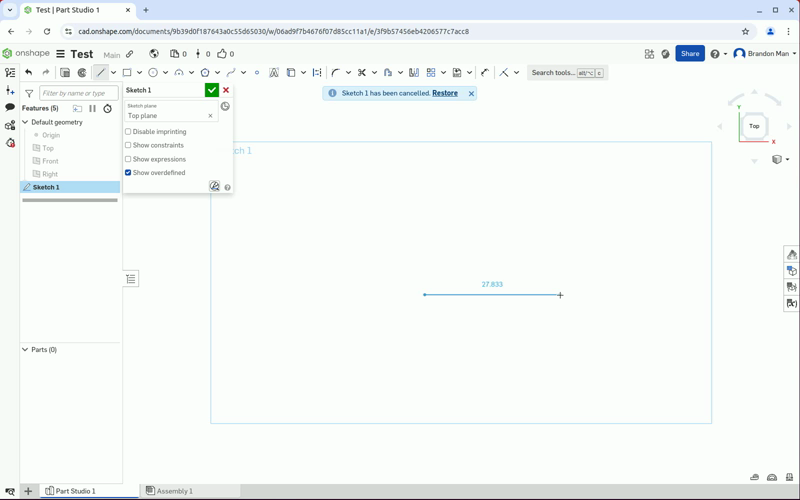
click(560, 294)
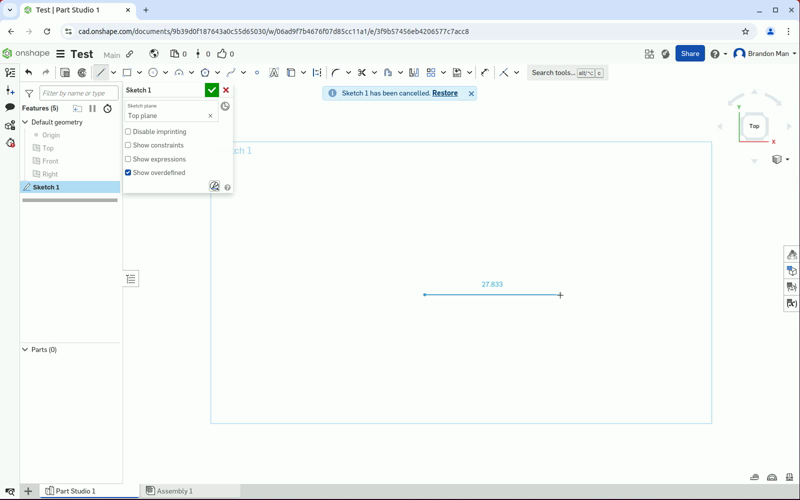
key_up(shift)
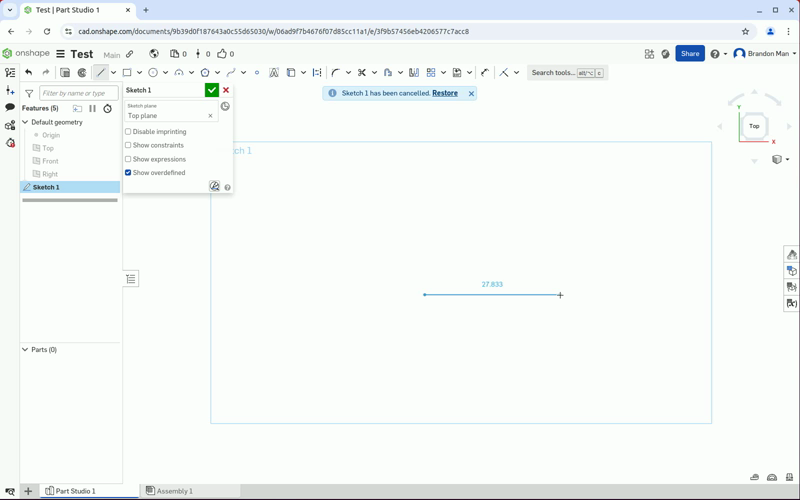
key(esc)
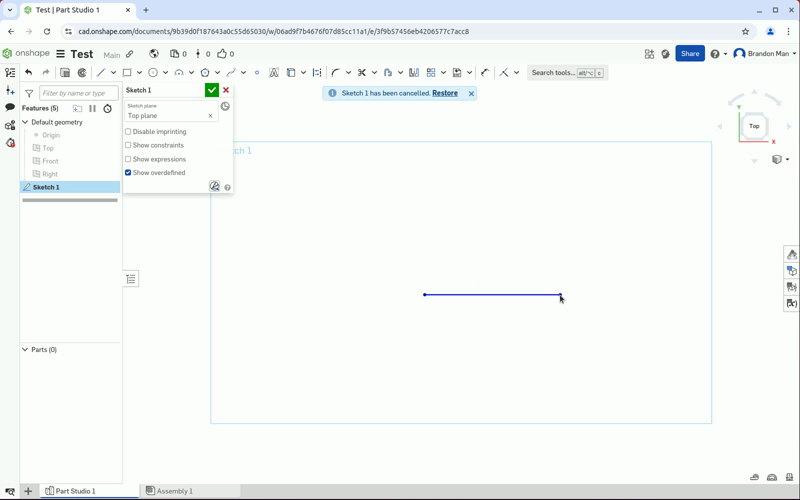
key(a)
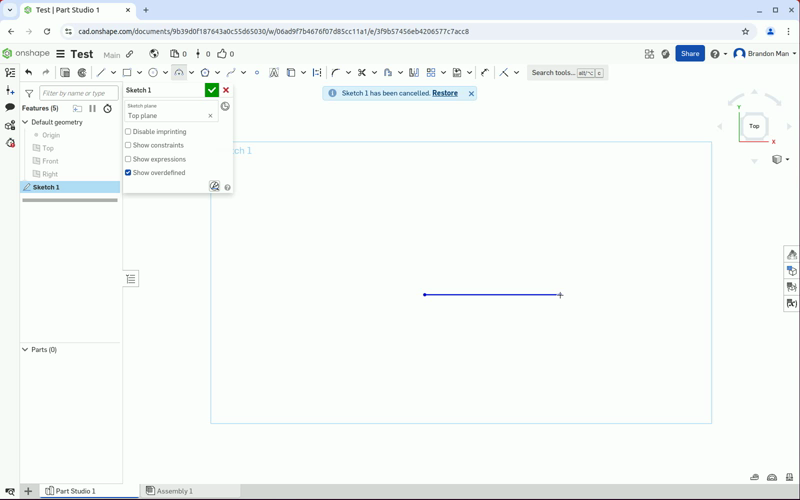
mouse_move(560, 294)
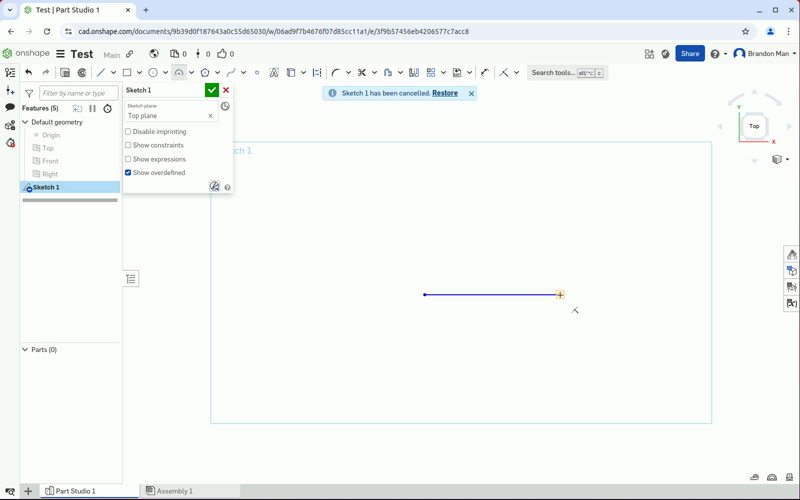
click(560, 294)
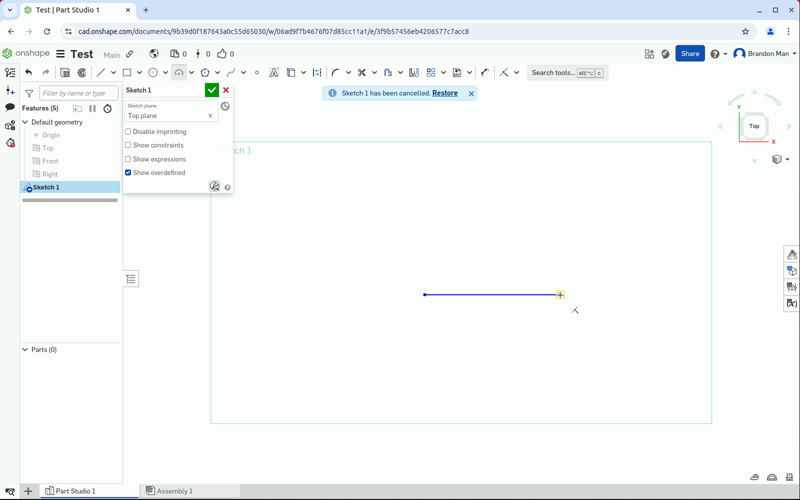
key_down(shift)
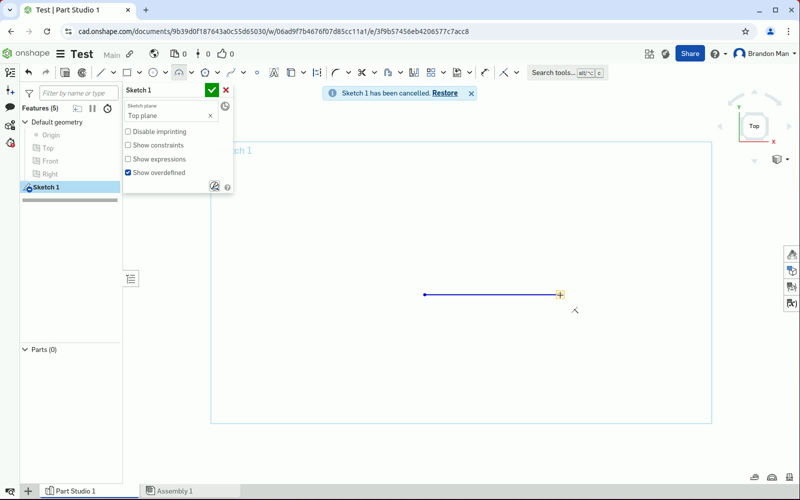
mouse_move(560, 271)
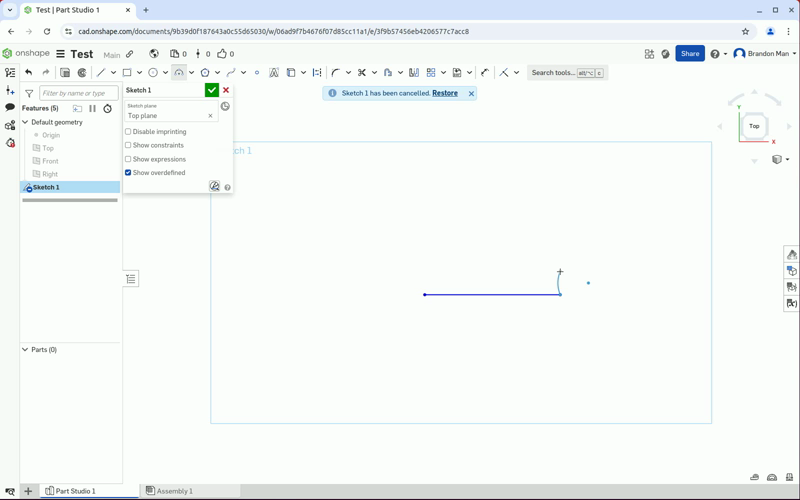
click(560, 271)
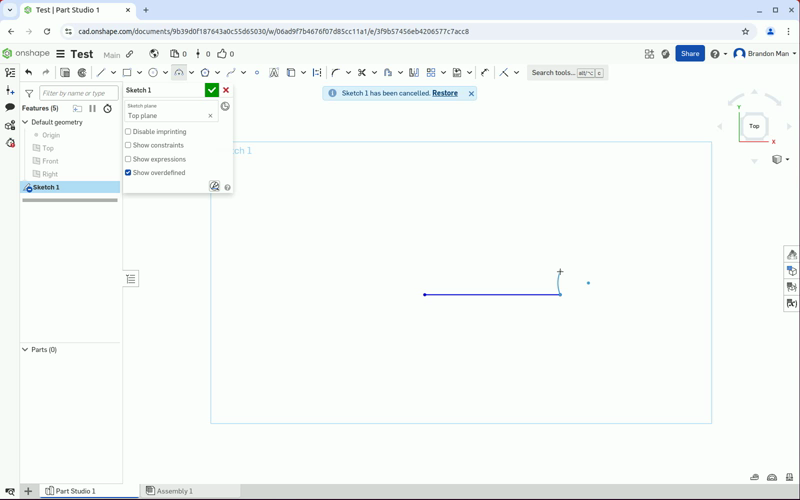
mouse_move(572, 282)
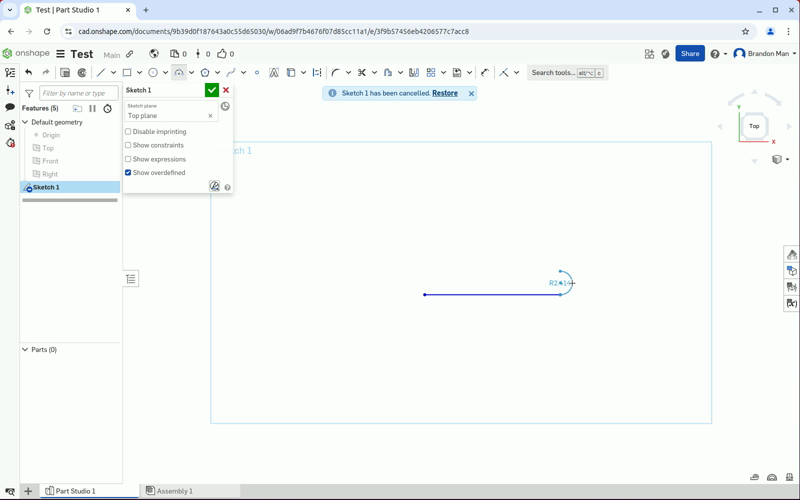
click(572, 282)
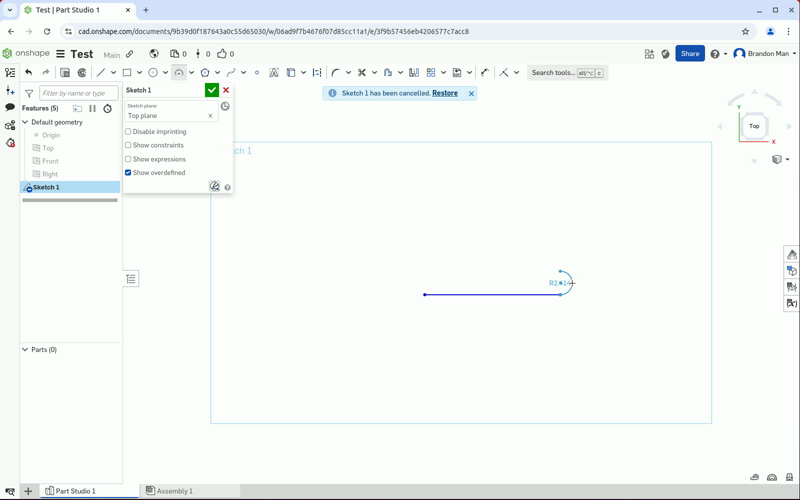
key_up(shift)
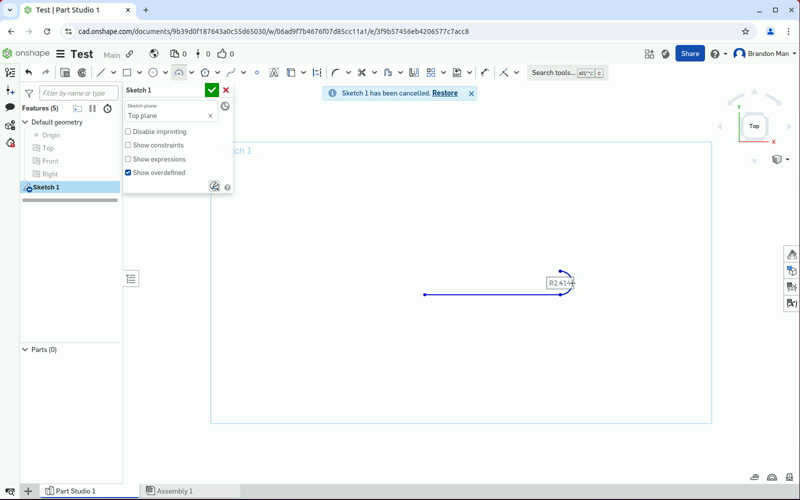
key(esc)
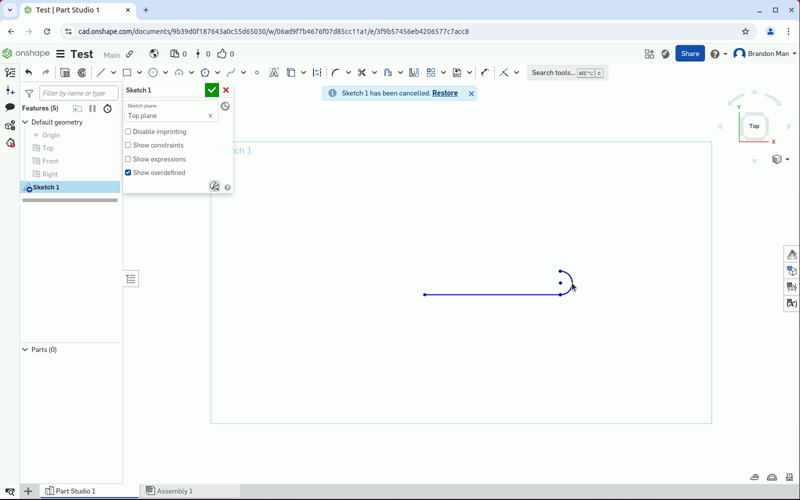
key(l)
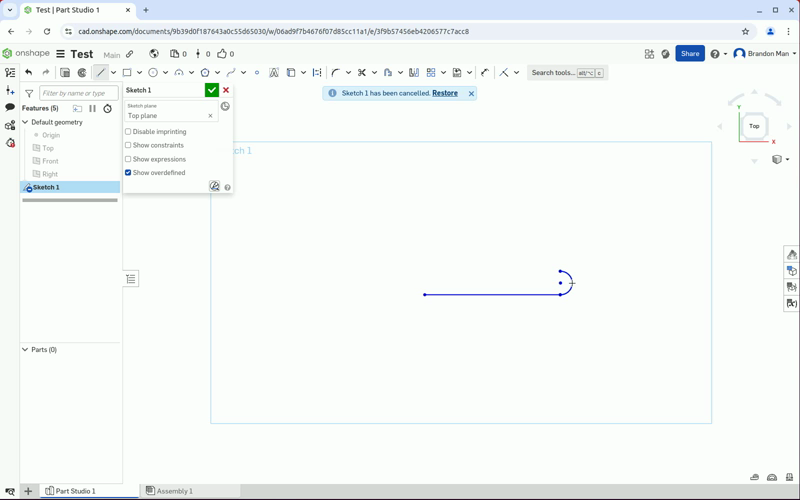
mouse_move(560, 271)
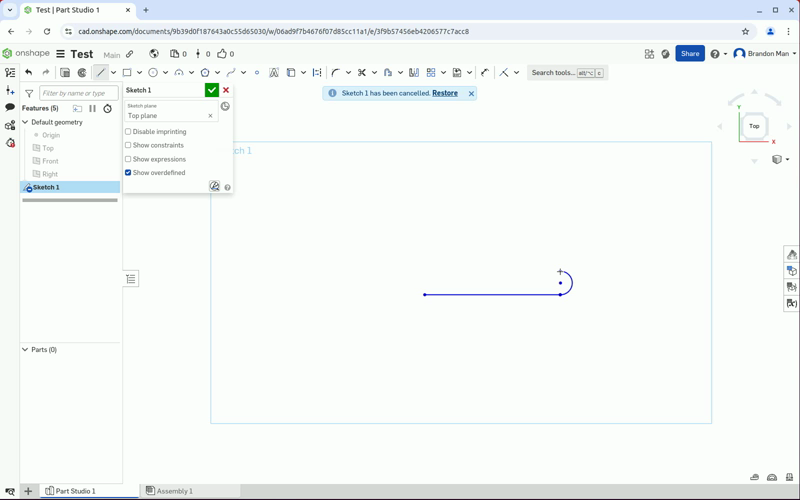
click(560, 271)
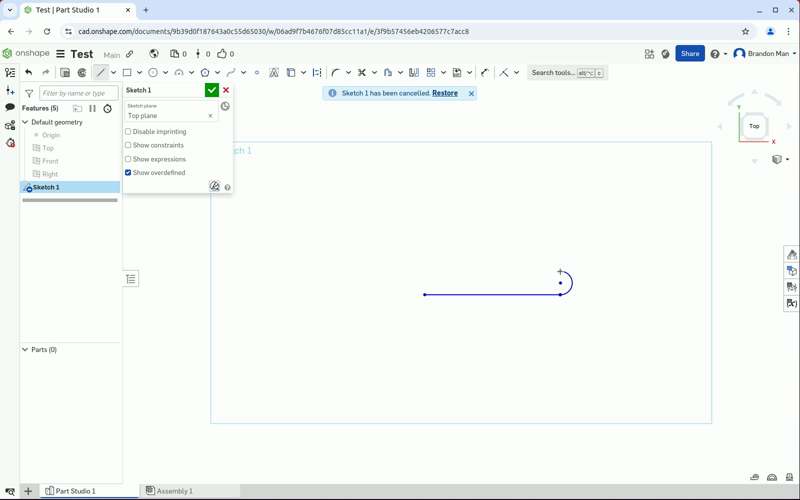
key_down(shift)
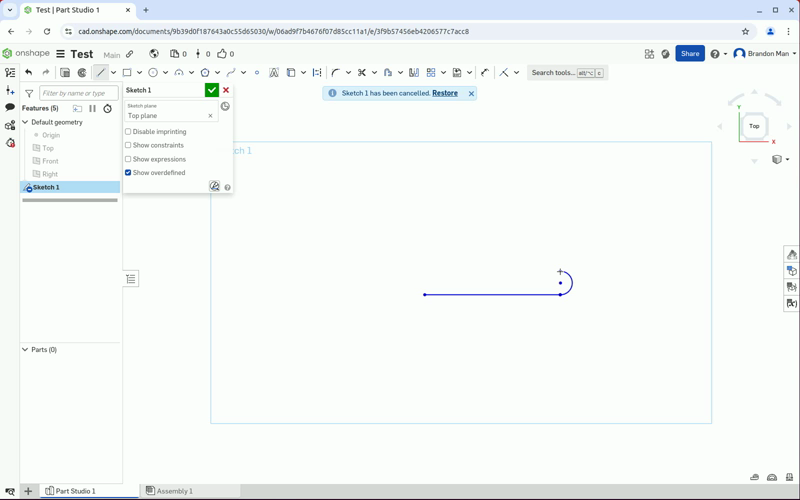
mouse_move(424, 271)
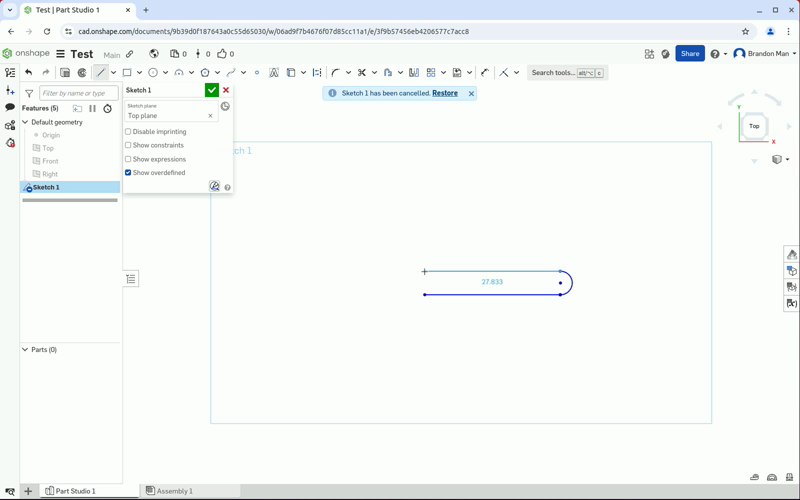
click(424, 271)
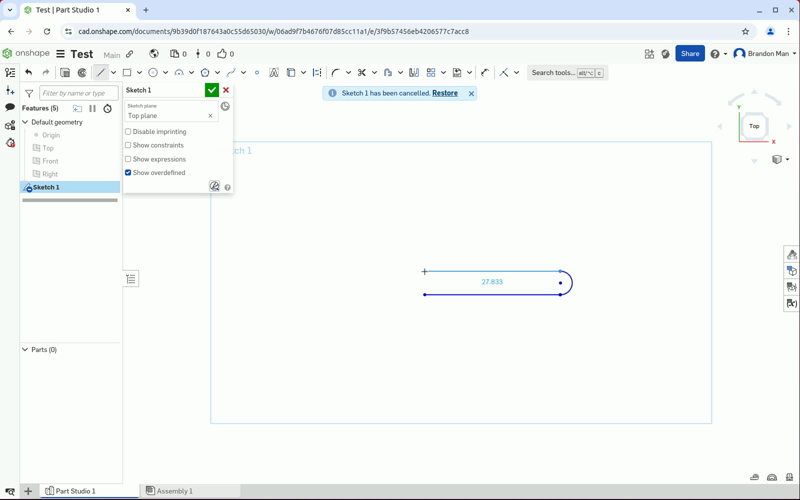
key_up(shift)
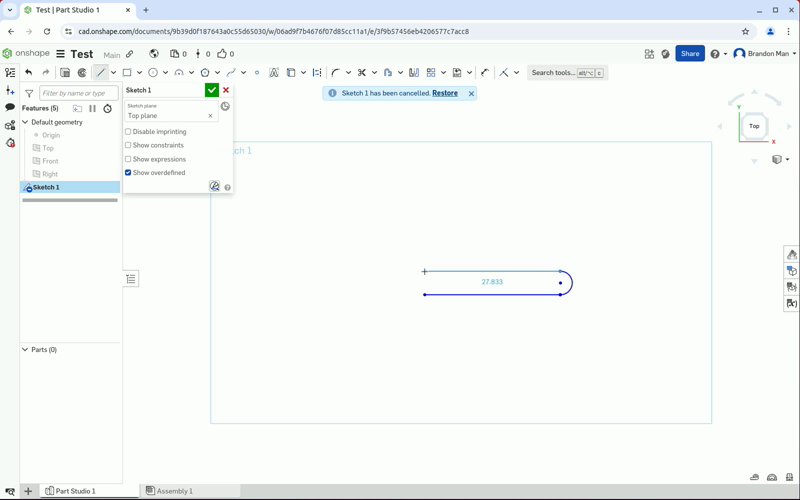
key(esc)
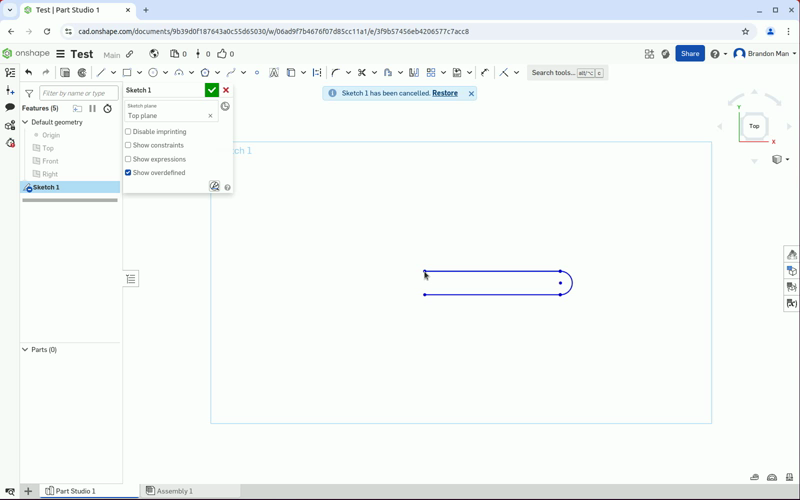
key(a)
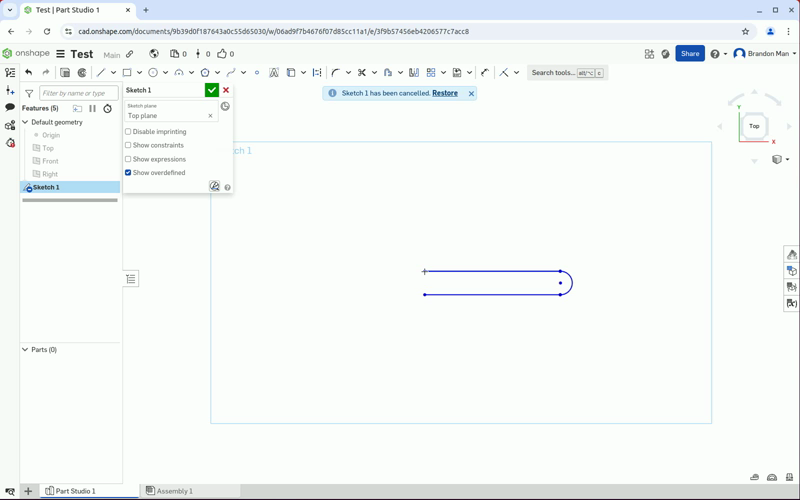
mouse_move(424, 271)
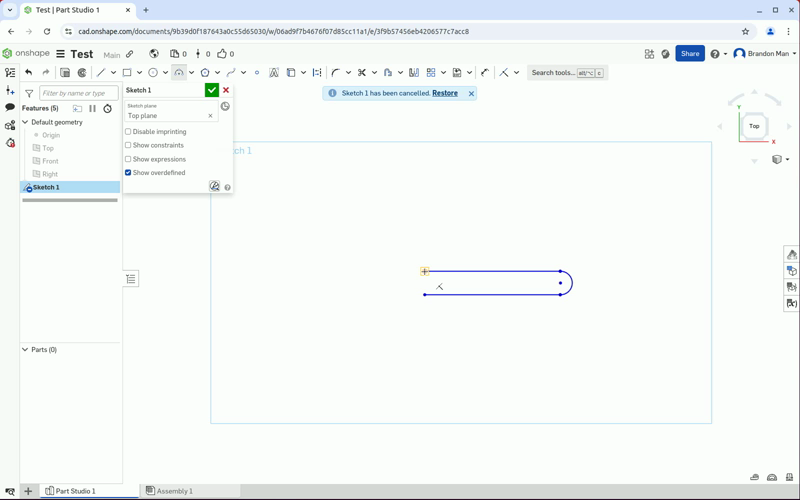
click(424, 271)
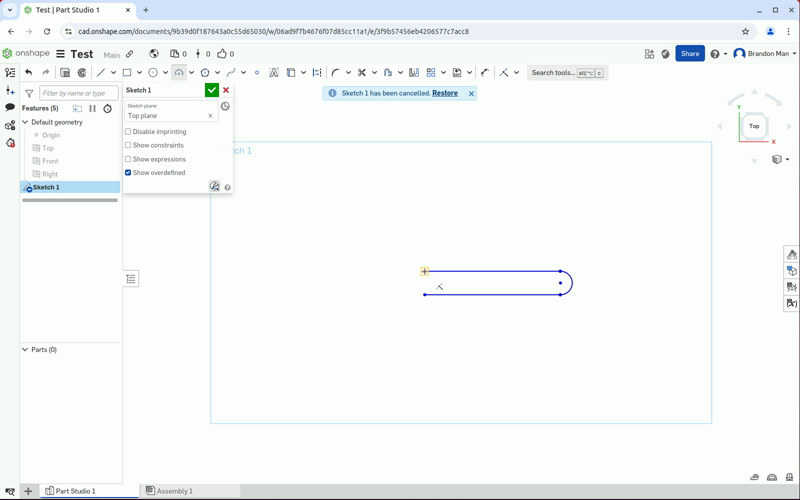
mouse_move(424, 294)
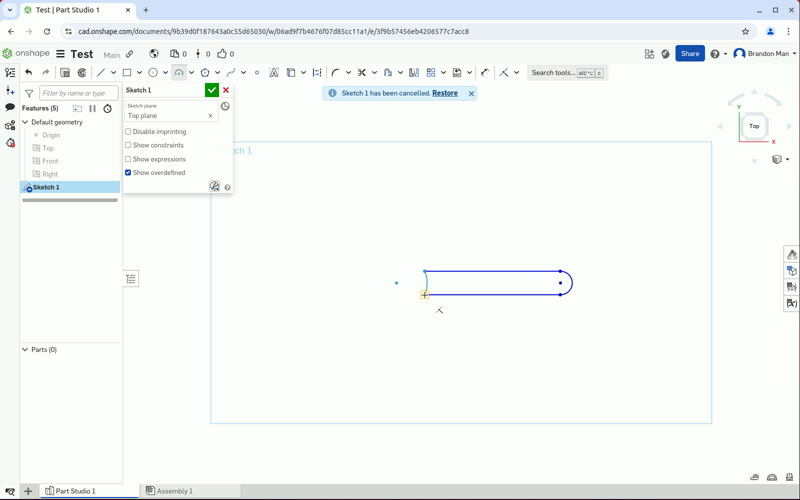
click(424, 294)
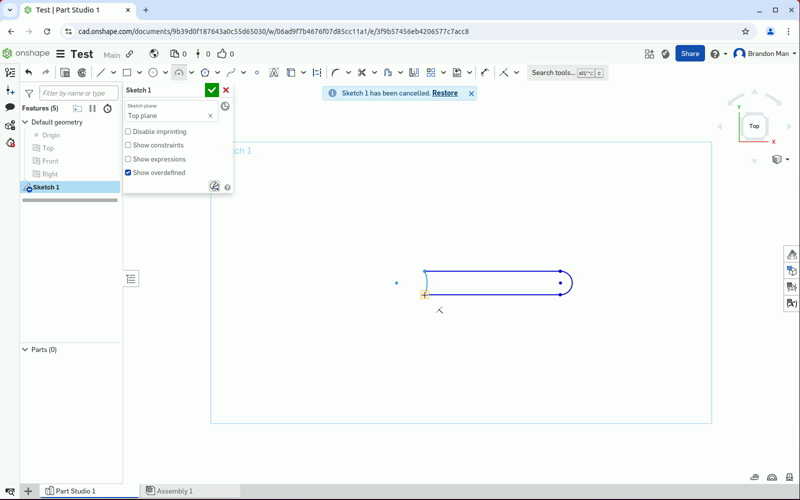
key_down(shift)
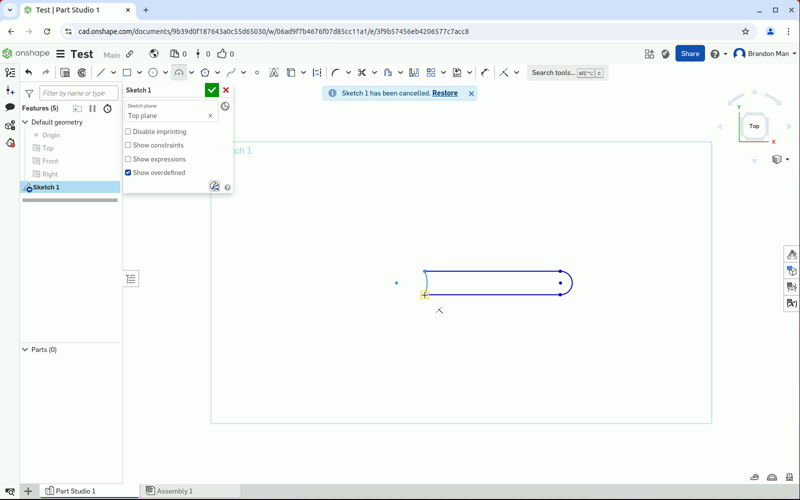
mouse_move(412, 282)
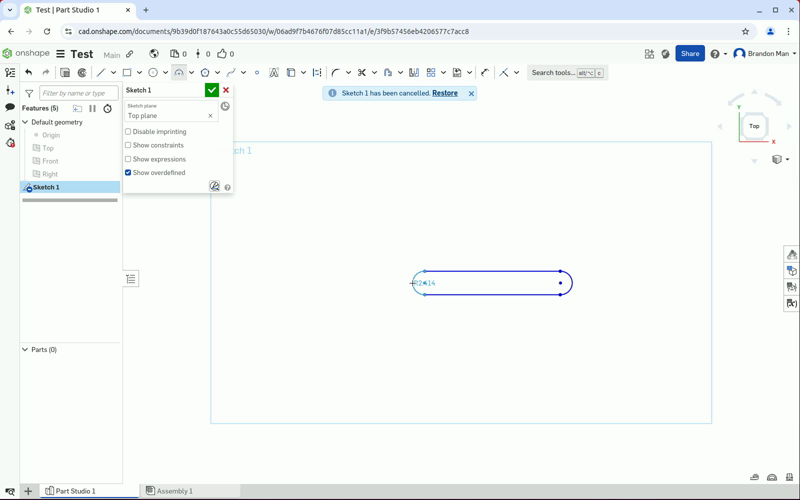
click(412, 282)
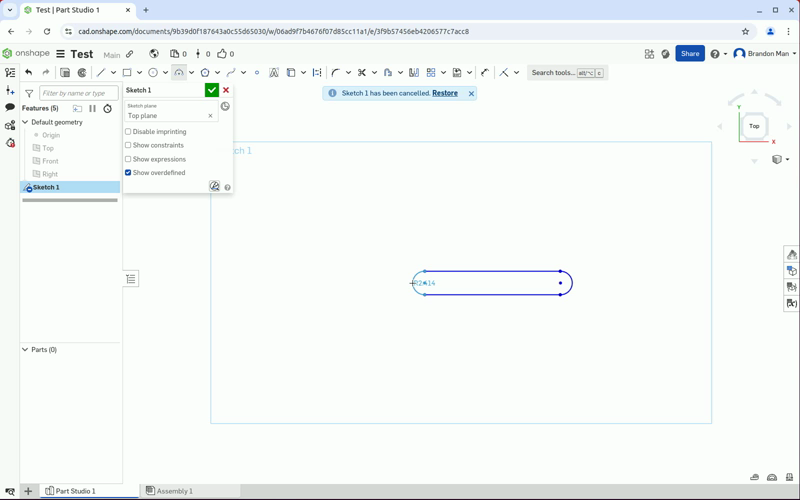
key_up(shift)
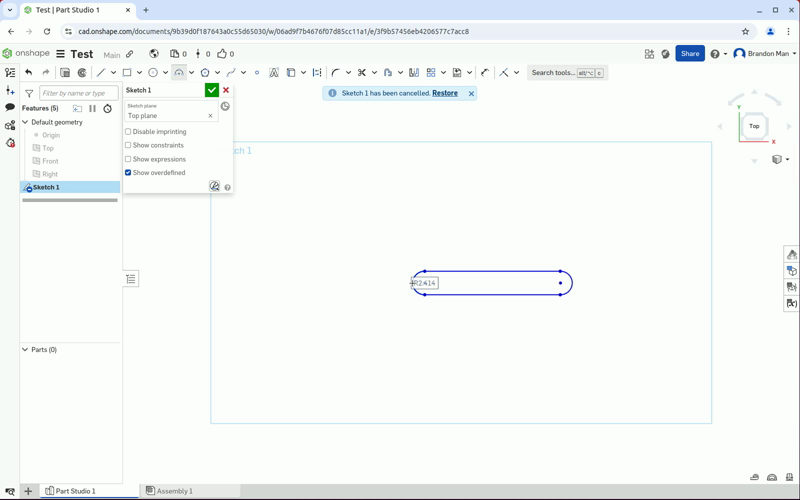
key(esc)
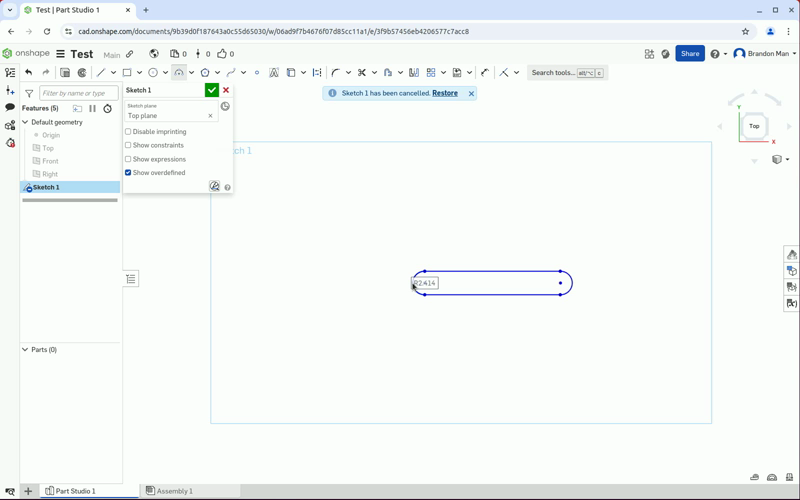
key(c)
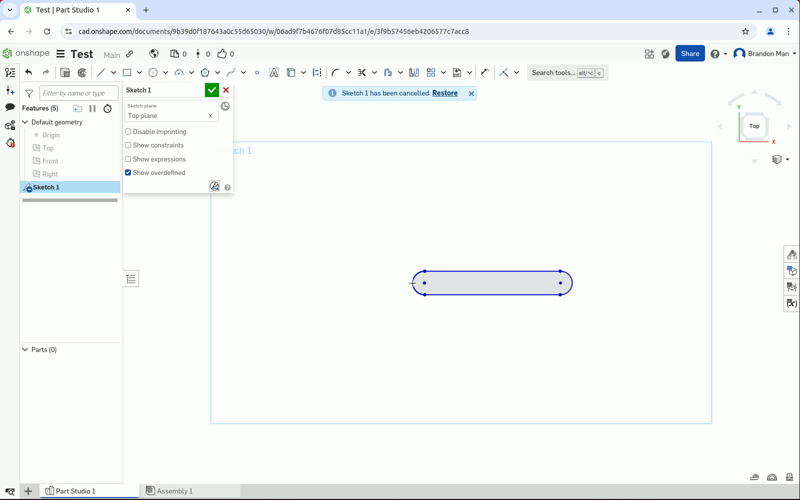
key_down(shift)
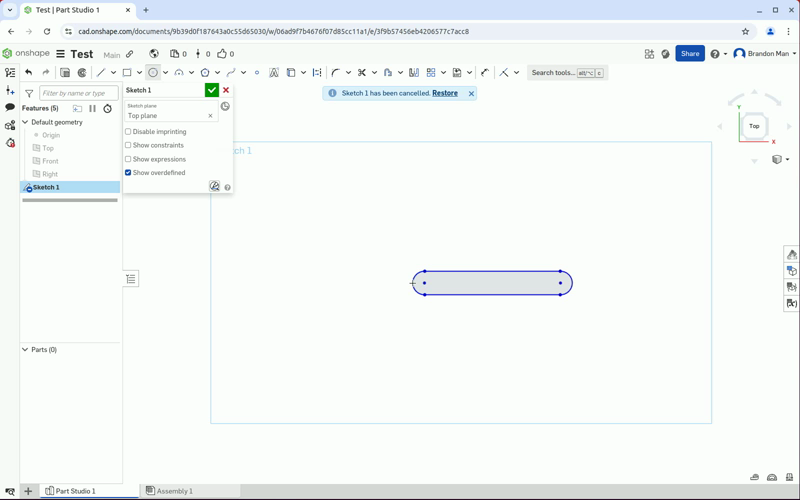
mouse_move(429, 282)
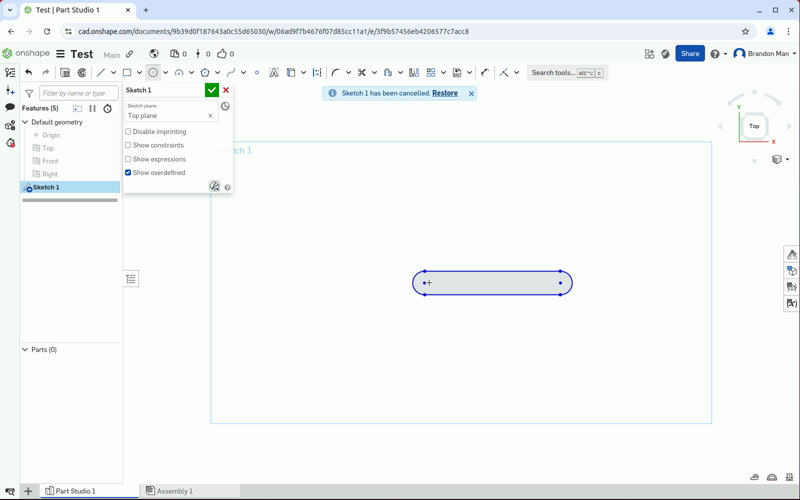
click(429, 282)
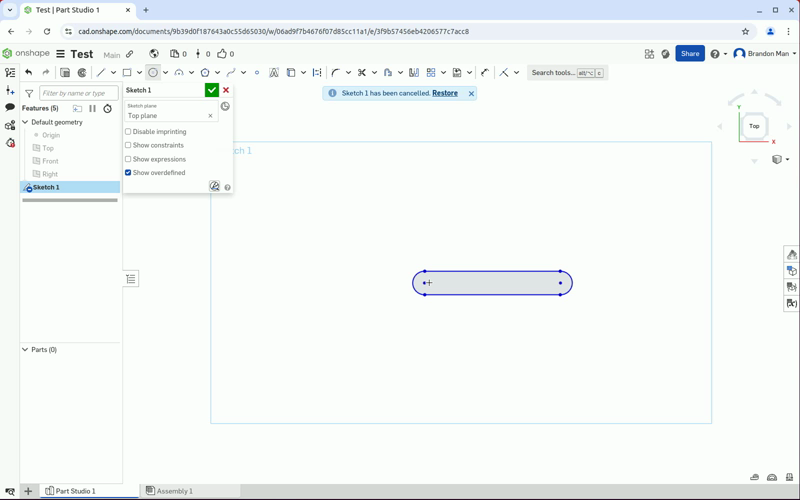
key_up(shift)
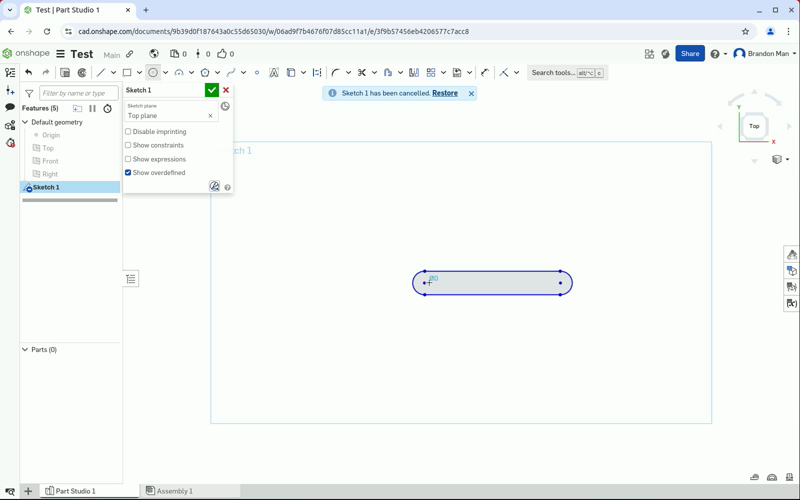
mouse_move(437, 282)
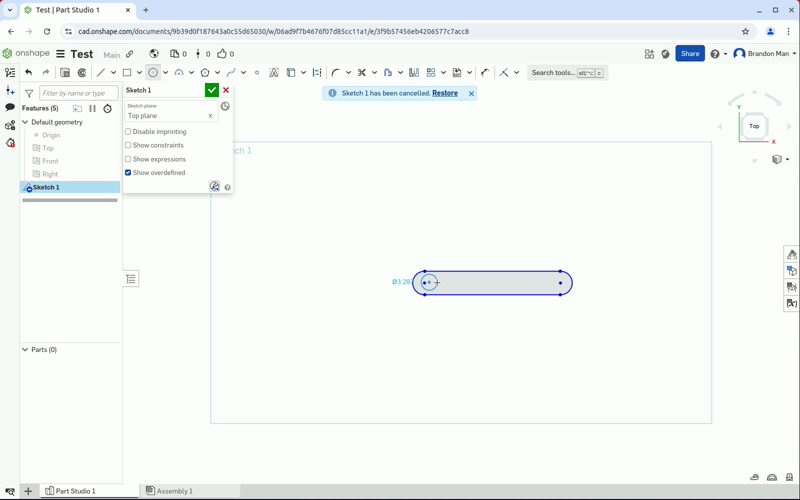
click(437, 282)
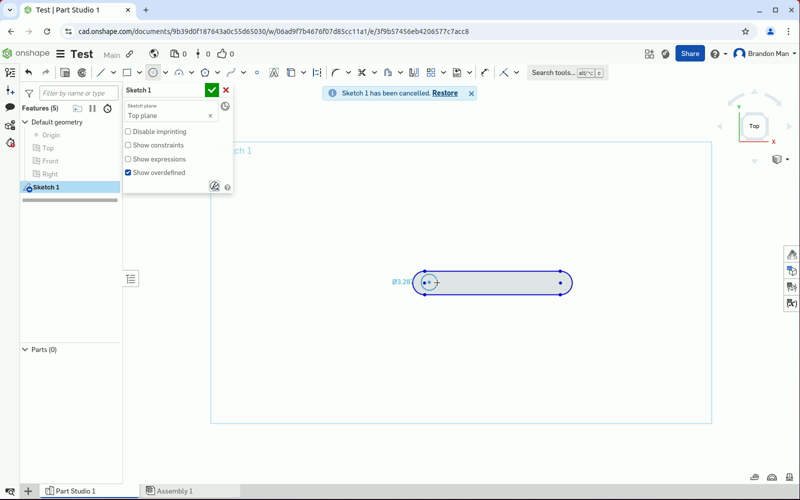
key(esc)
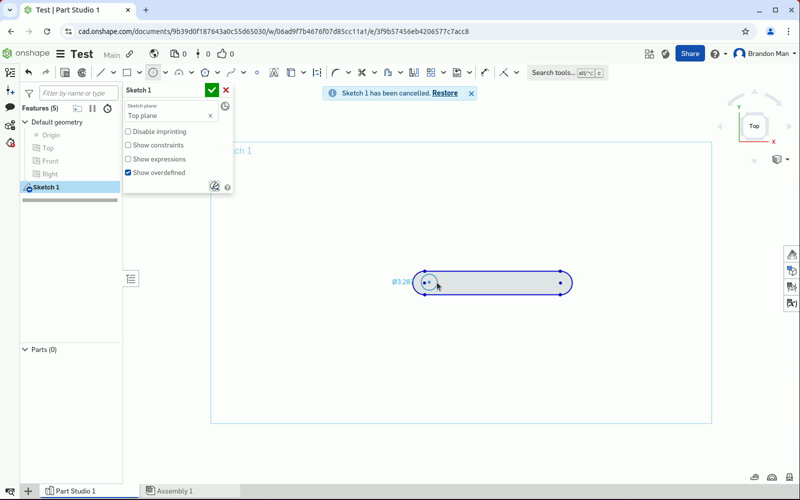
key(c)
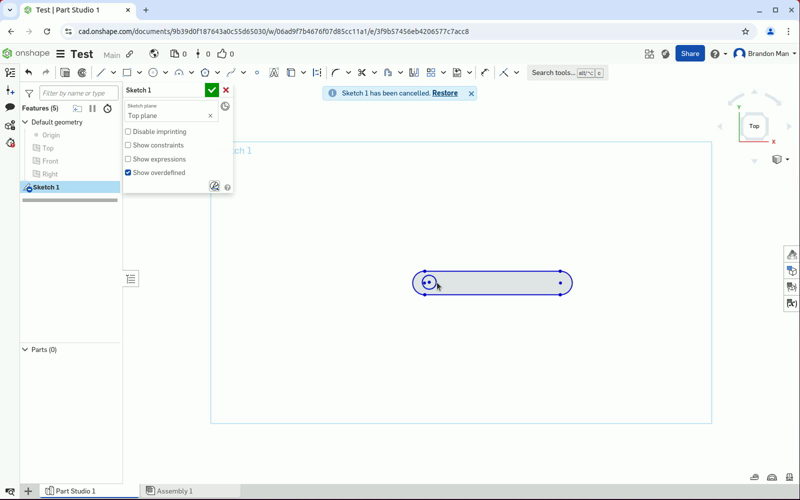
key_down(shift)
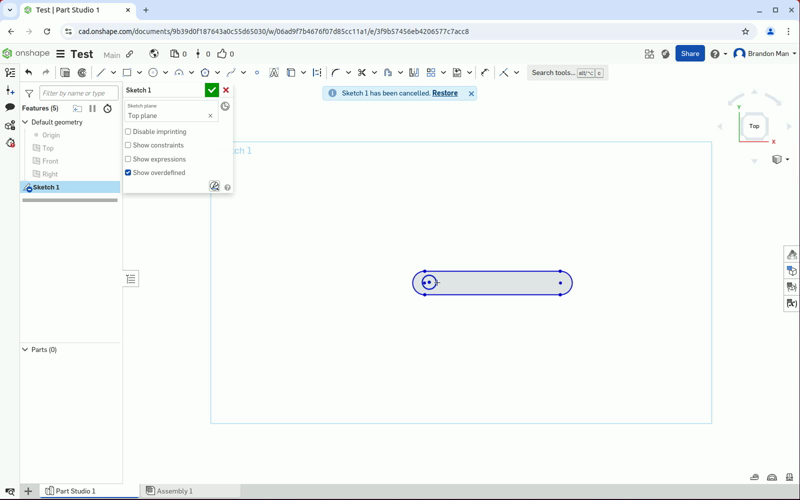
mouse_move(493, 282)
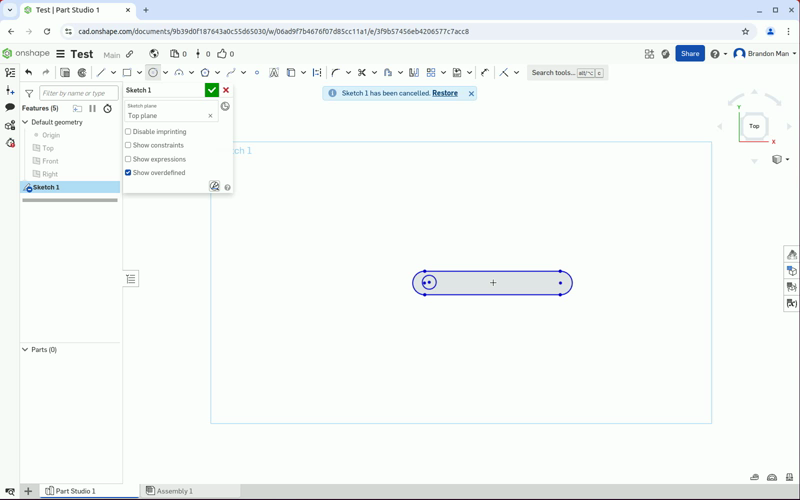
click(493, 282)
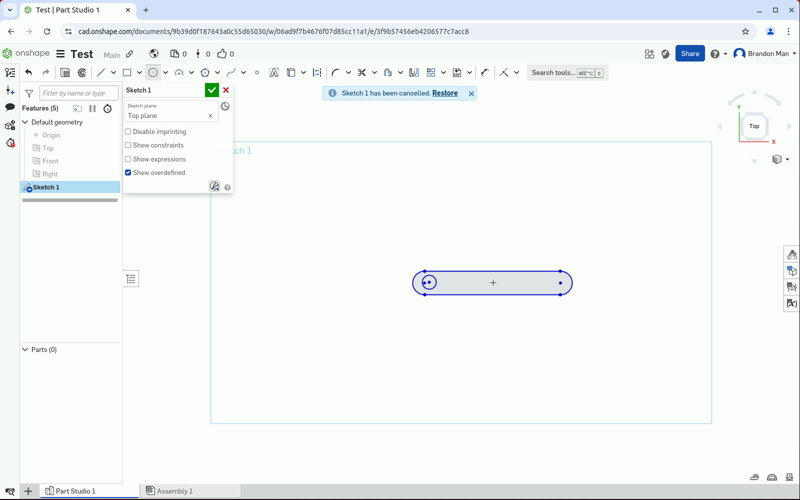
key_up(shift)
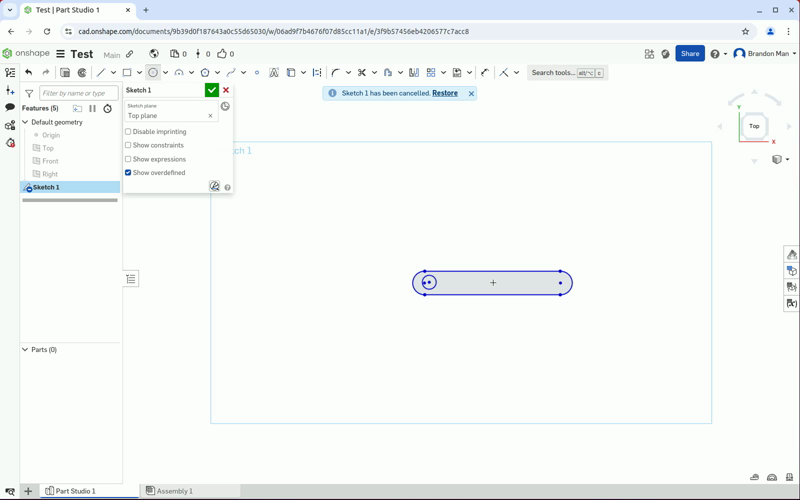
mouse_move(501, 282)
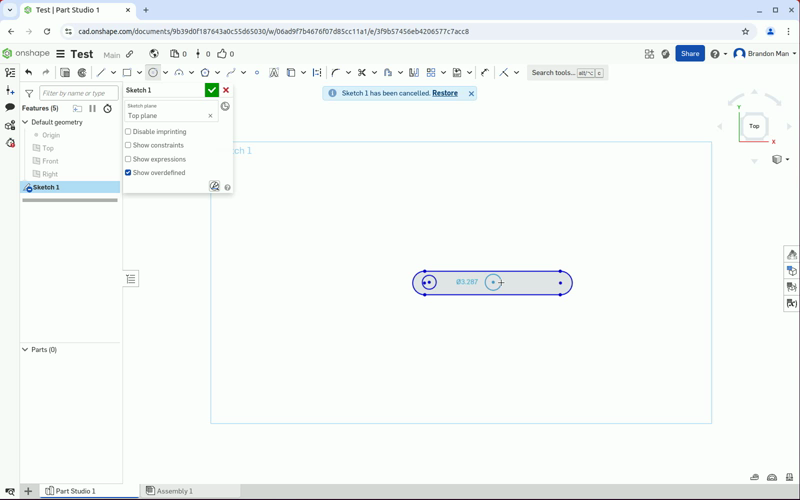
click(501, 282)
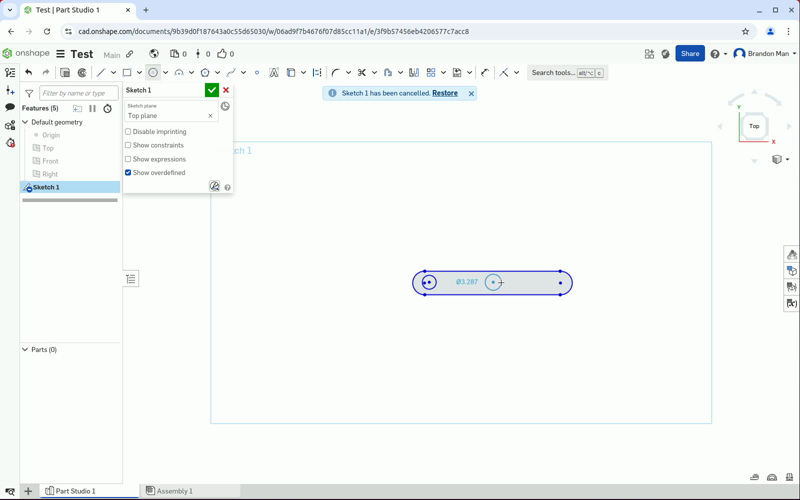
key(esc)
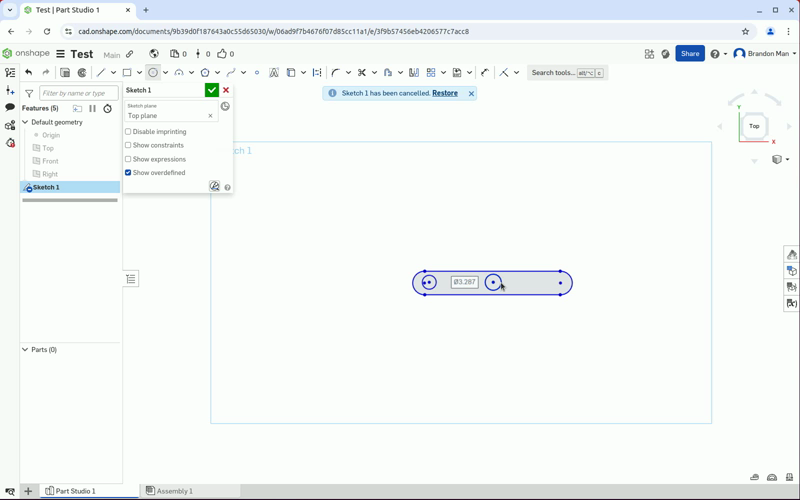
key(c)
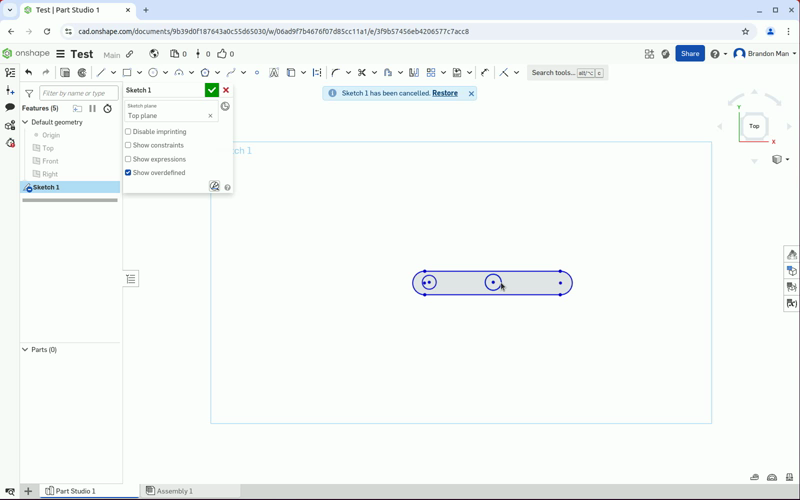
key_down(shift)
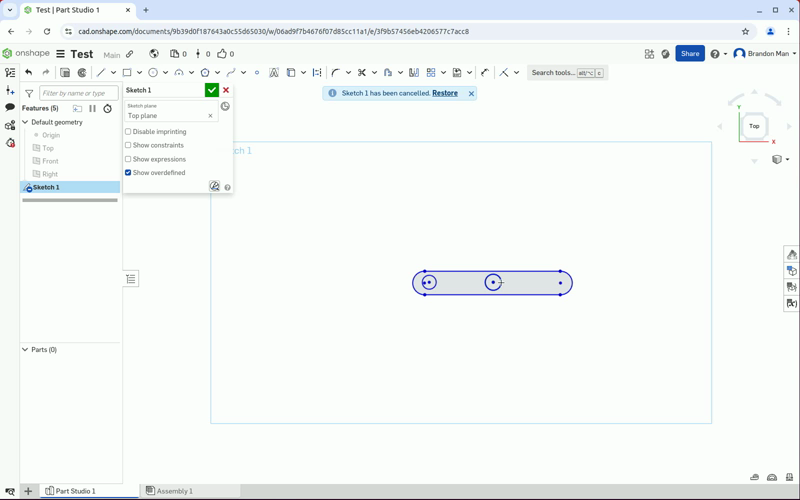
mouse_move(557, 282)
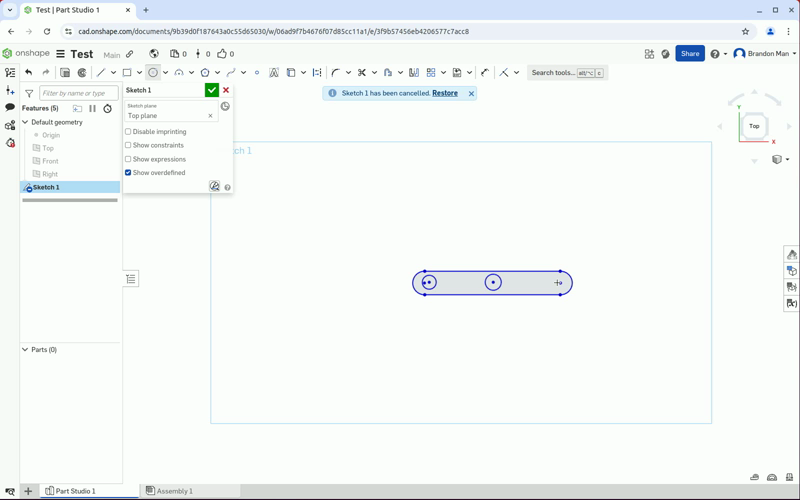
scroll(6)
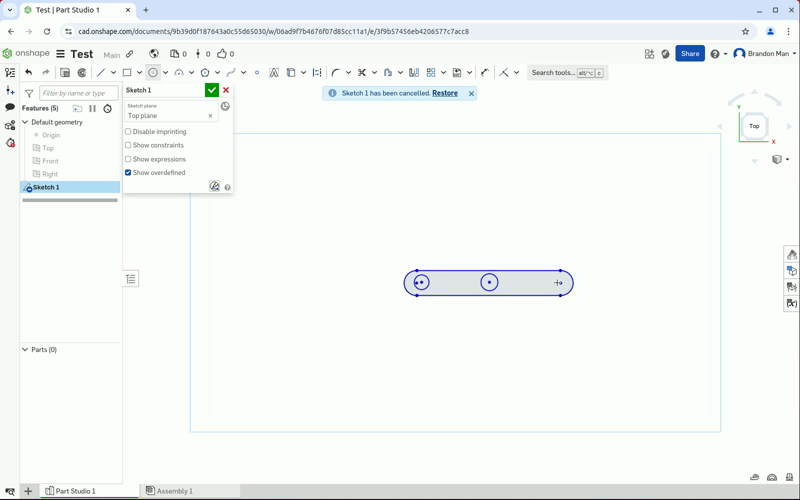
scroll(6)
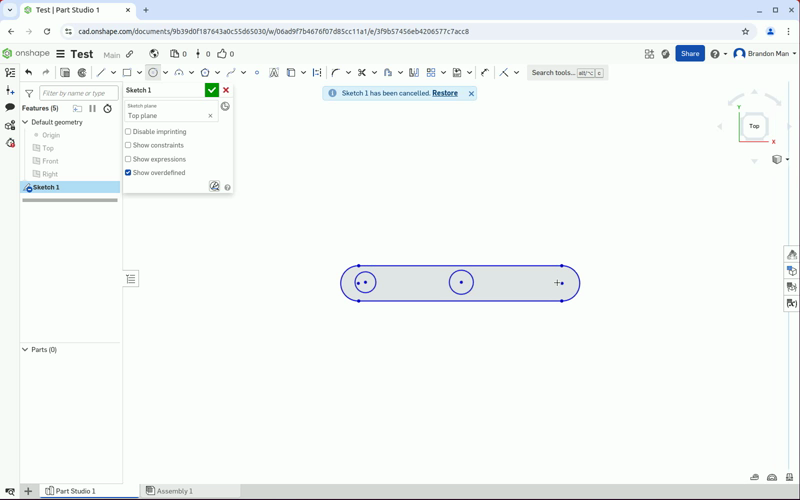
scroll(6)
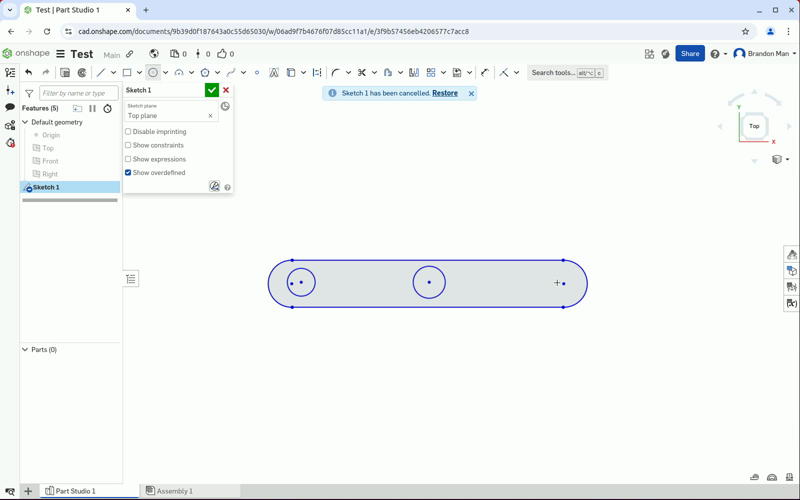
scroll(6)
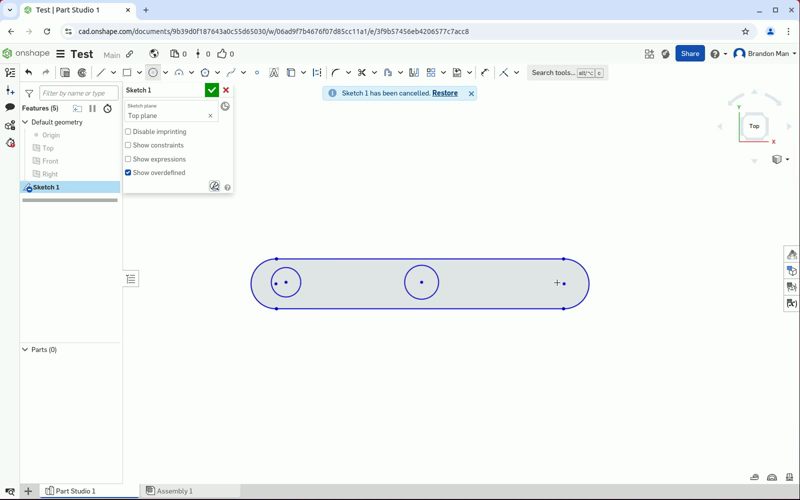
scroll(6)
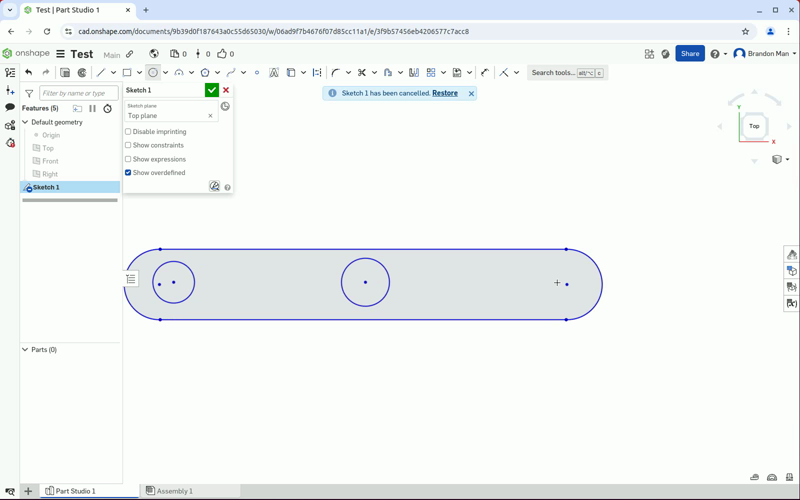
scroll(6)
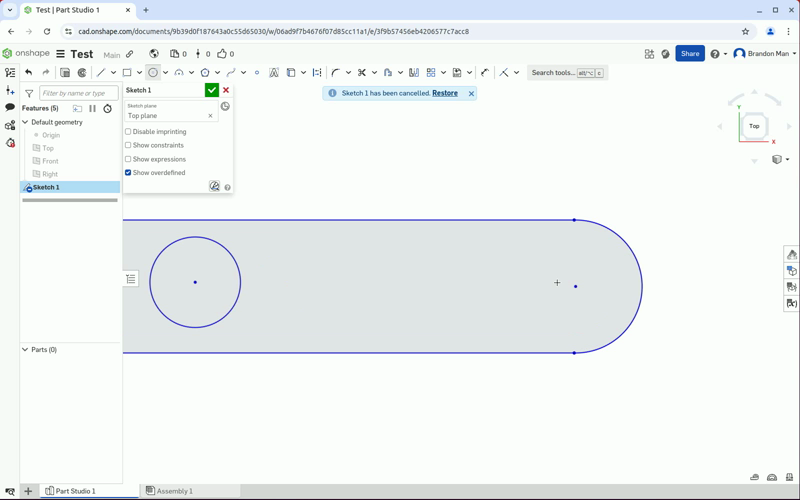
scroll(6)
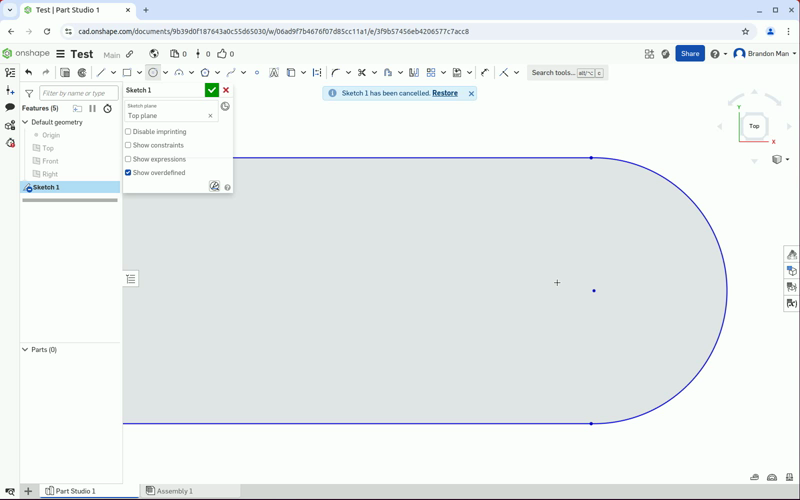
click(557, 282)
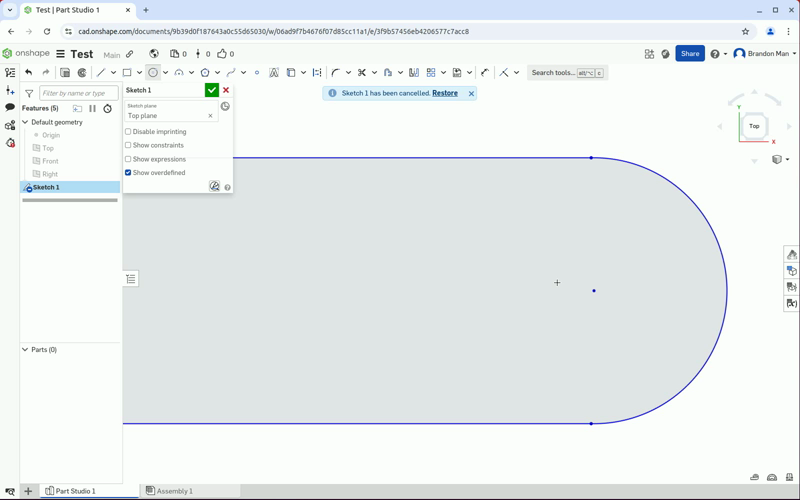
scroll(-6)
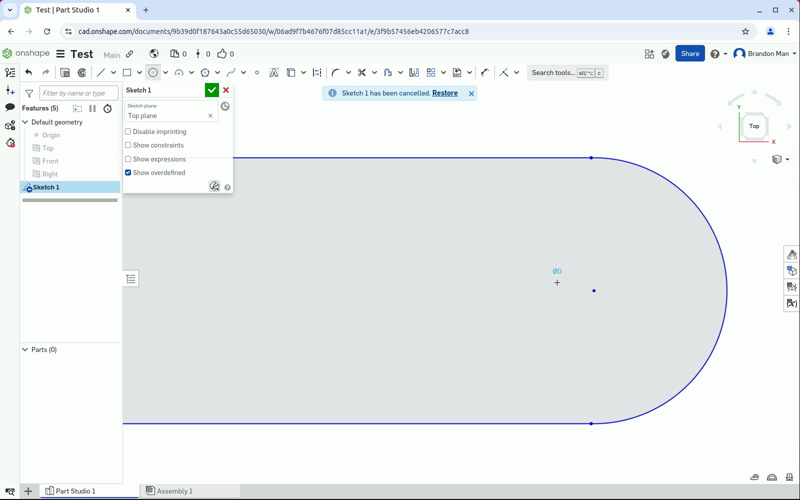
scroll(-6)
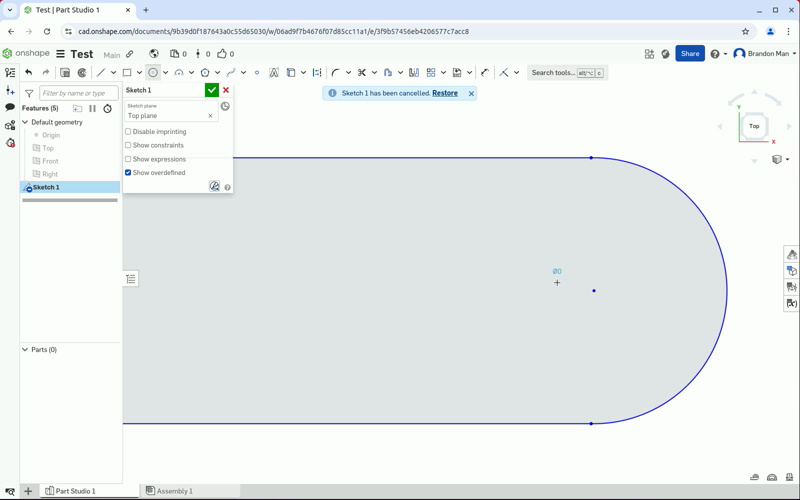
scroll(-6)
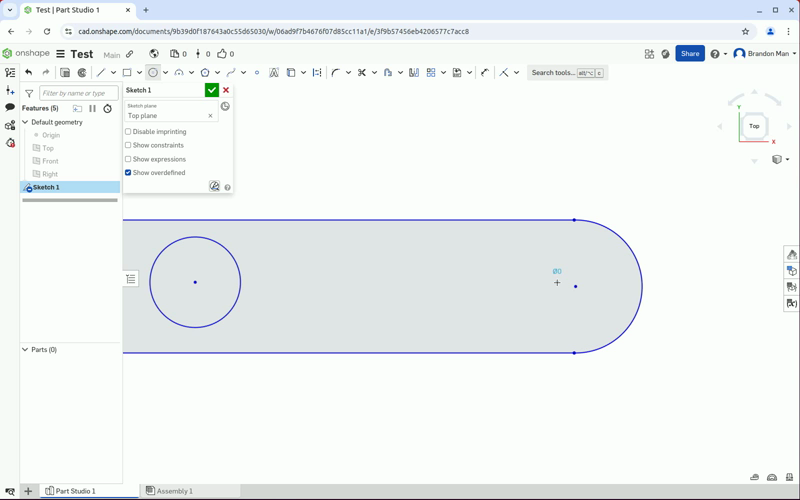
scroll(-6)
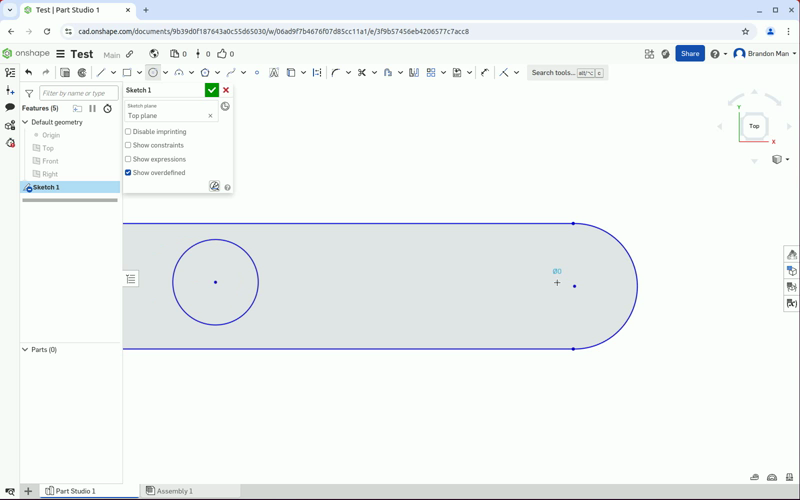
scroll(-6)
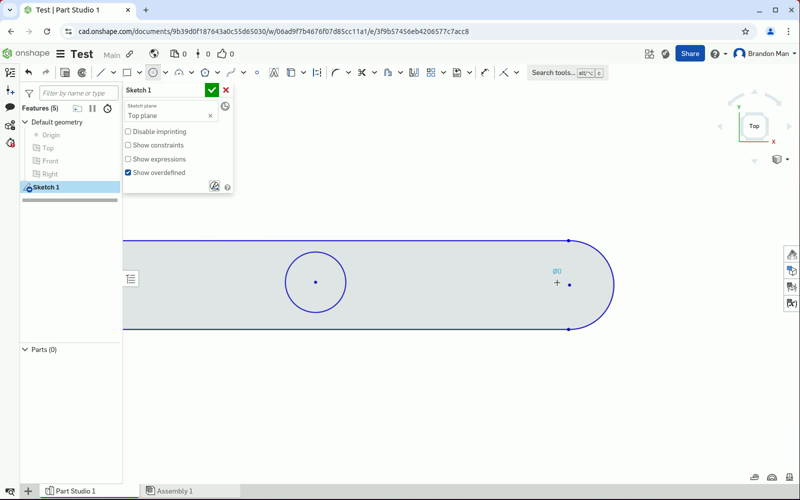
scroll(-6)
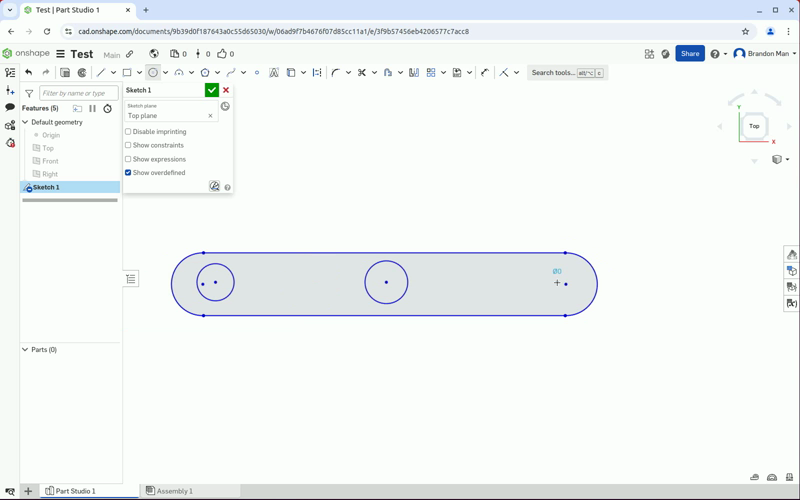
scroll(-6)
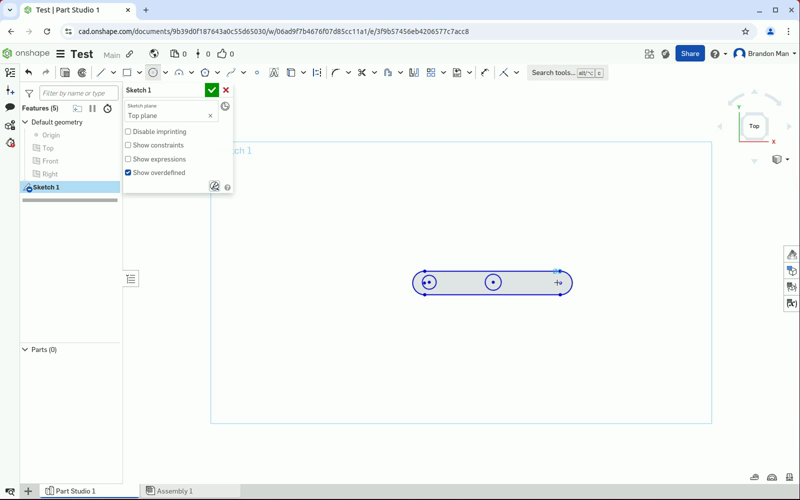
key_up(shift)
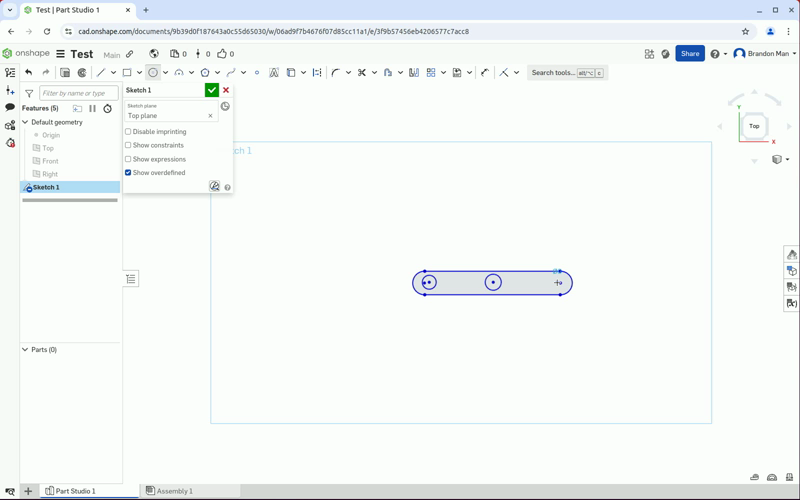
mouse_move(565, 282)
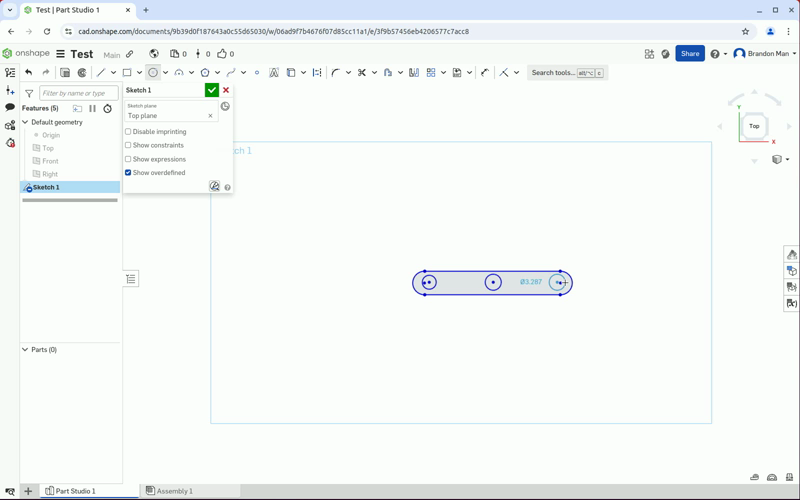
click(565, 282)
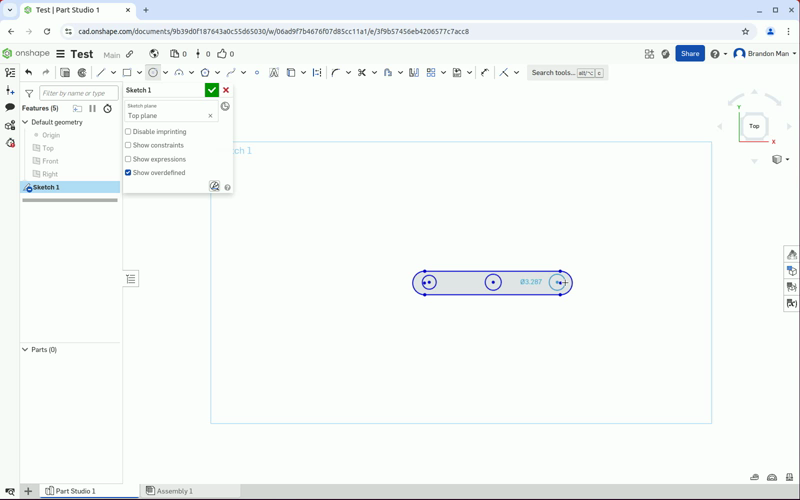
key(esc)
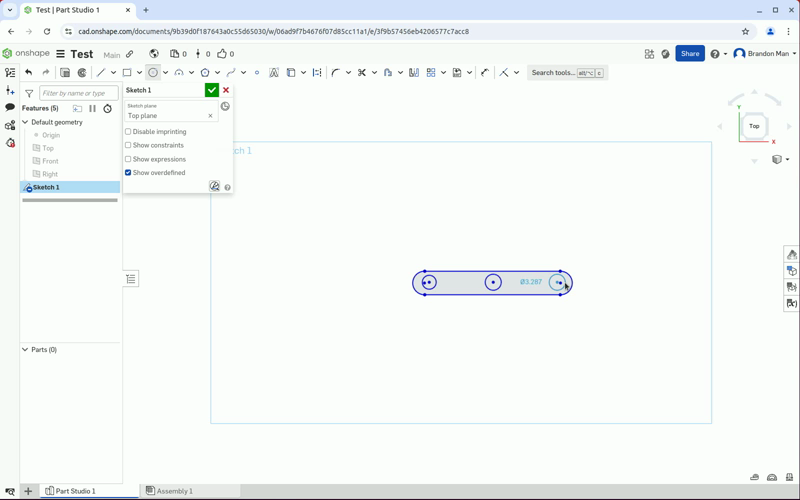
mouse_move(534, 274)
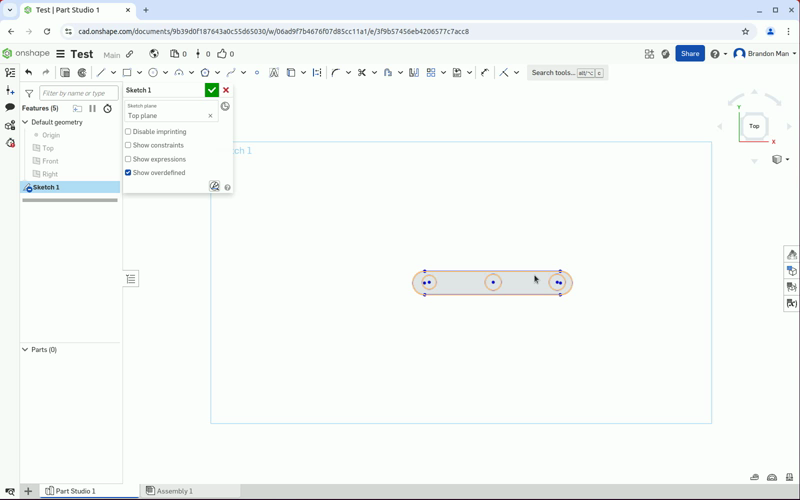
click(534, 274)
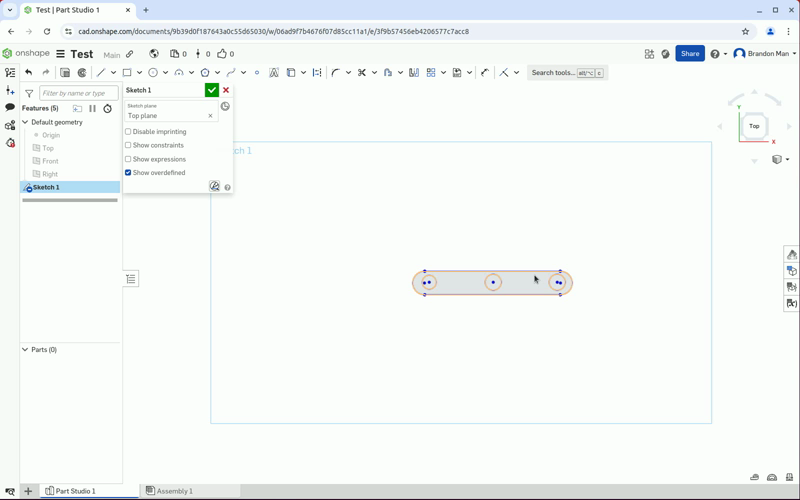
mouse_move(73, 352)
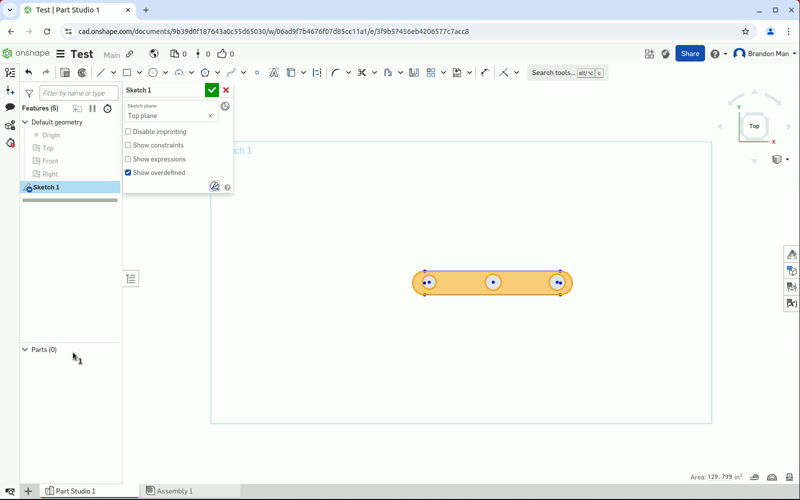
key(shift+y)
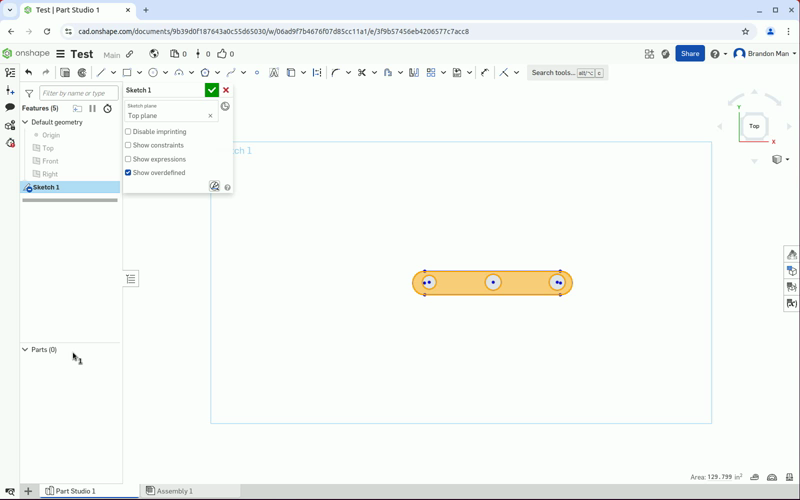
key(shift+e)
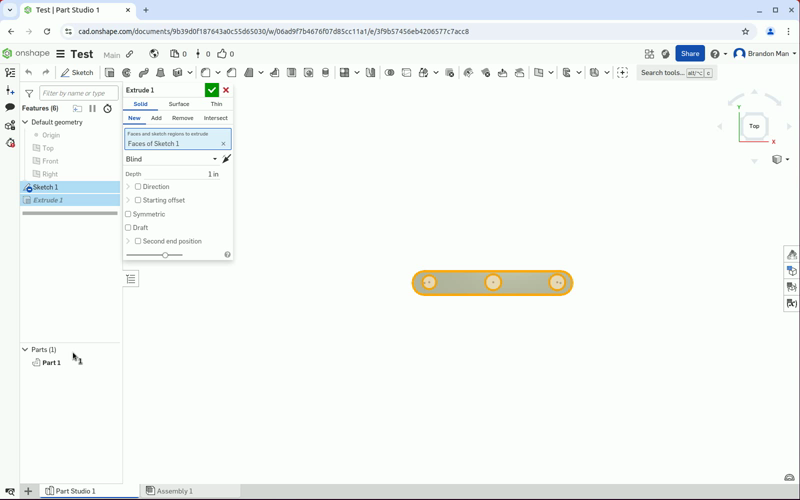
mouse_move(143, 106)
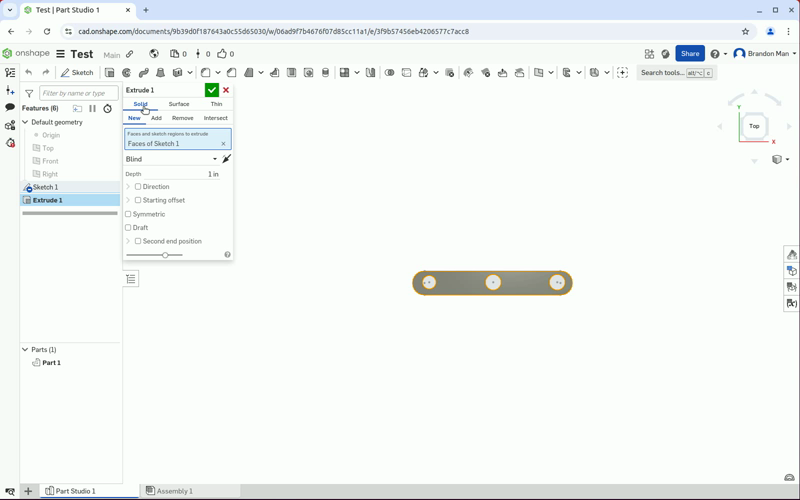
click(143, 106)
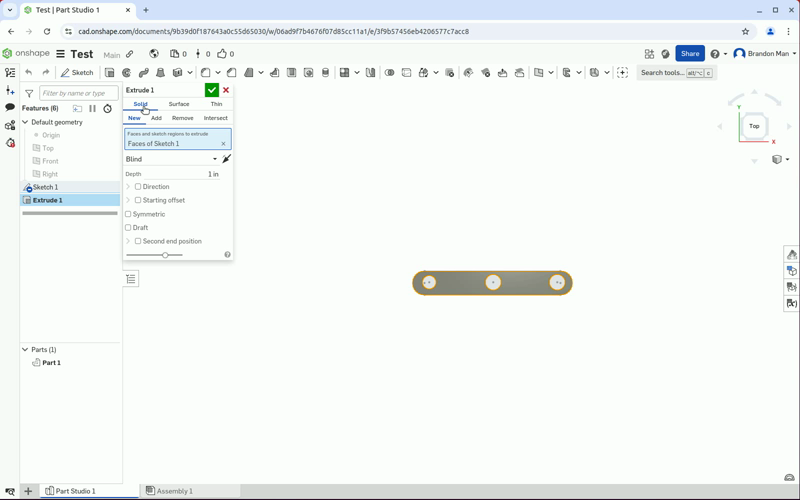
mouse_move(137, 120)
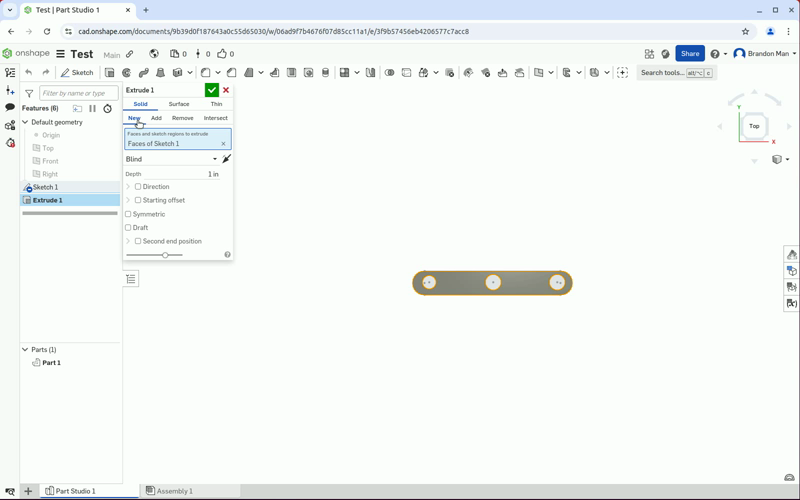
click(137, 120)
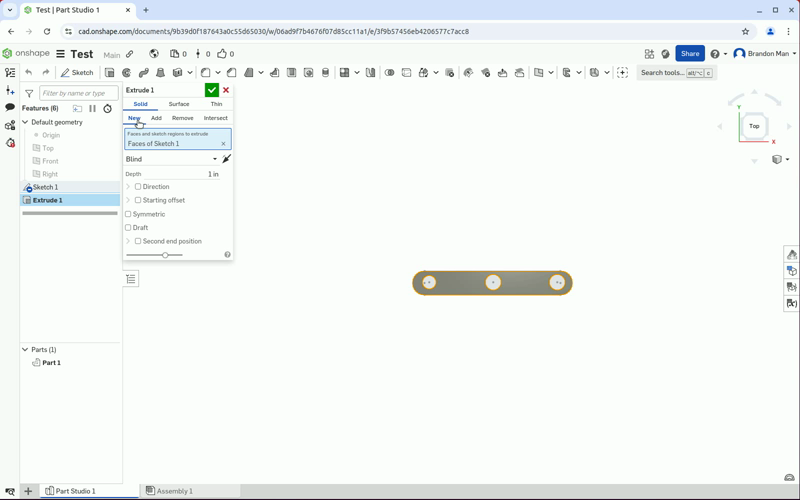
key(tab, 4)
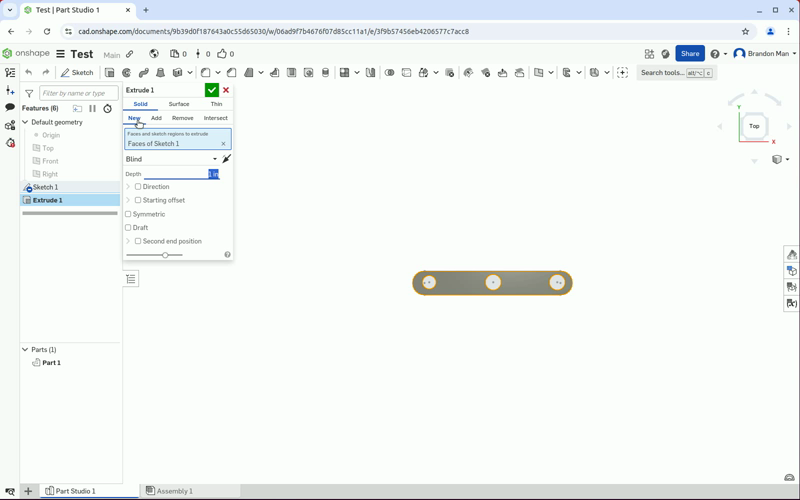
text(0.722)
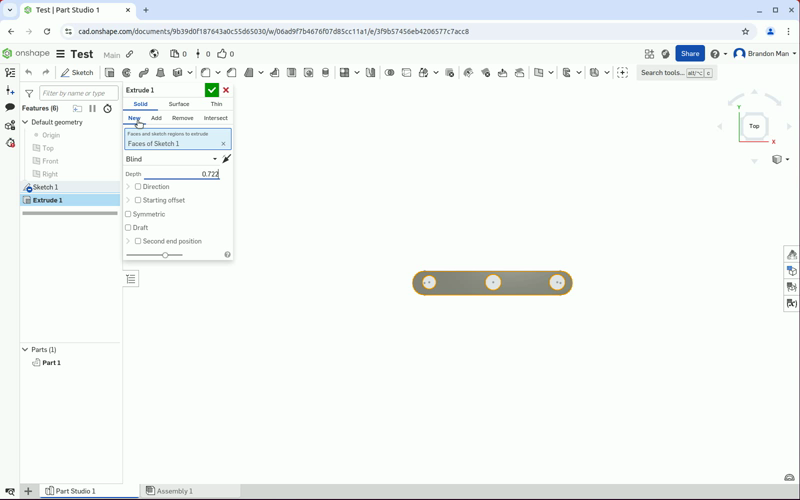
key(enter)
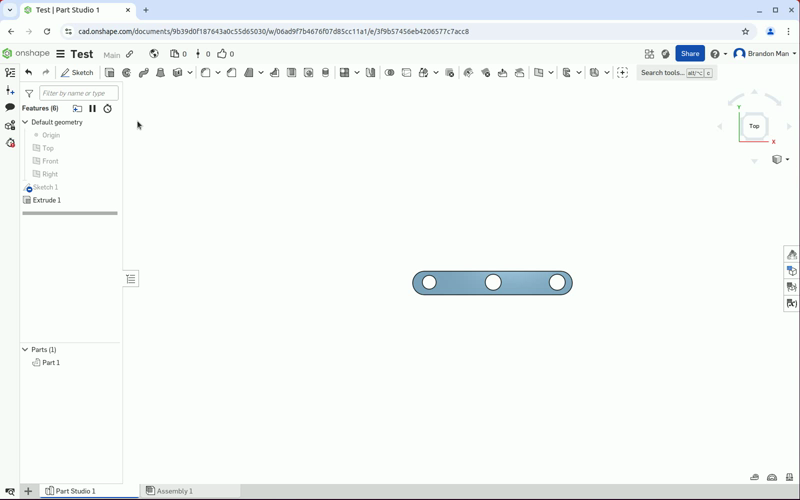
key(shift+h)
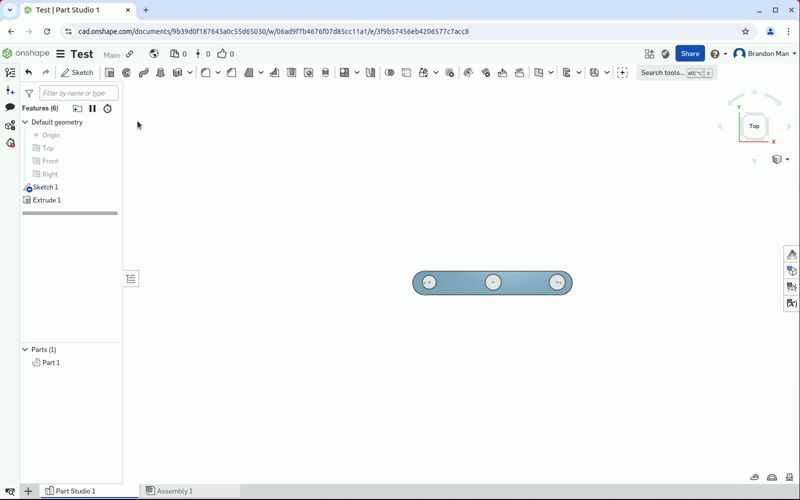
key(shift+h)
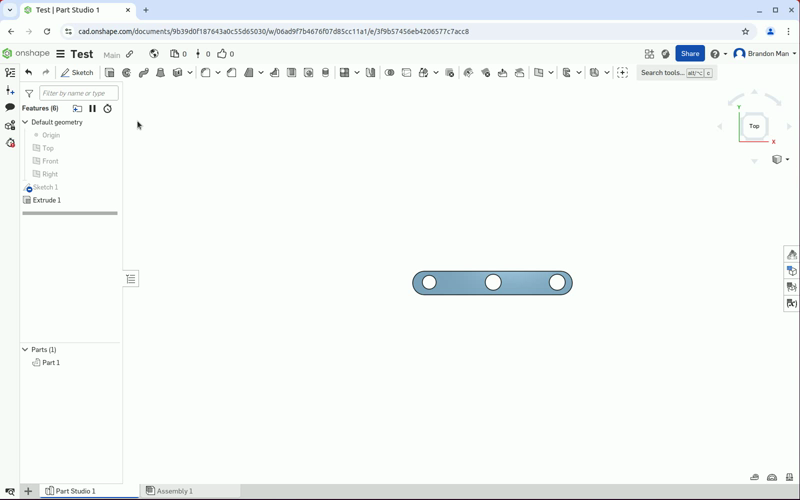
mouse_move(73, 189)
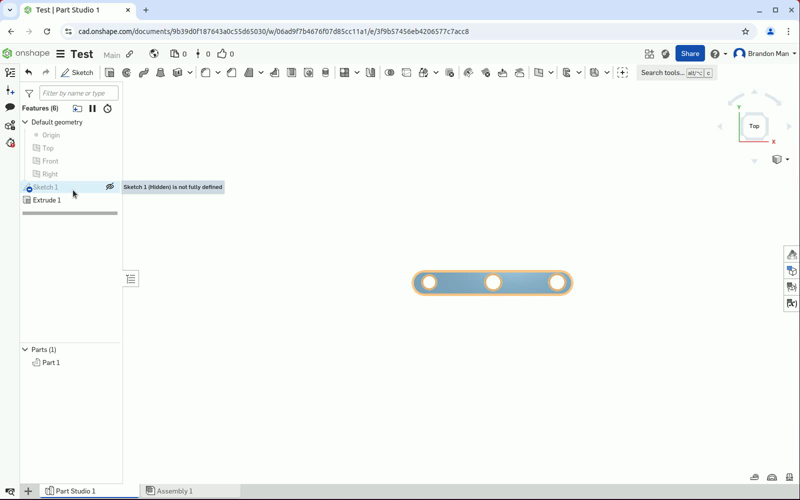
click(73, 189)
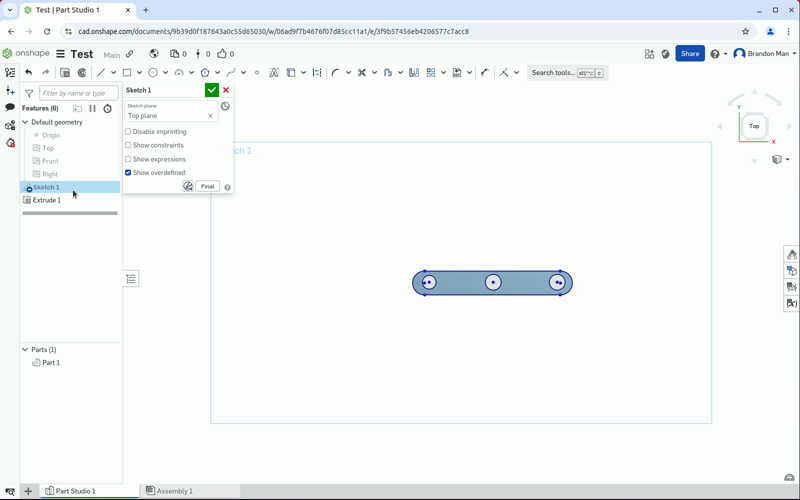
mouse_move(229, 92)
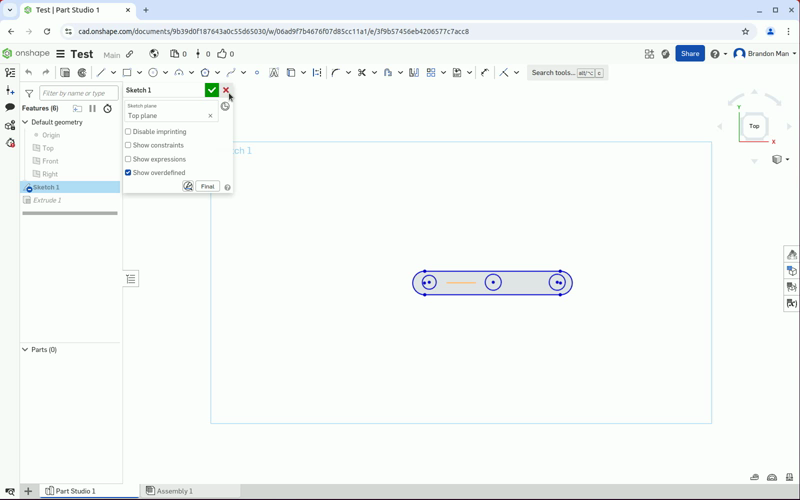
click(229, 92)
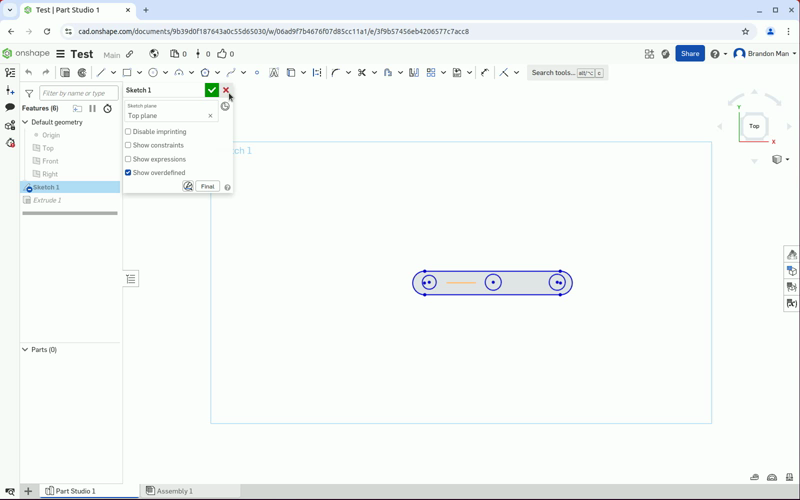
key(shift+s)
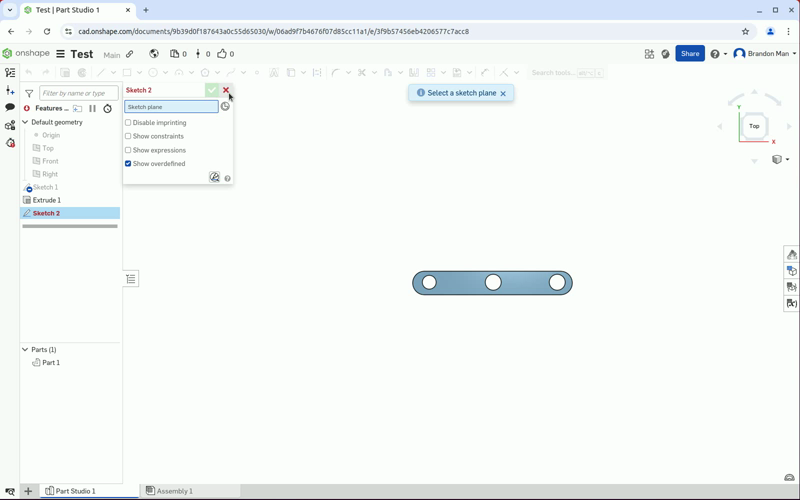
mouse_move(73, 150)
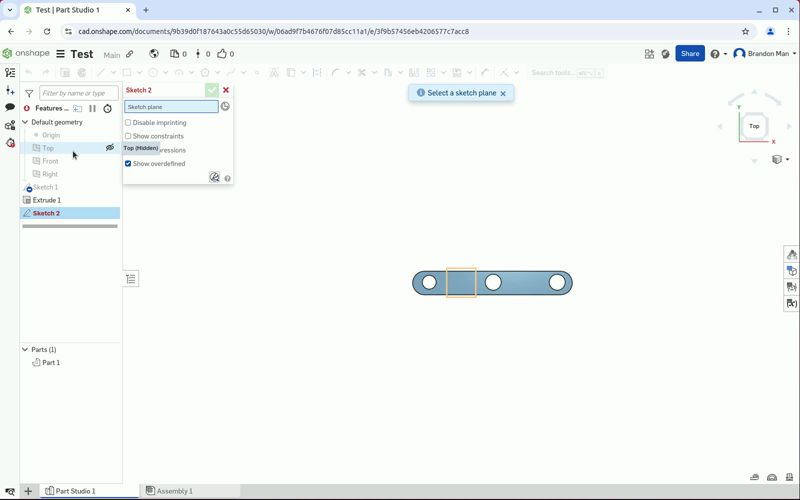
click(73, 150)
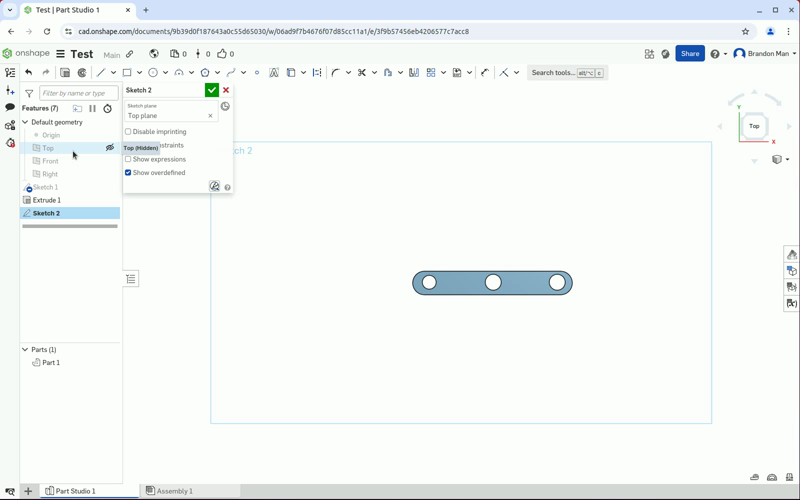
mouse_move(73, 352)
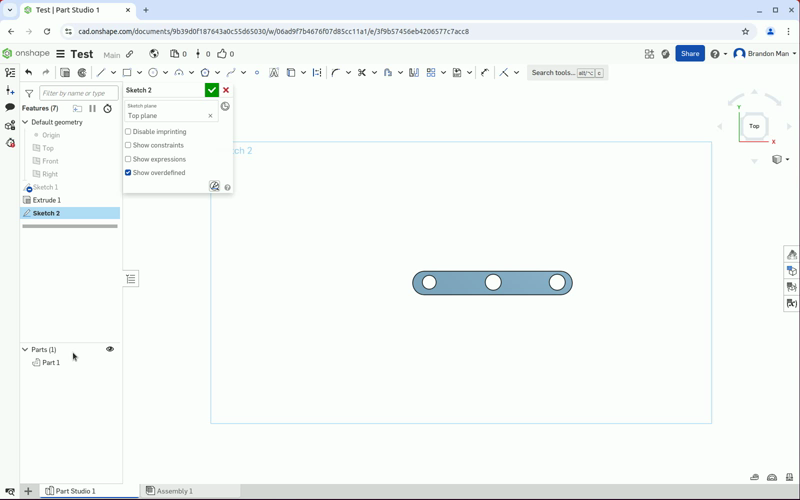
key(y)
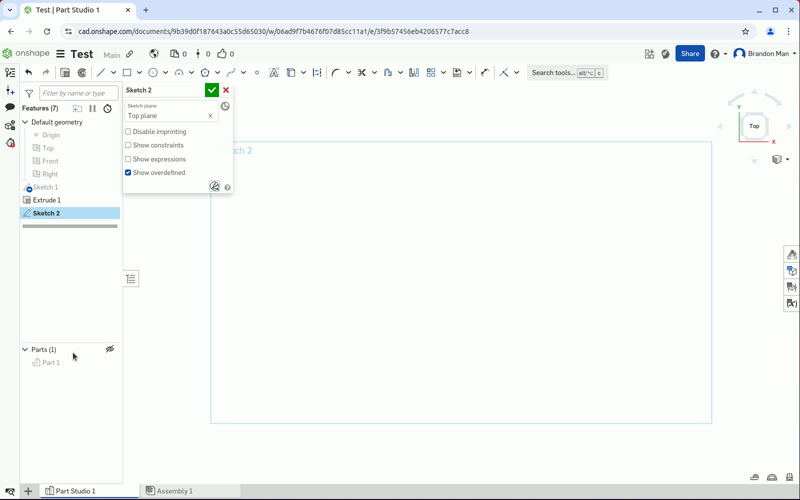
key(c)
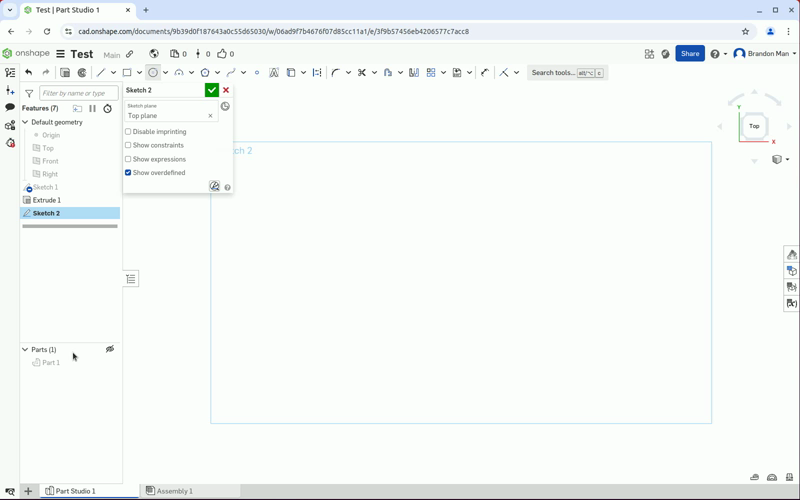
key_down(shift)
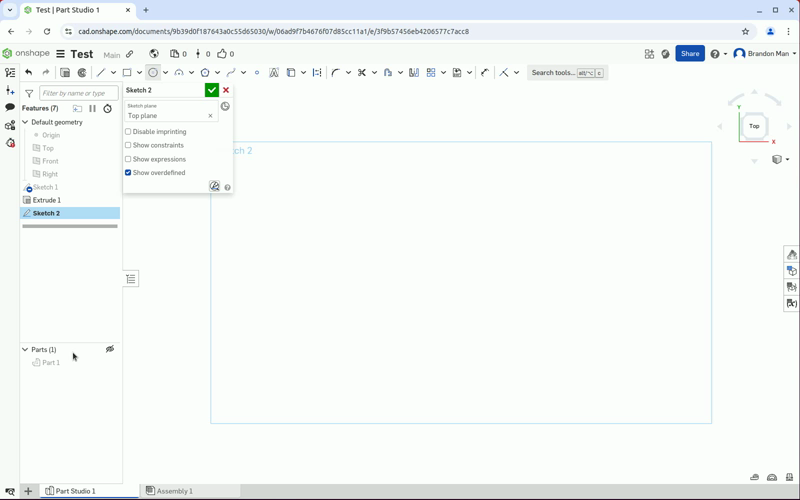
mouse_move(461, 282)
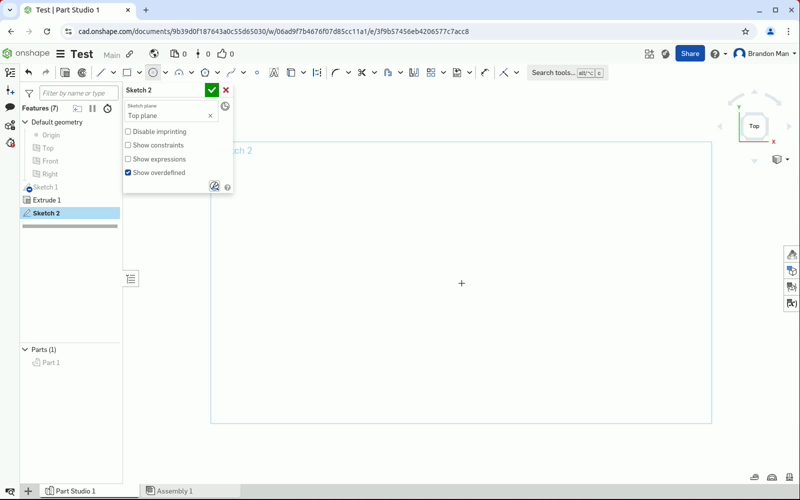
click(461, 282)
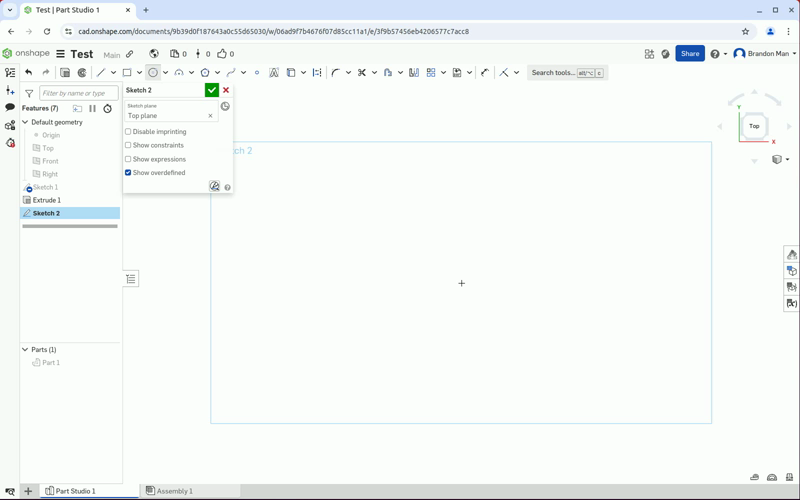
key_up(shift)
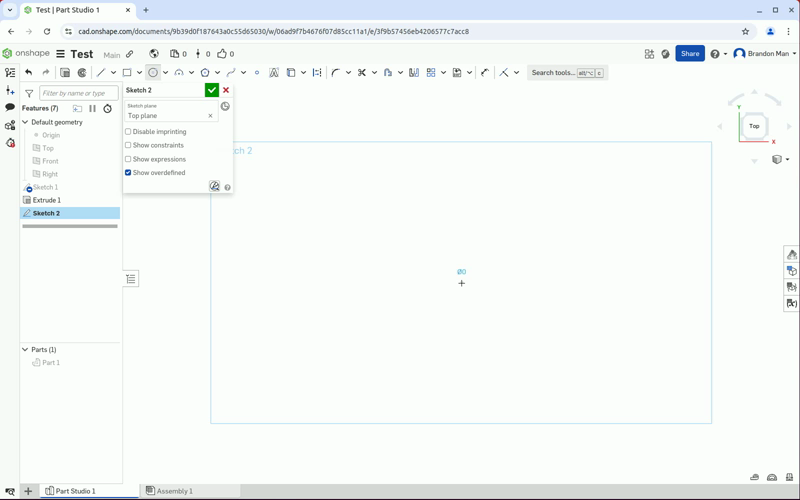
mouse_move(464, 282)
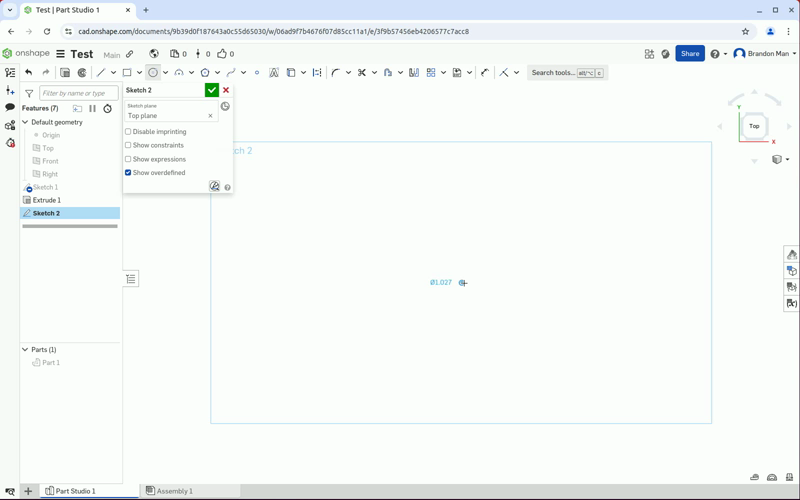
scroll(6)
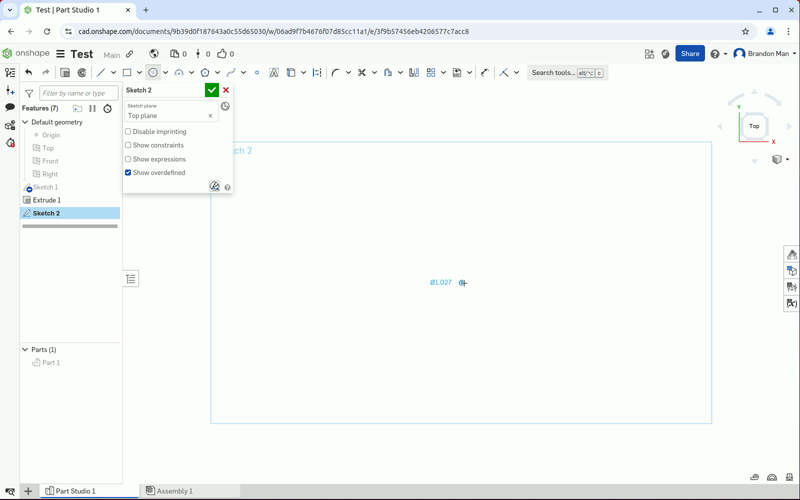
scroll(6)
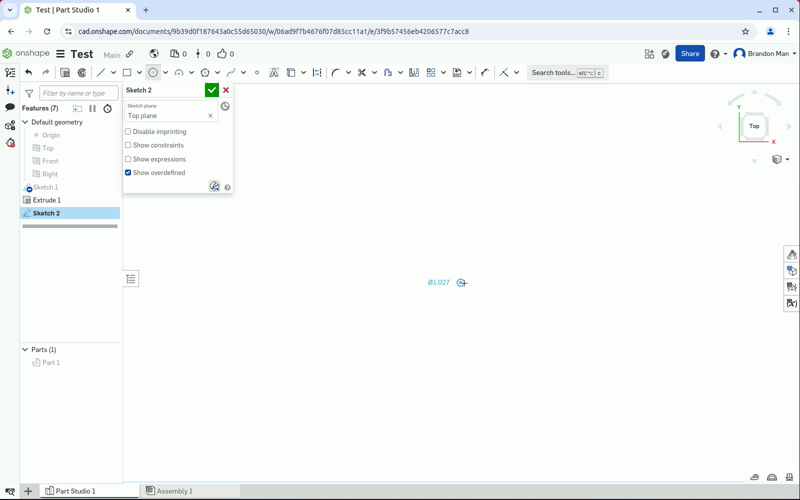
scroll(6)
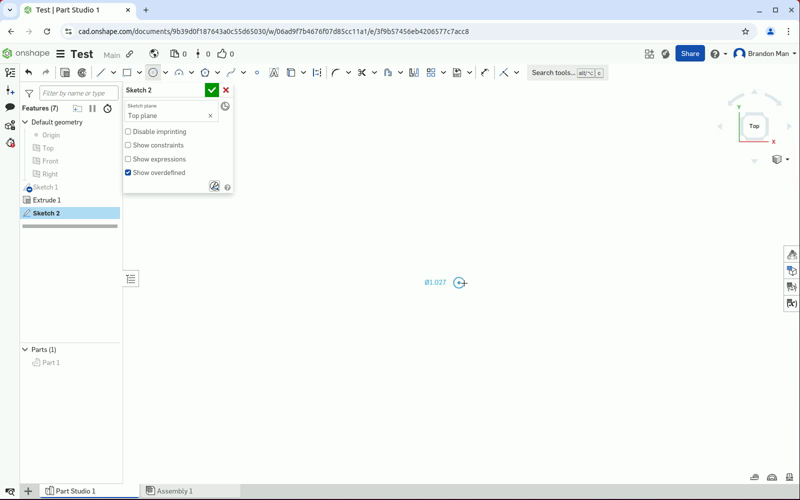
scroll(6)
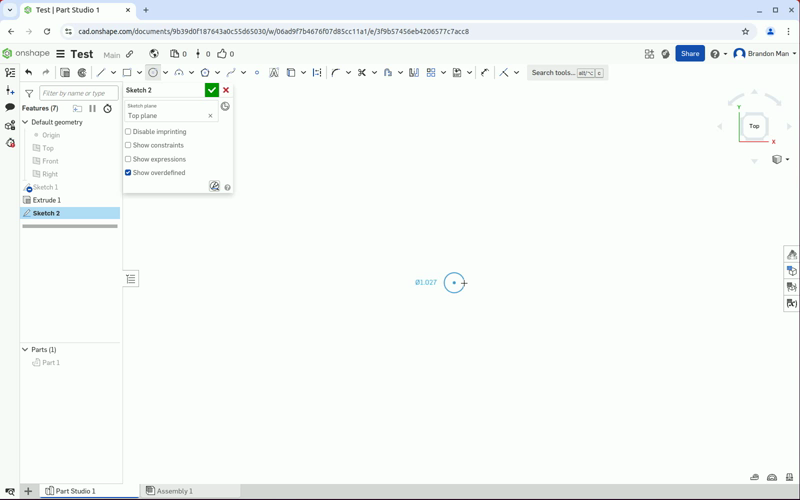
scroll(6)
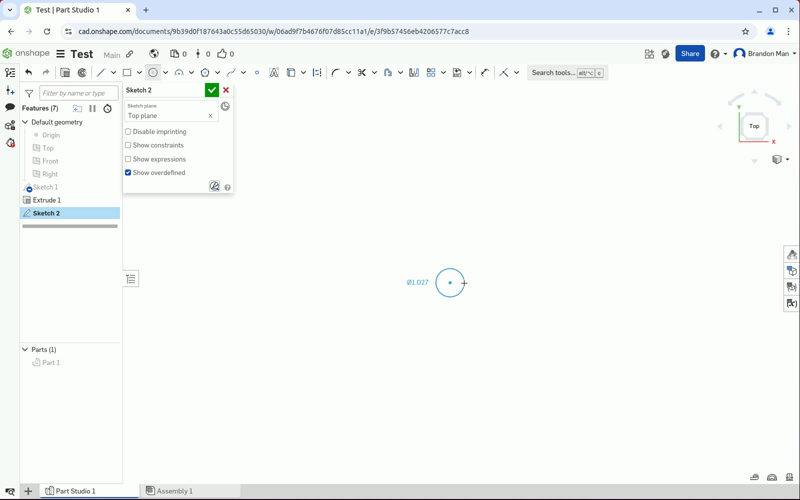
scroll(6)
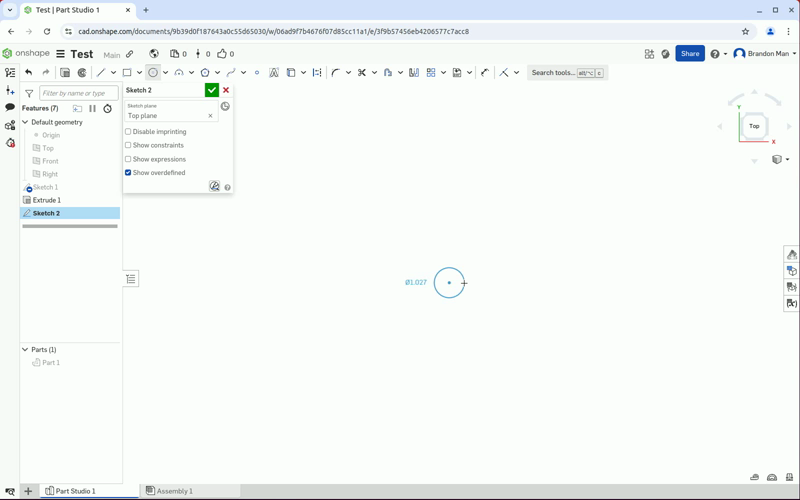
scroll(6)
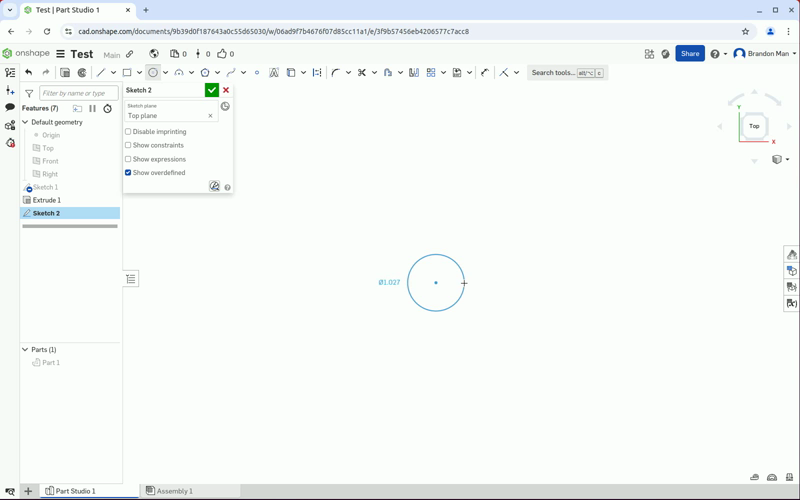
click(464, 282)
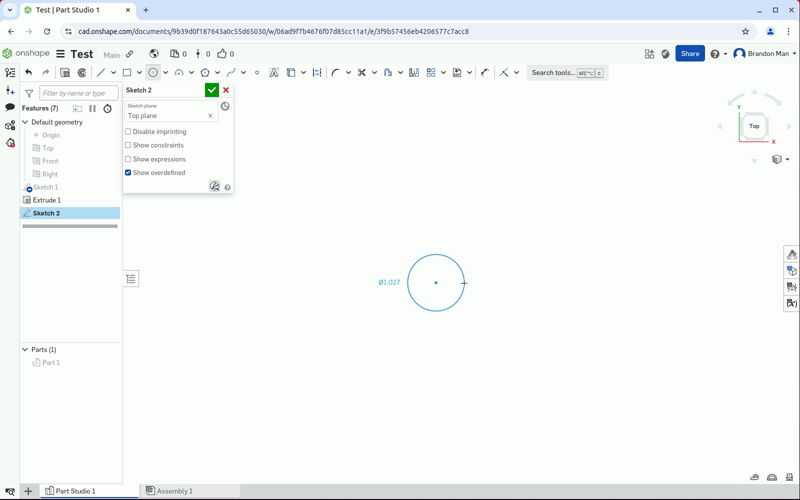
scroll(-6)
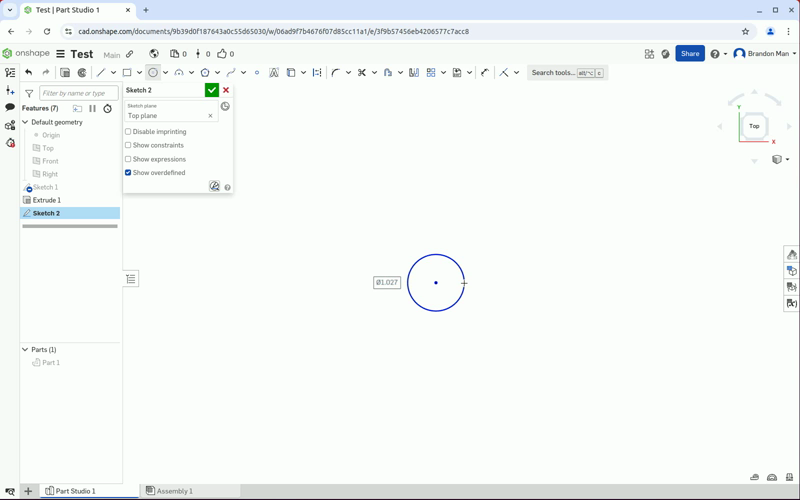
scroll(-6)
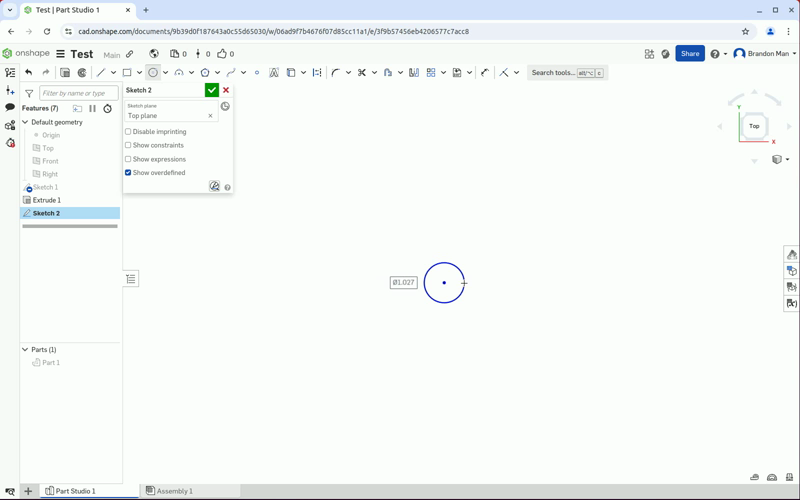
scroll(-6)
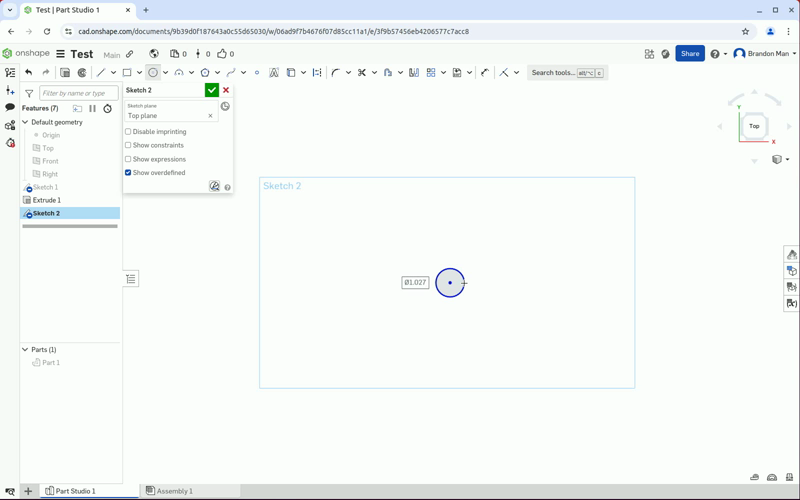
scroll(-6)
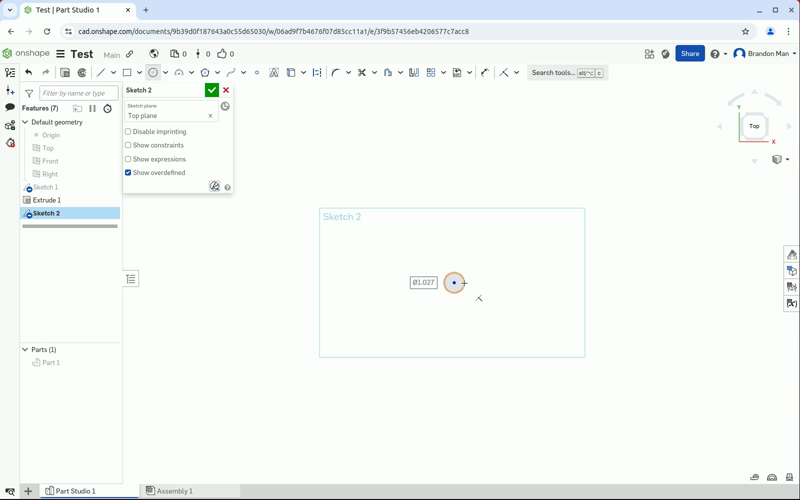
scroll(-6)
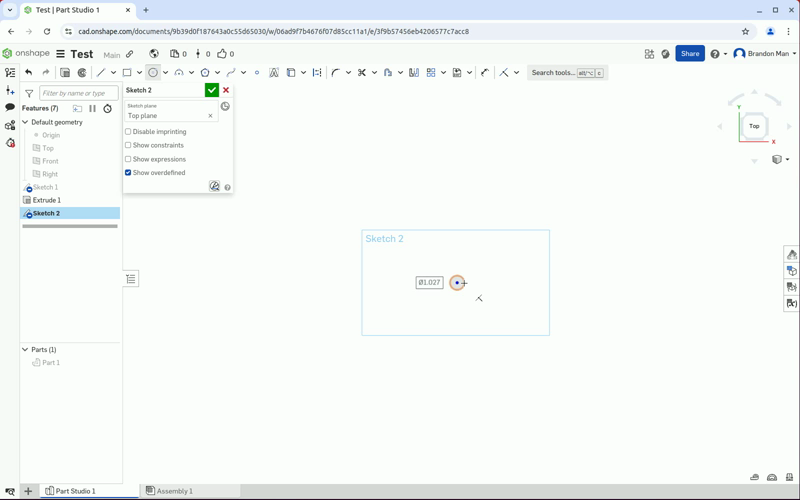
scroll(-6)
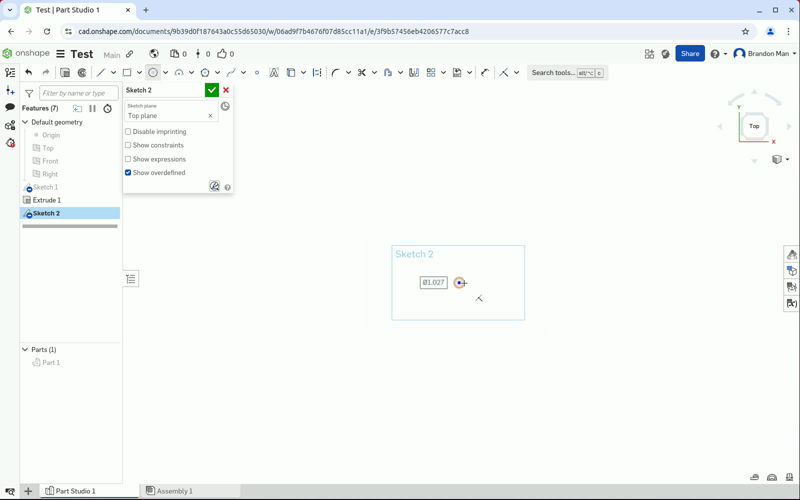
scroll(-6)
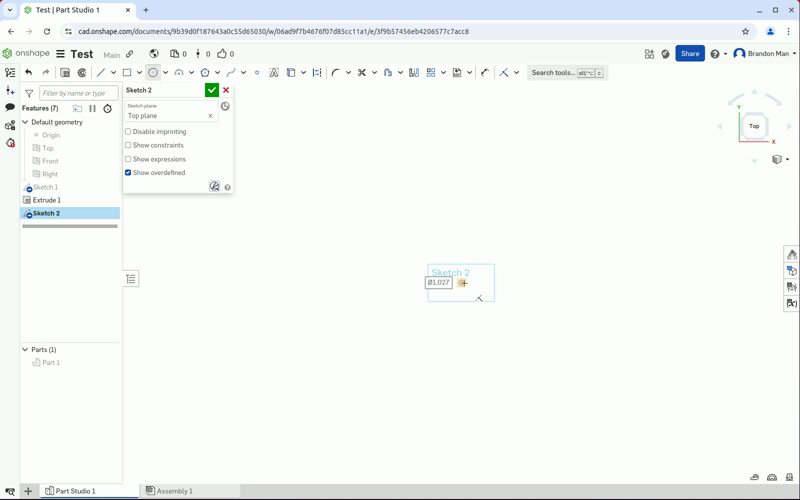
key(esc)
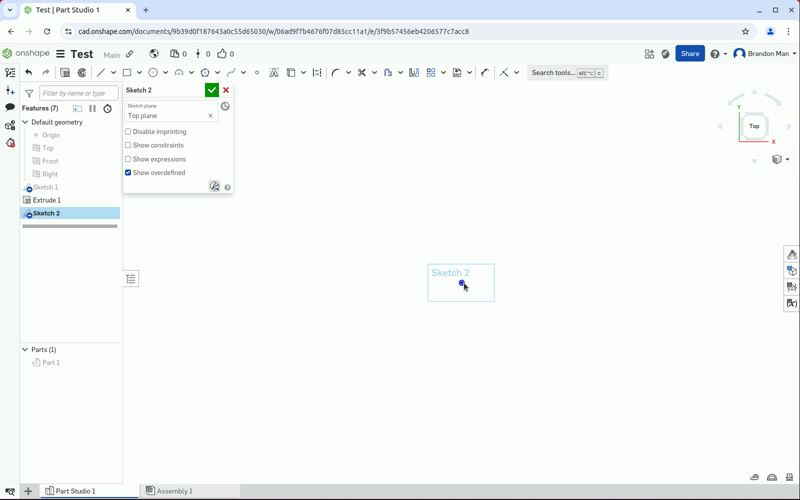
mouse_move(463, 281)
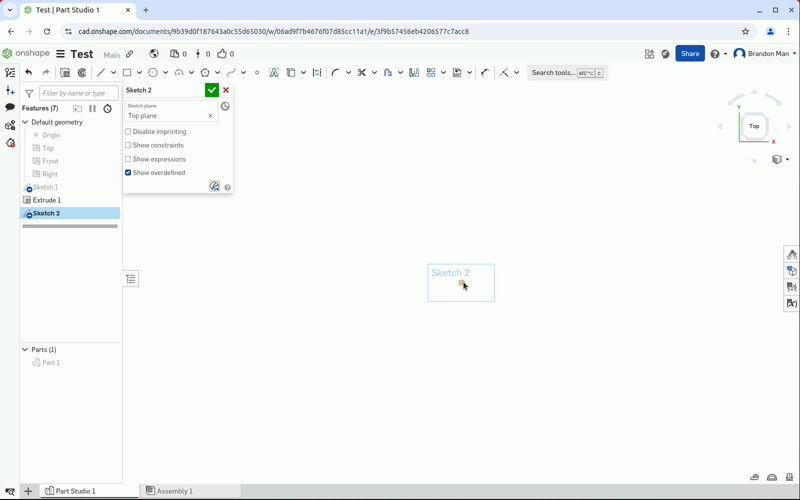
scroll(6)
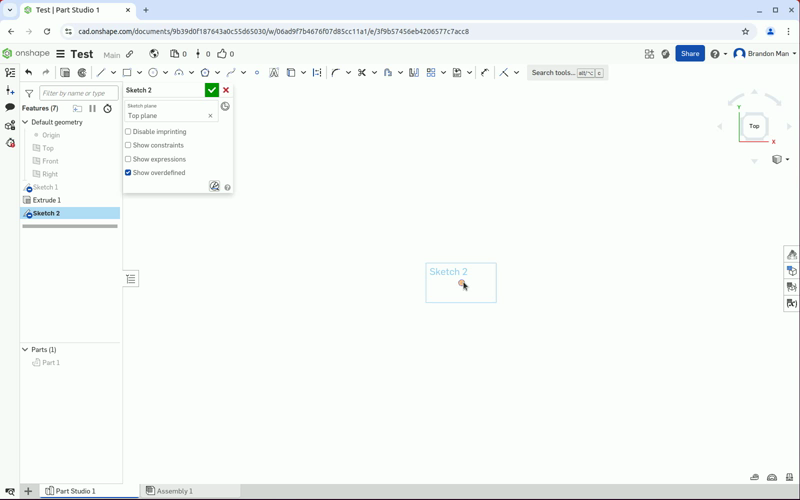
scroll(6)
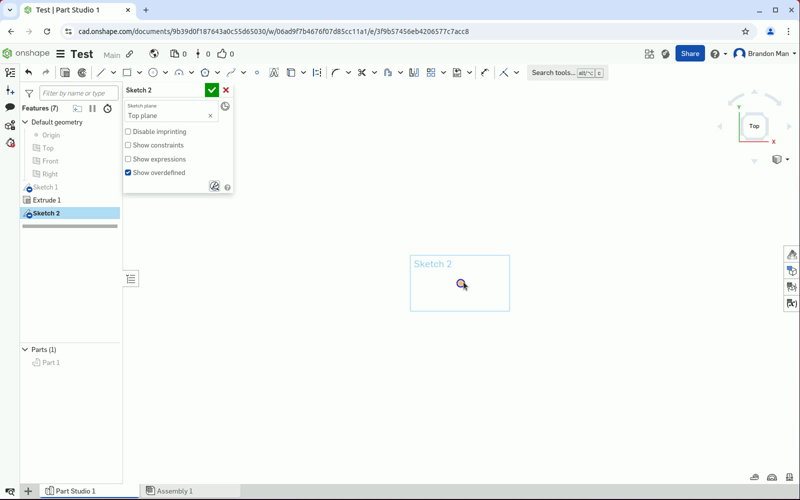
scroll(6)
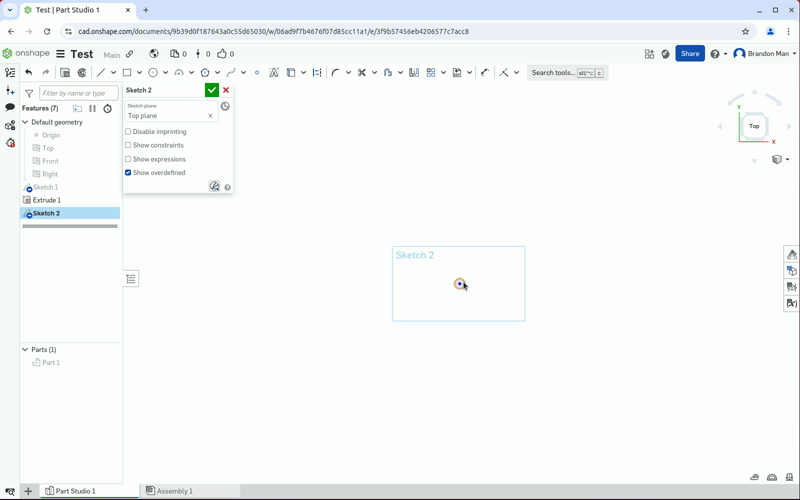
scroll(6)
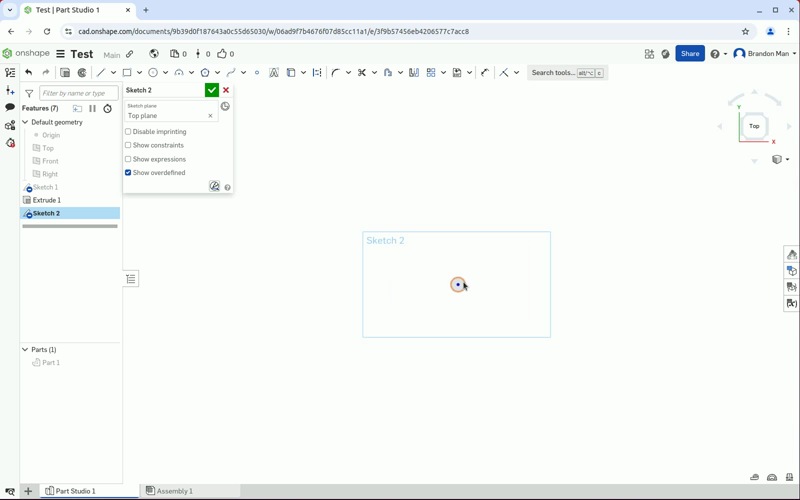
scroll(6)
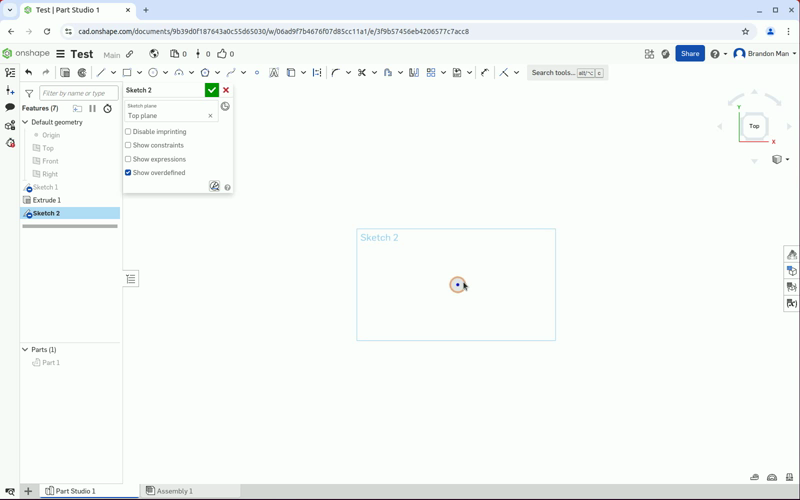
scroll(6)
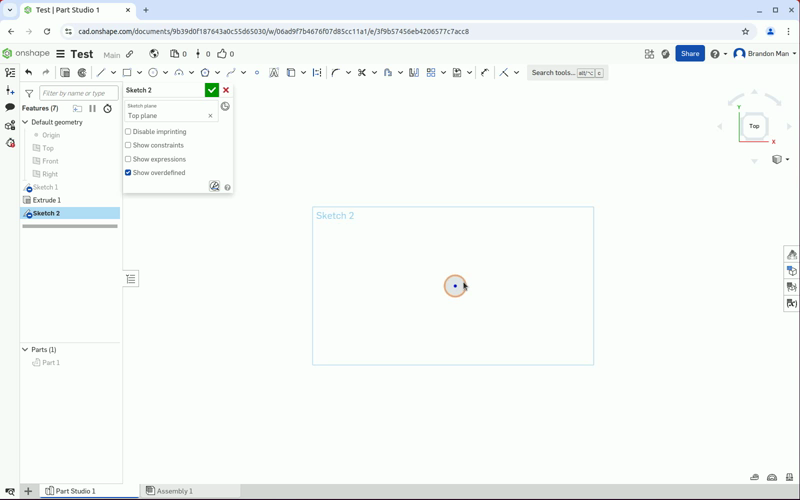
scroll(6)
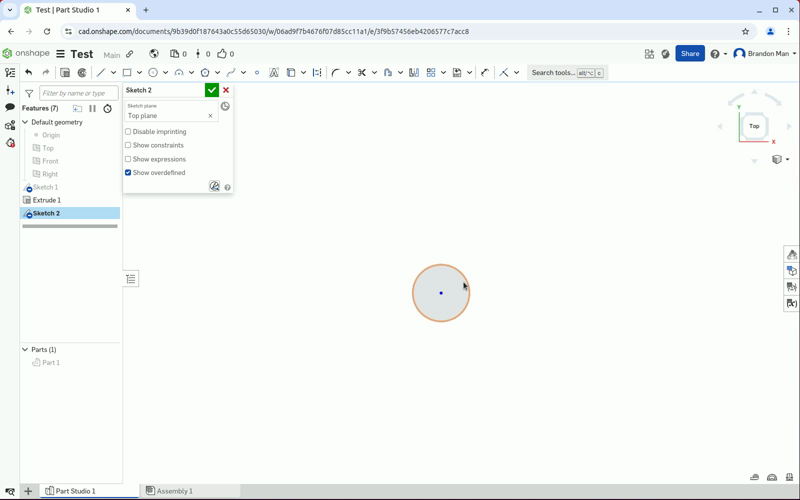
click(463, 281)
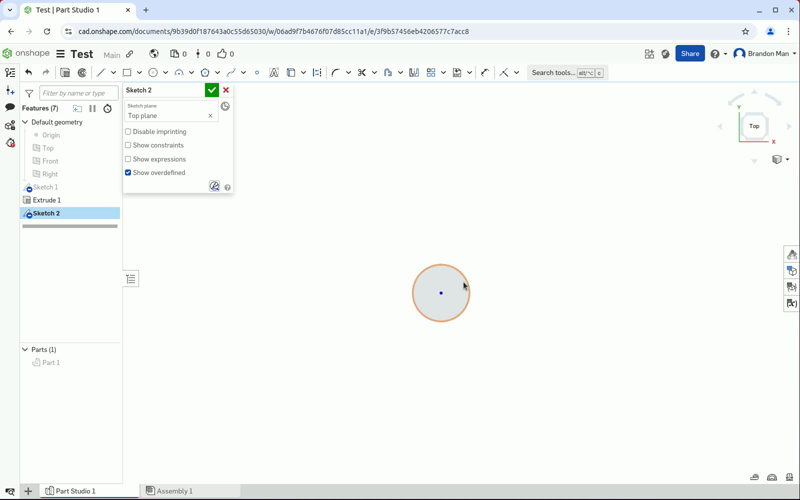
scroll(-6)
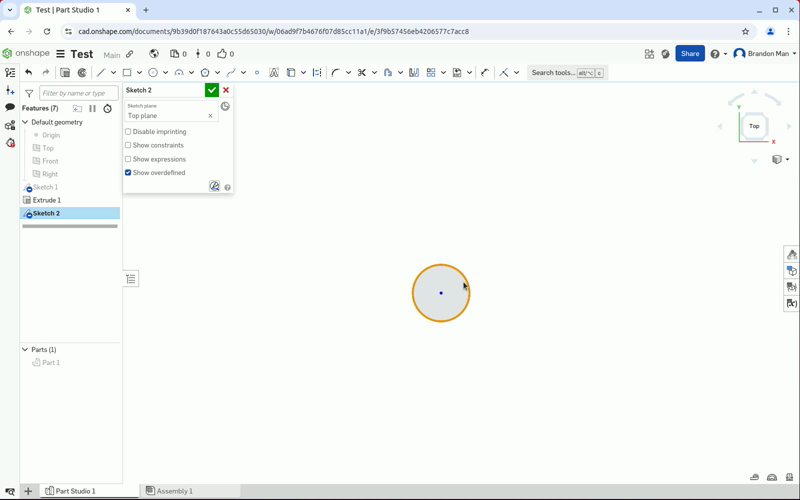
scroll(-6)
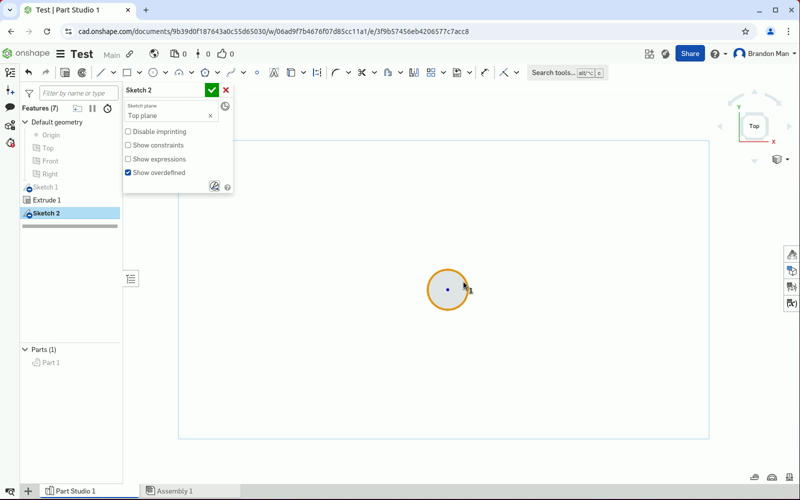
scroll(-6)
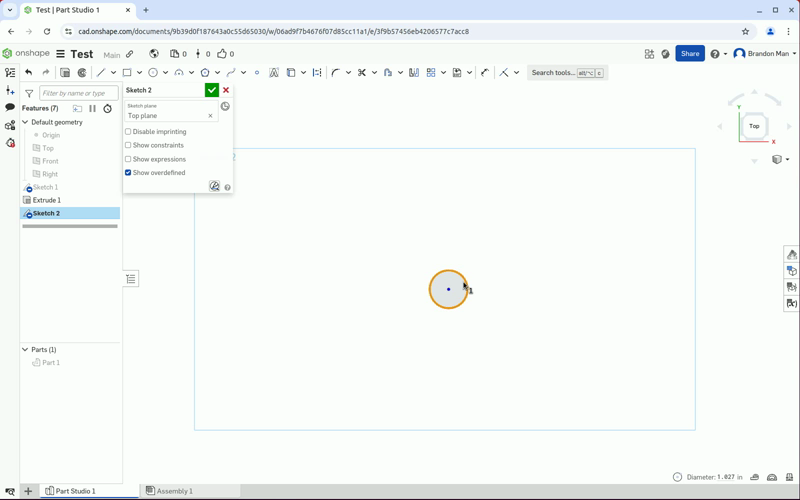
scroll(-6)
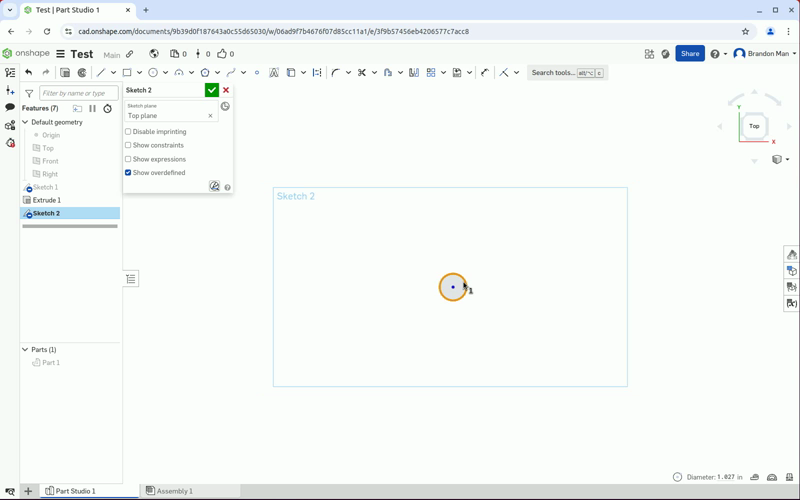
scroll(-6)
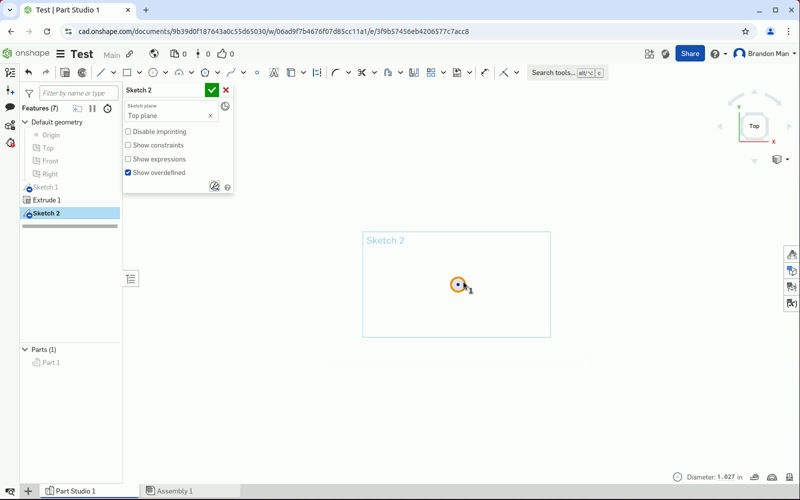
scroll(-6)
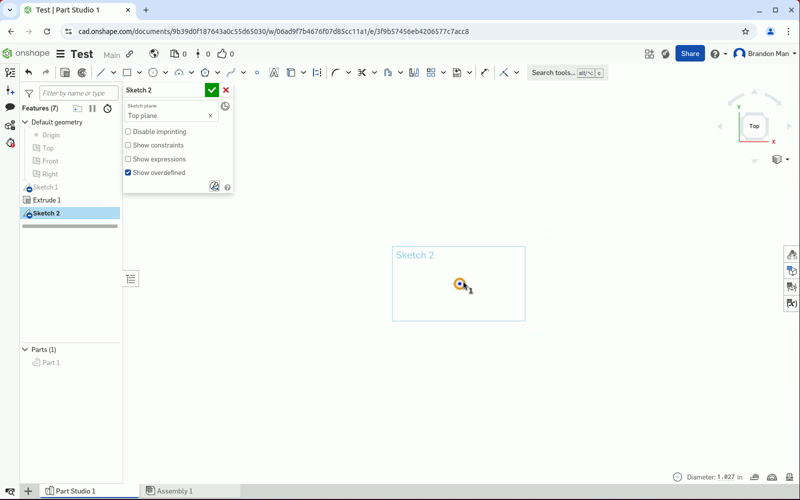
scroll(-6)
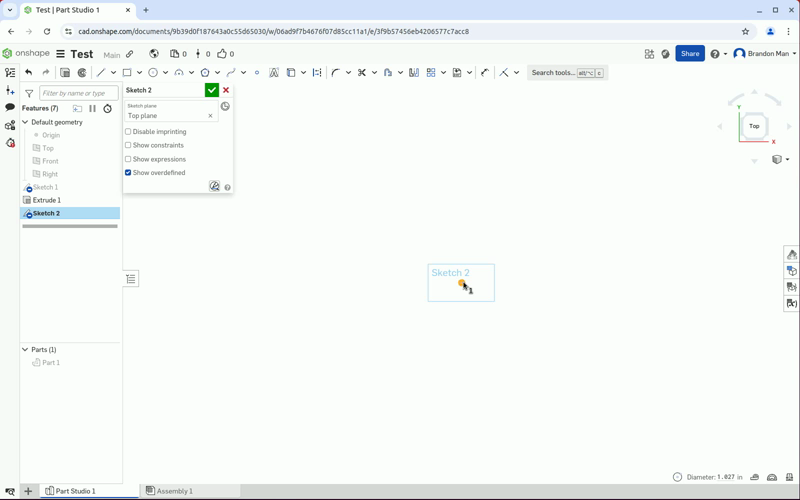
mouse_move(73, 352)
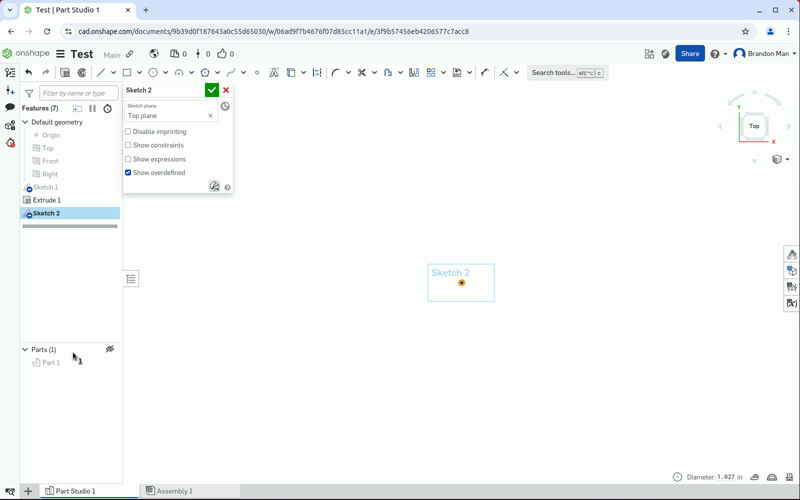
key(shift+y)
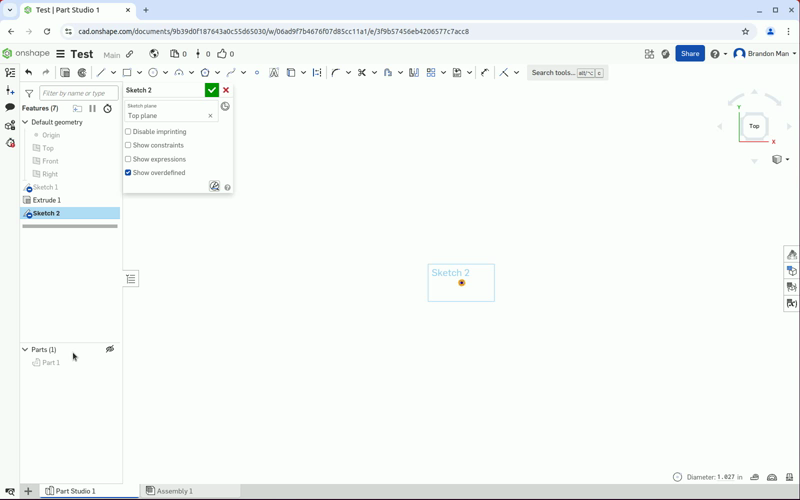
key(shift+e)
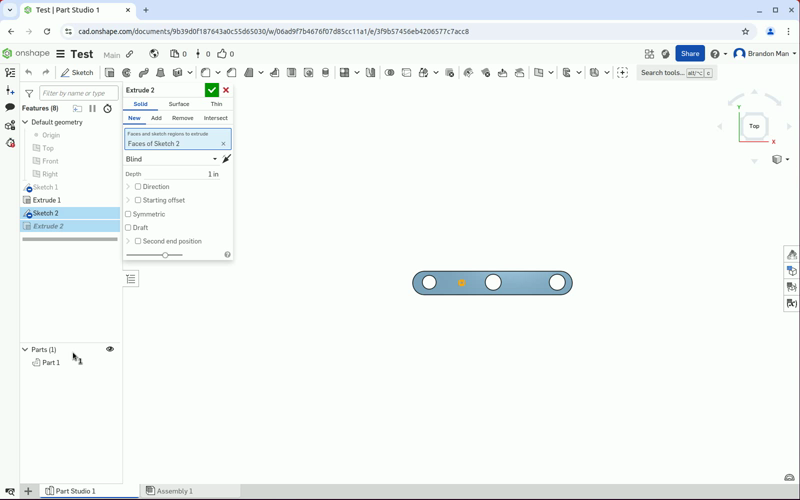
mouse_move(143, 106)
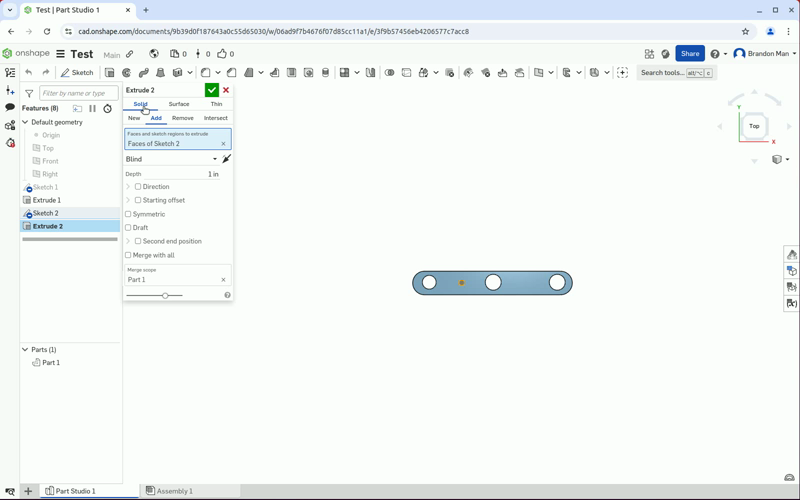
click(143, 106)
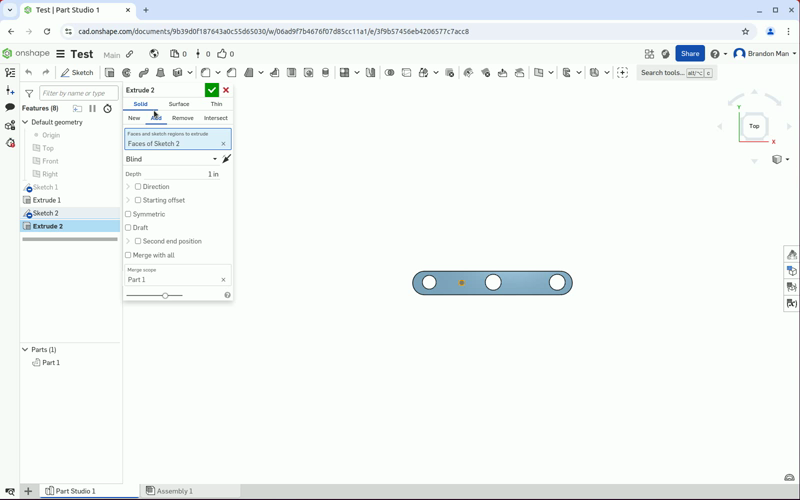
mouse_move(186, 120)
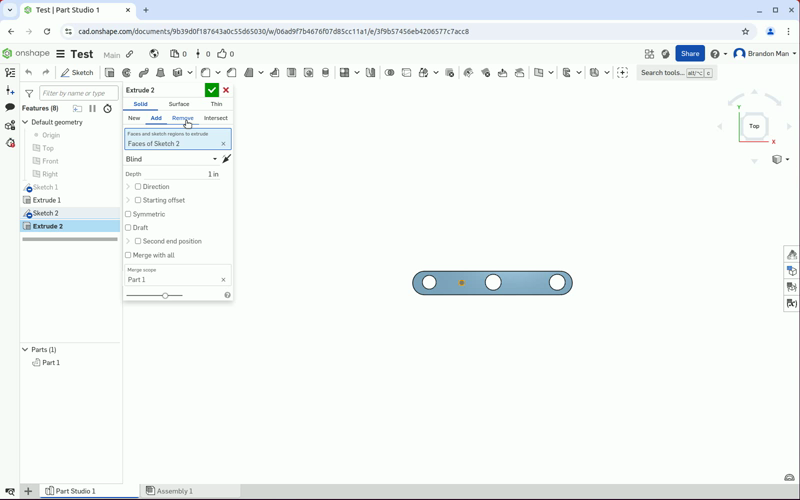
click(186, 120)
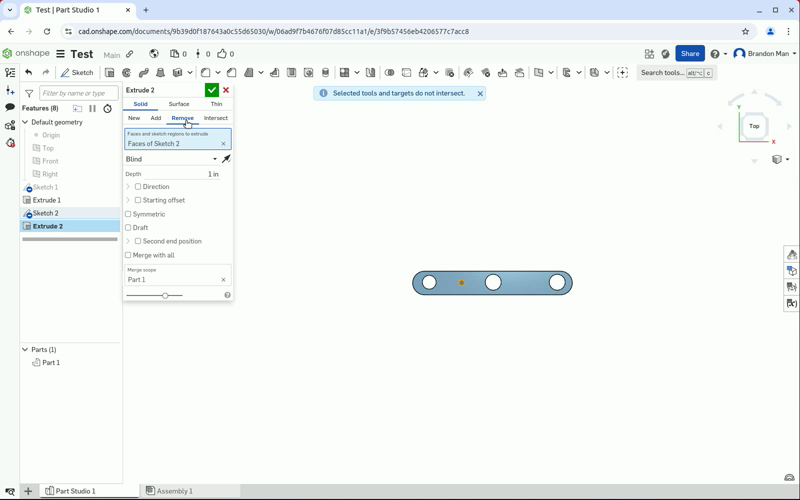
key(tab, 4)
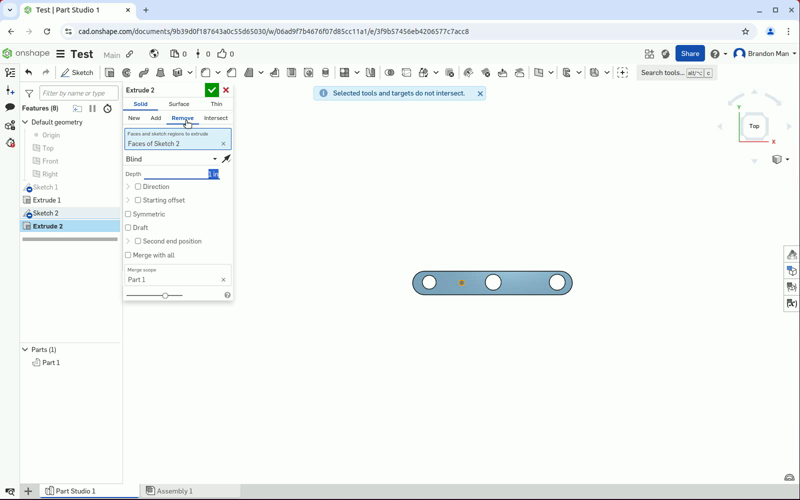
text(-3.37)
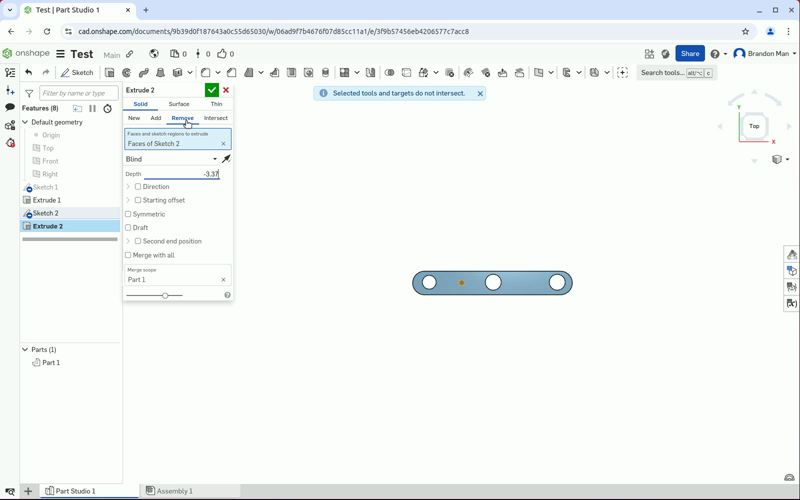
key(tab, 6)
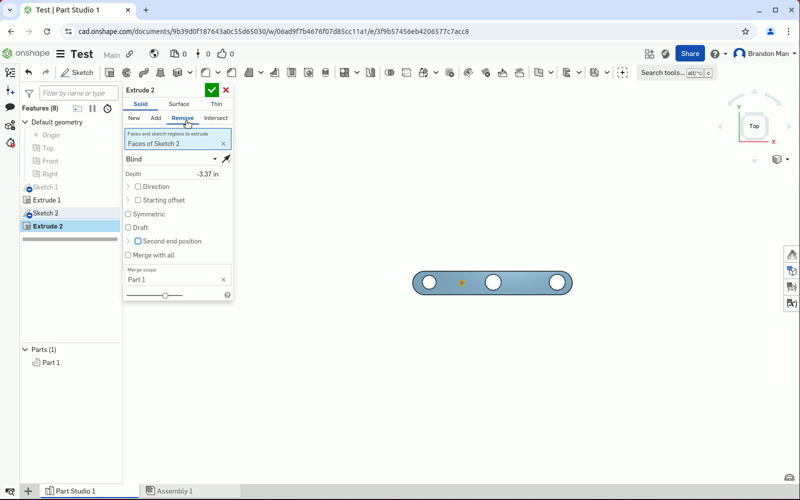
key(space)
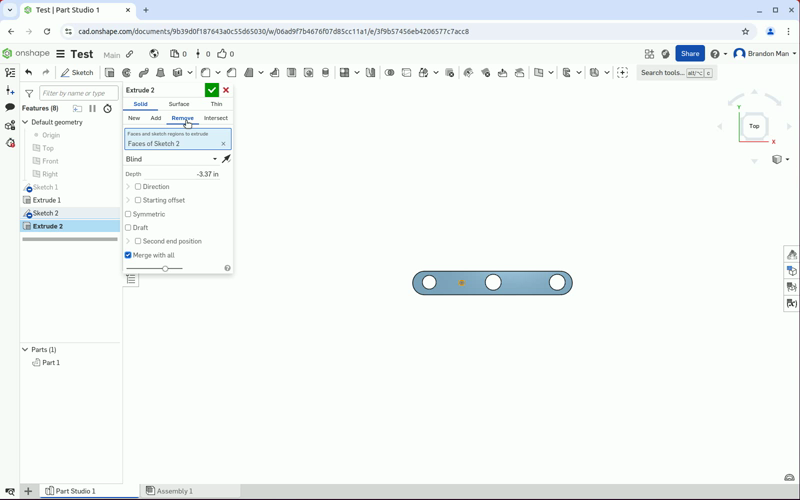
key(enter)
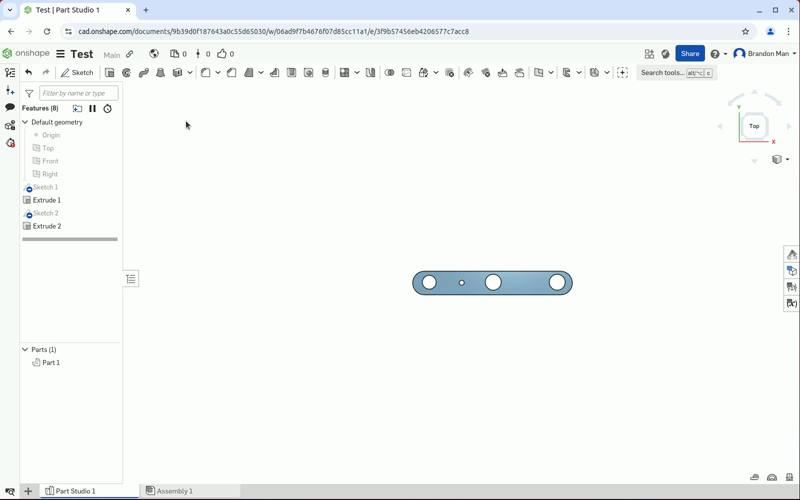
key(shift+h)
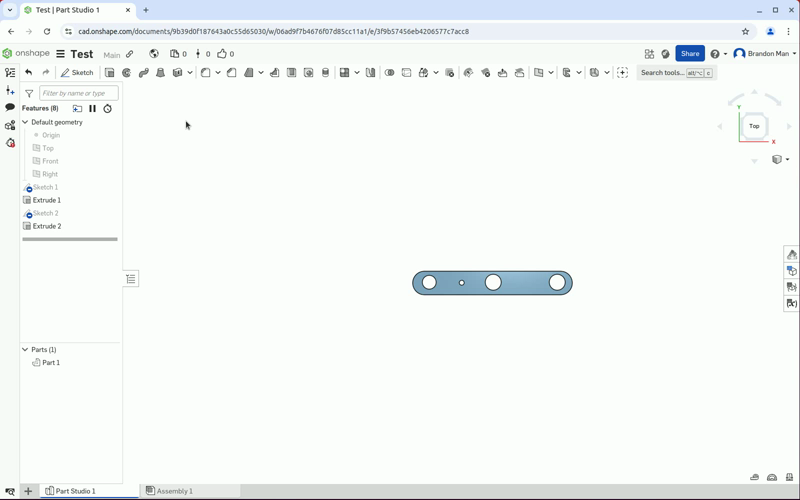
key(shift+h)
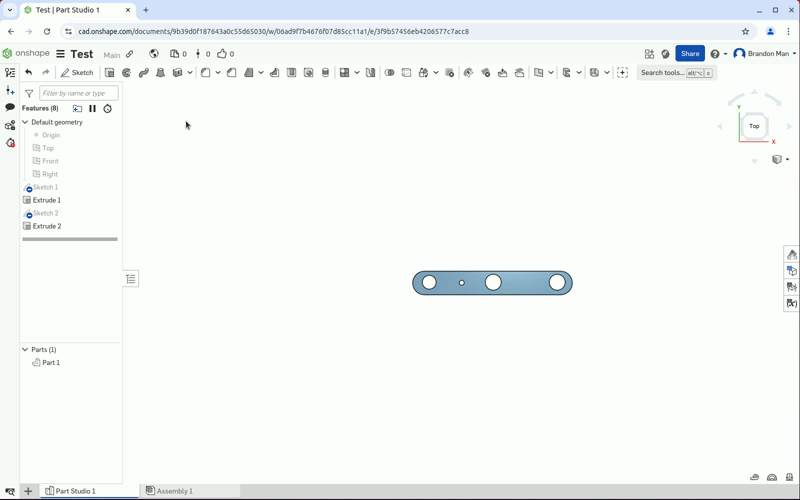
mouse_move(73, 189)
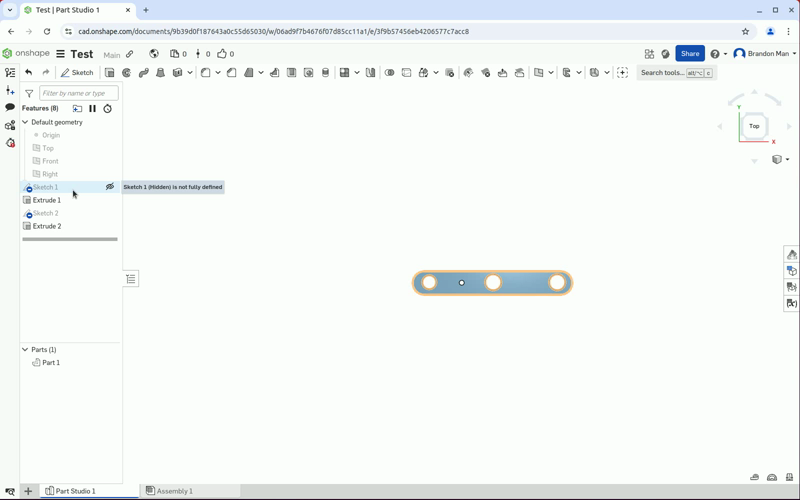
click(73, 189)
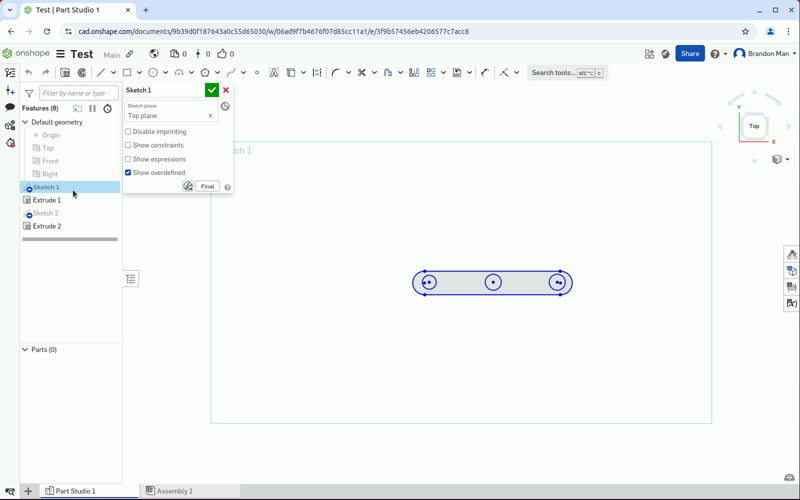
mouse_move(229, 92)
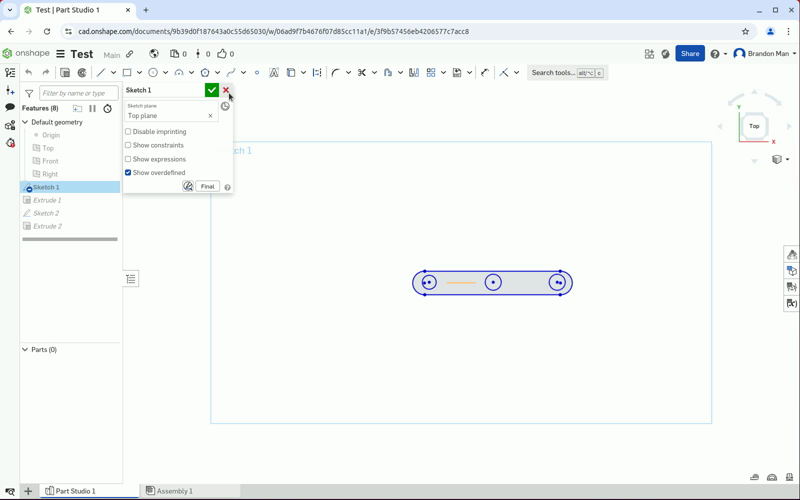
click(229, 92)
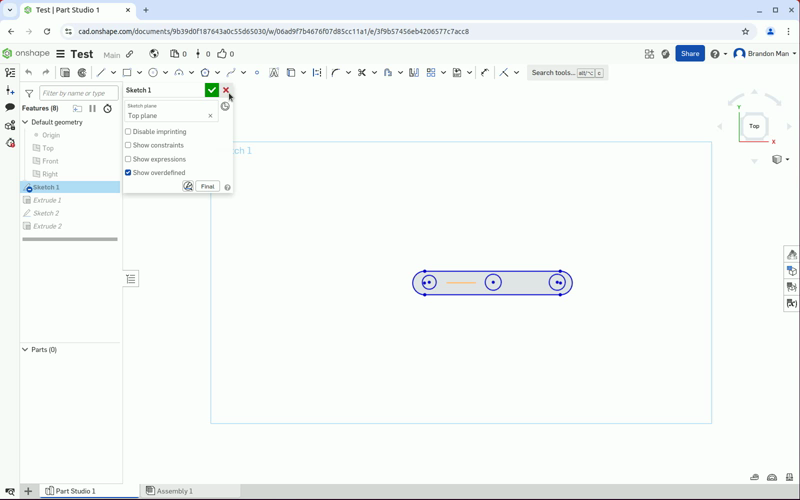
key(shift+s)
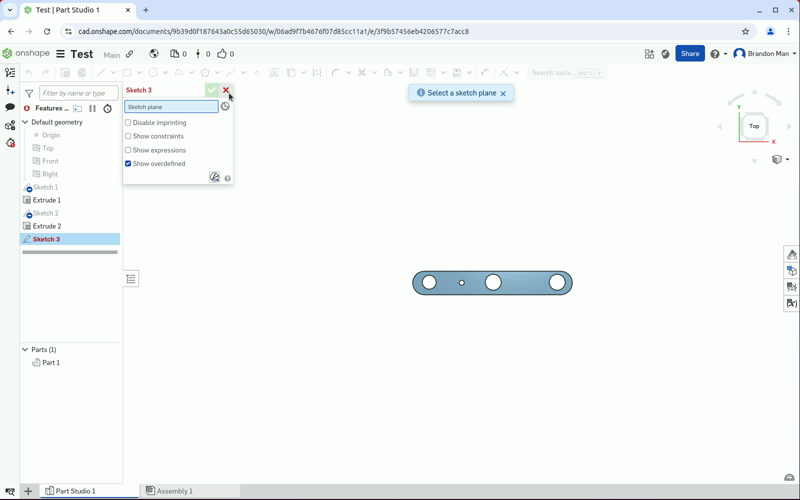
mouse_move(73, 150)
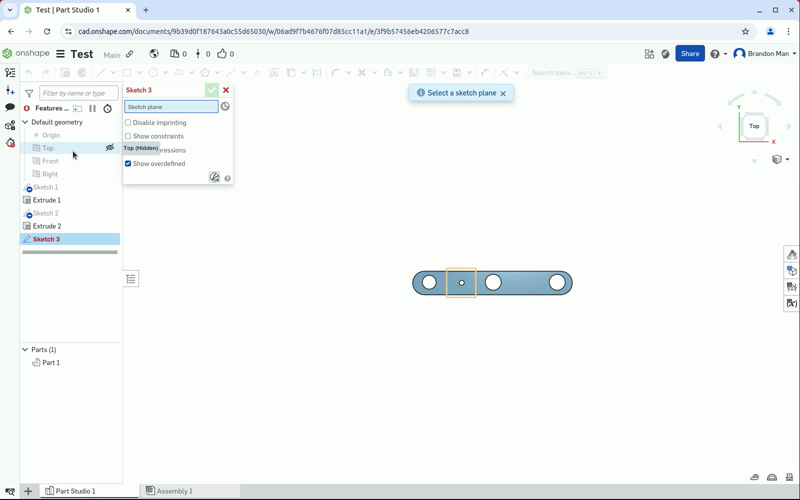
click(73, 150)
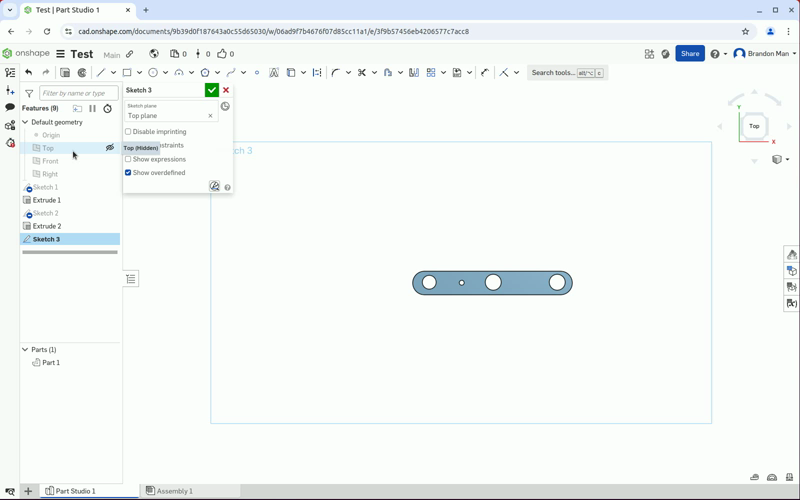
mouse_move(73, 352)
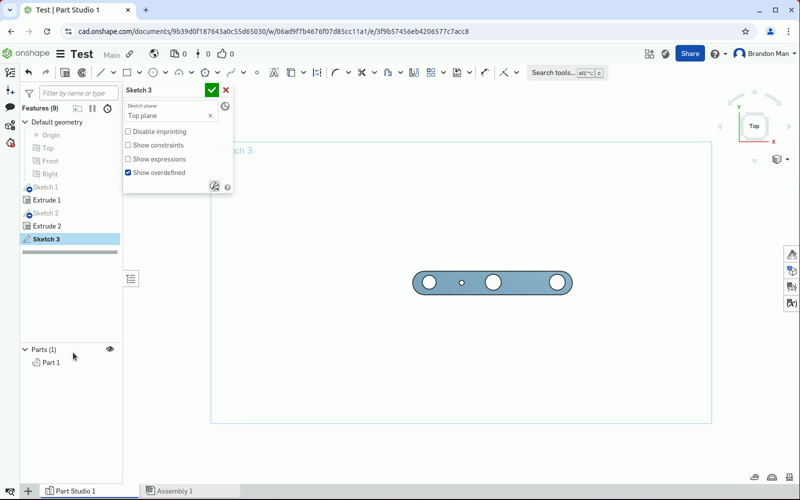
key(y)
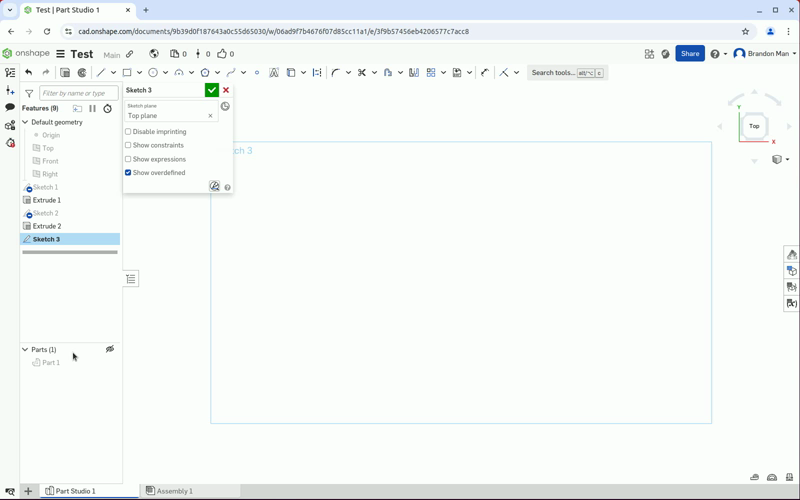
key(c)
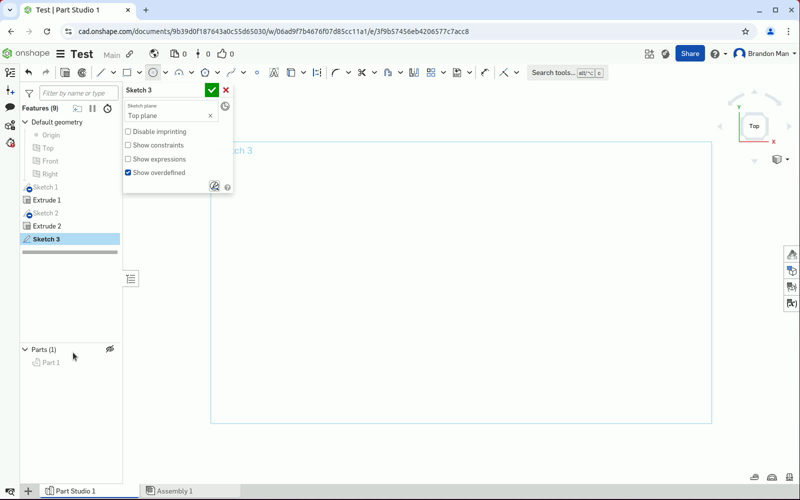
key_down(shift)
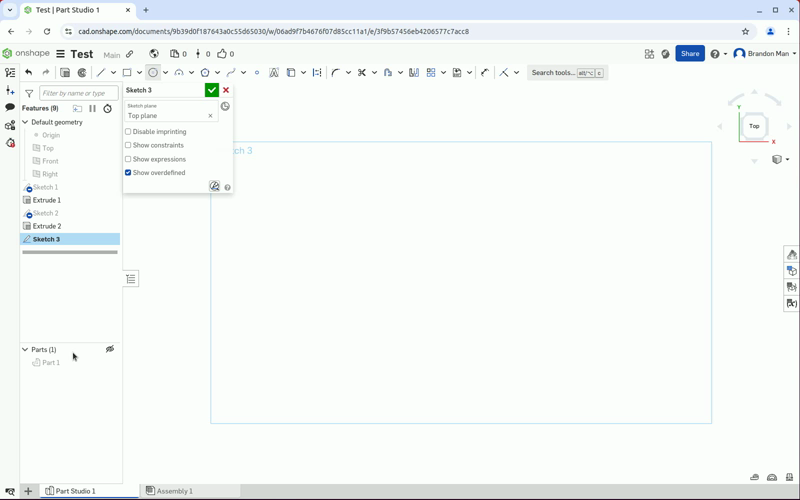
mouse_move(526, 282)
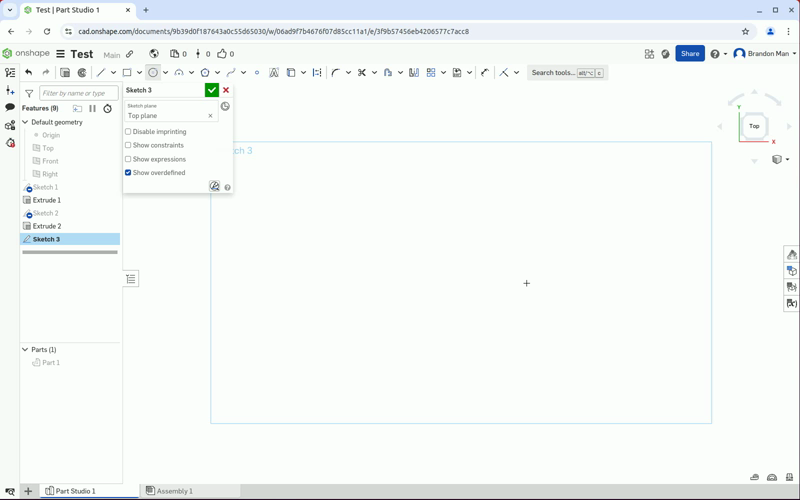
click(526, 282)
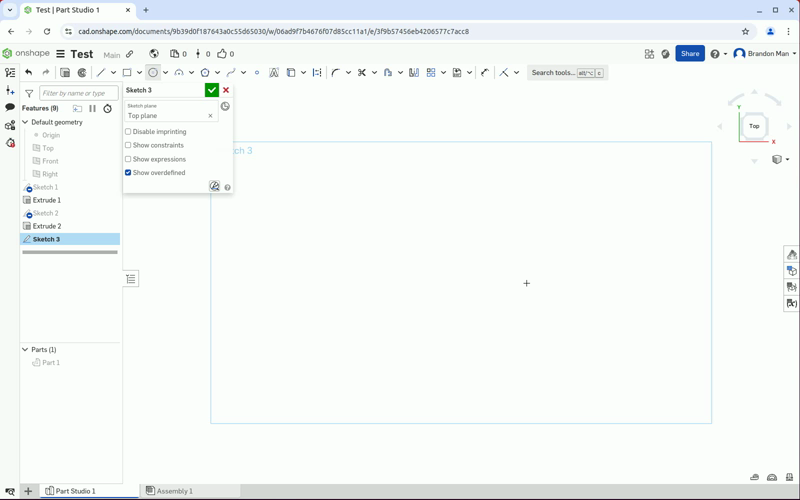
key_up(shift)
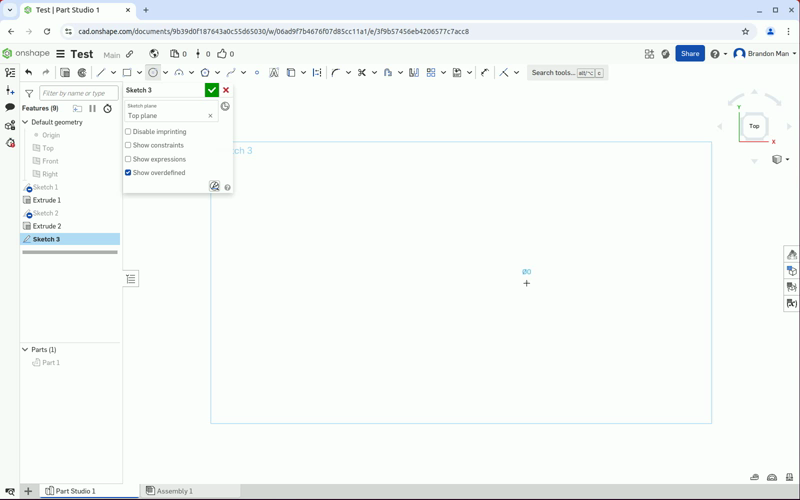
mouse_move(528, 282)
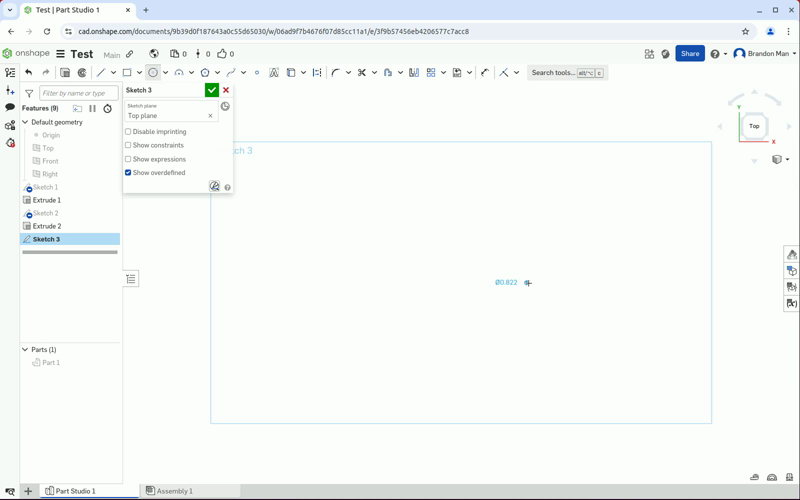
scroll(6)
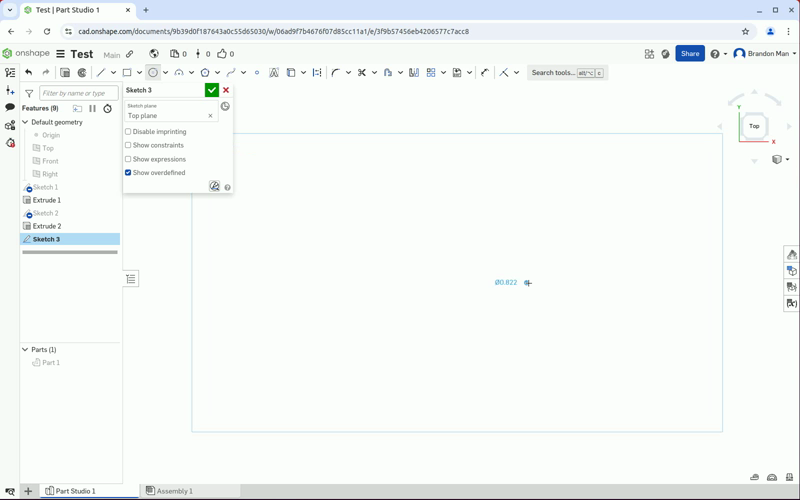
scroll(6)
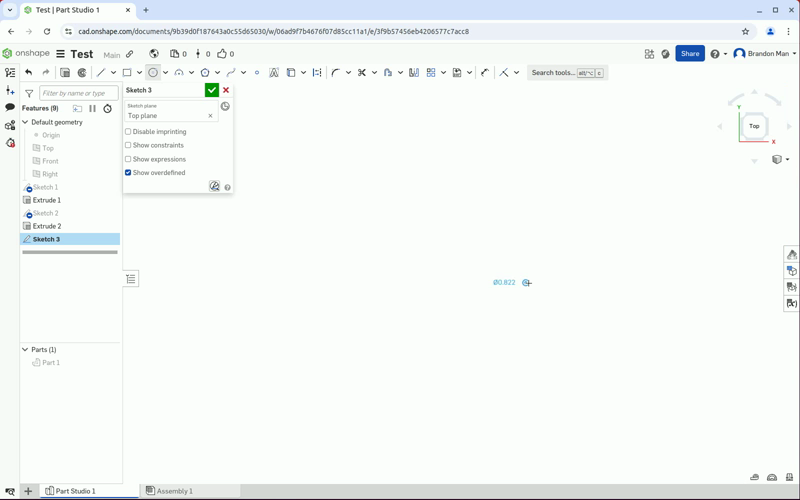
scroll(6)
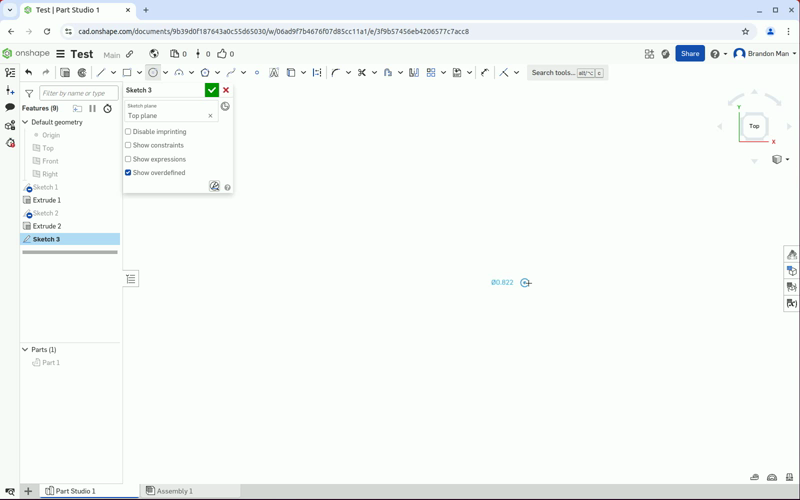
scroll(6)
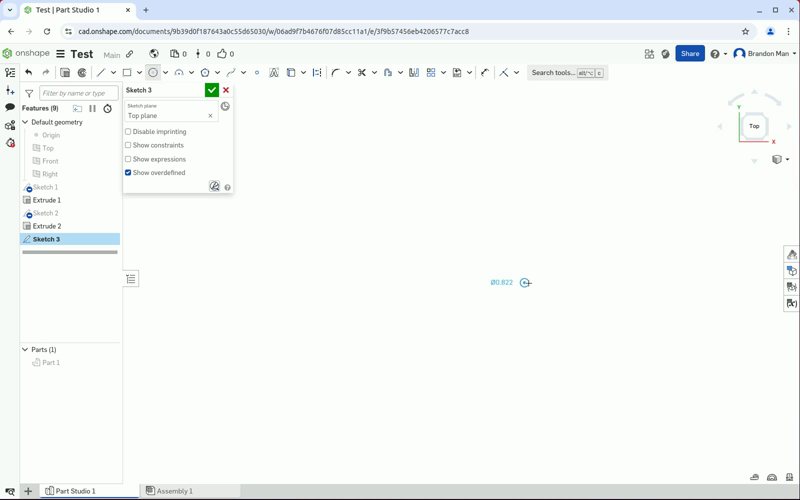
scroll(6)
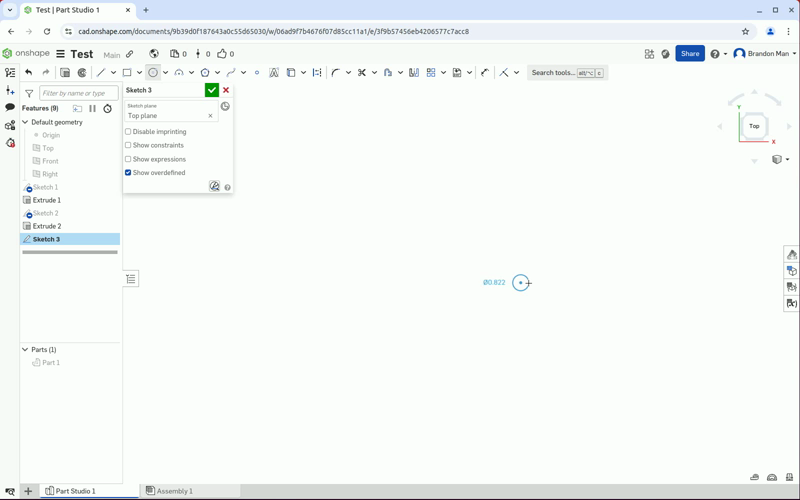
scroll(6)
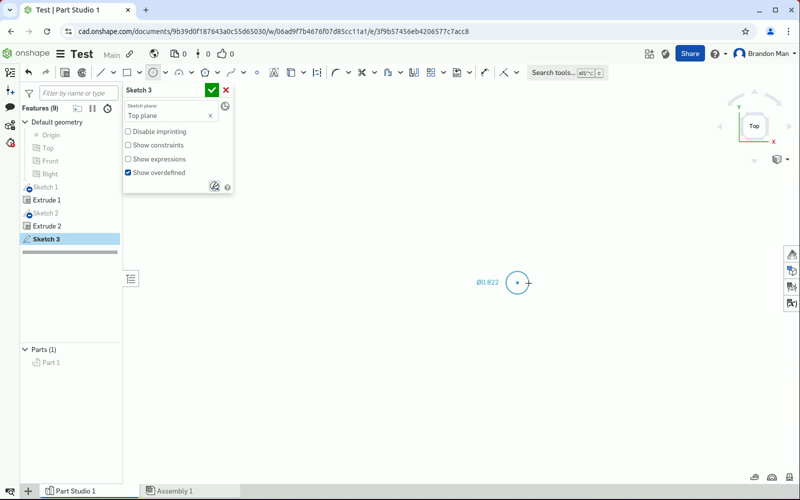
scroll(6)
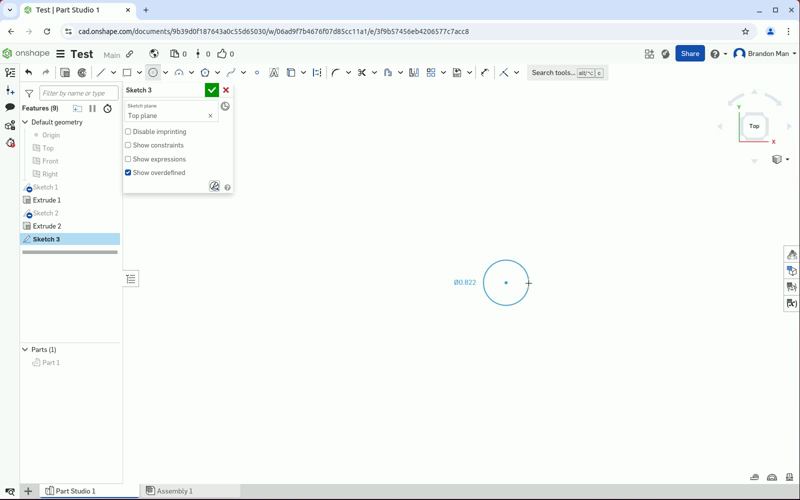
click(528, 282)
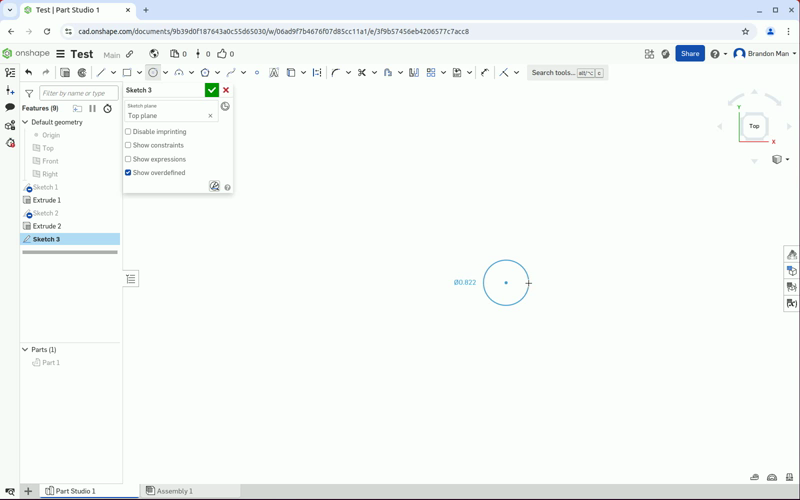
scroll(-6)
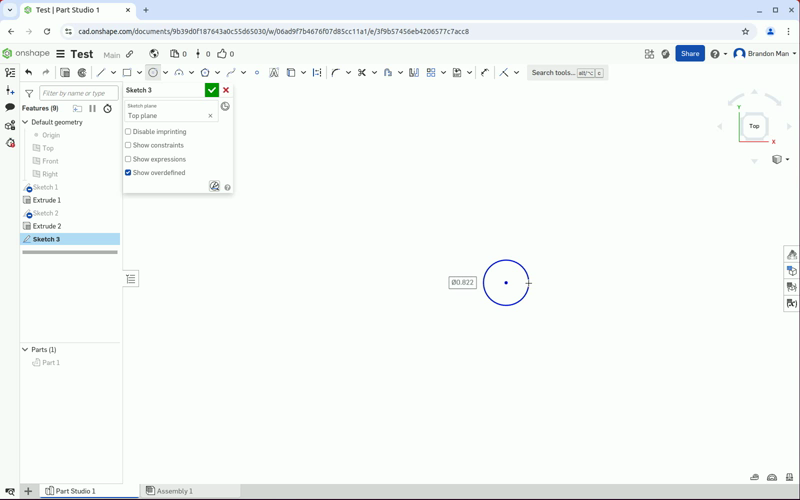
scroll(-6)
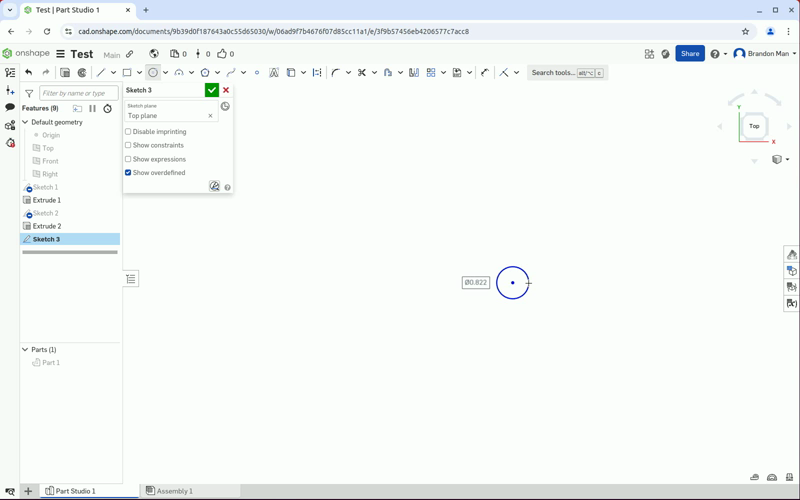
scroll(-6)
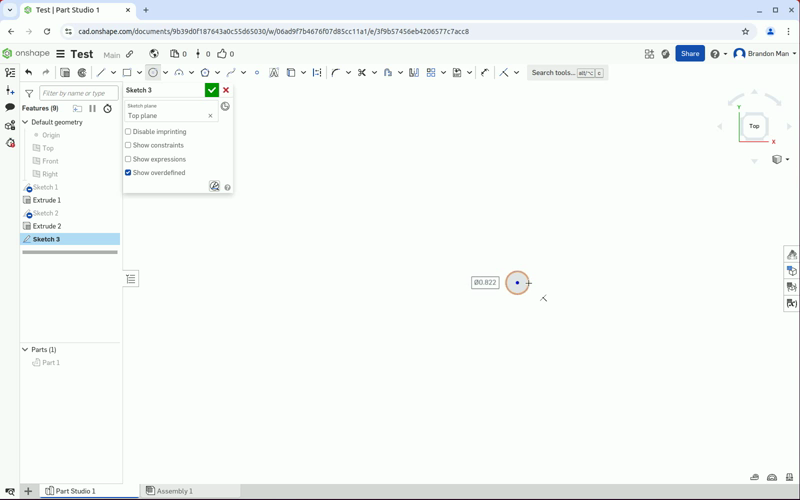
scroll(-6)
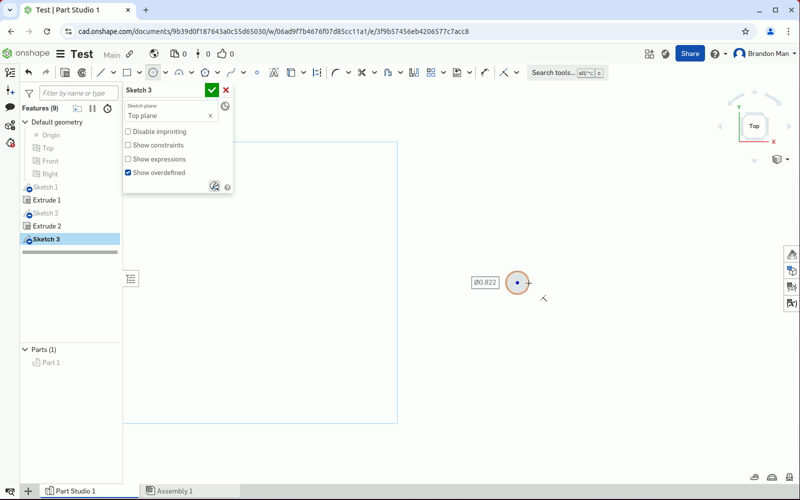
scroll(-6)
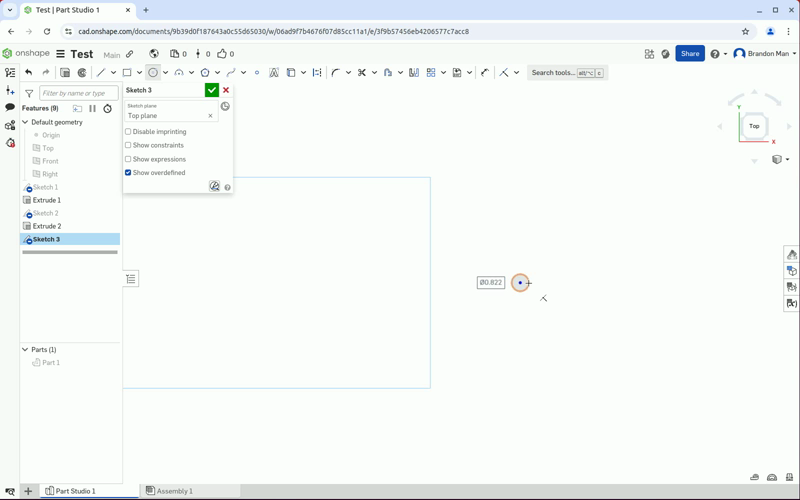
scroll(-6)
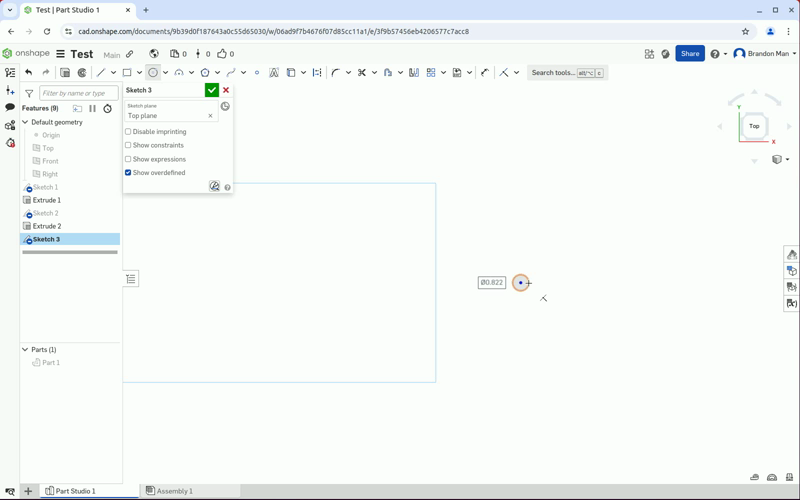
scroll(-6)
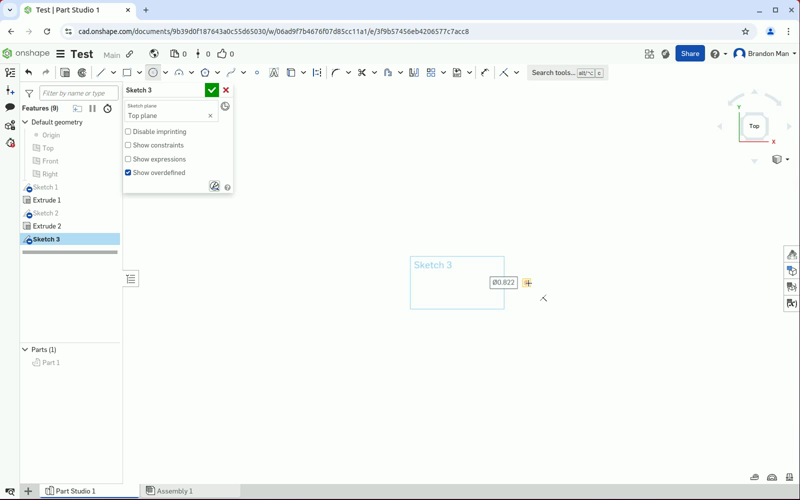
key(esc)
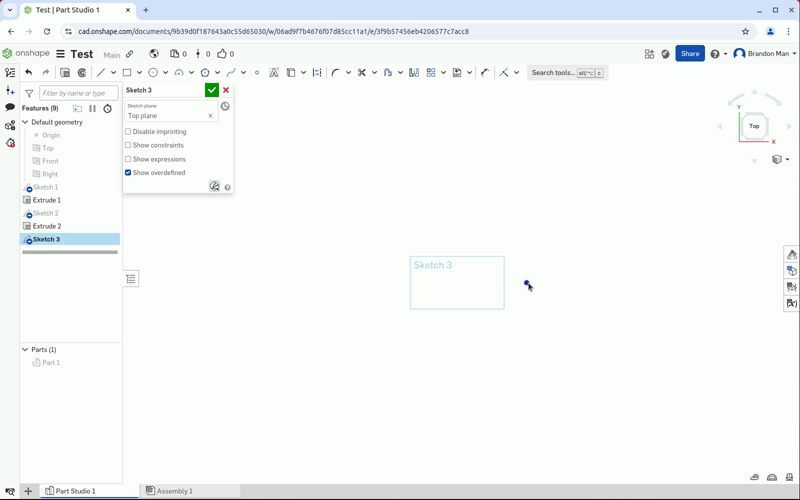
mouse_move(527, 283)
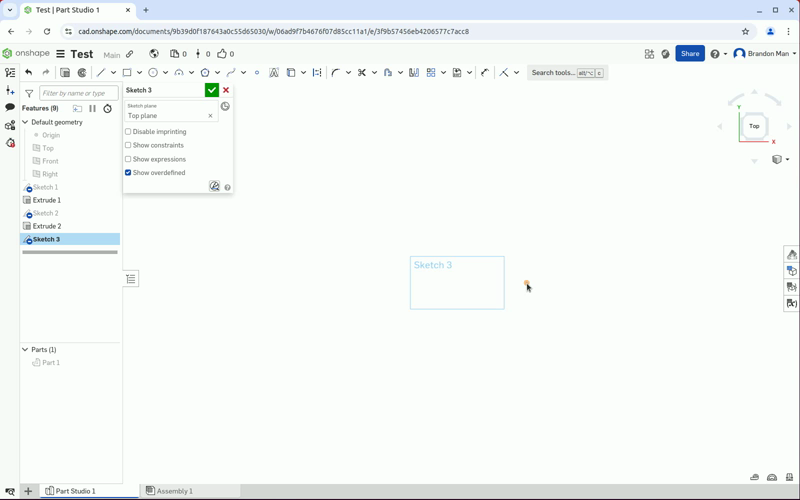
scroll(6)
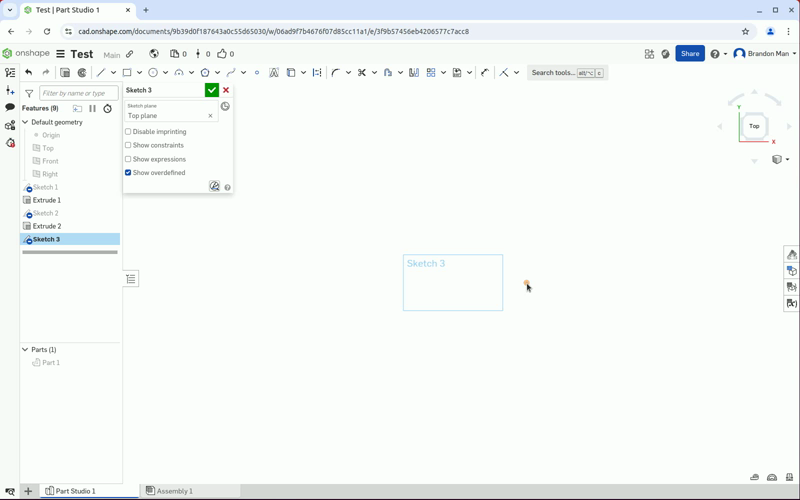
scroll(6)
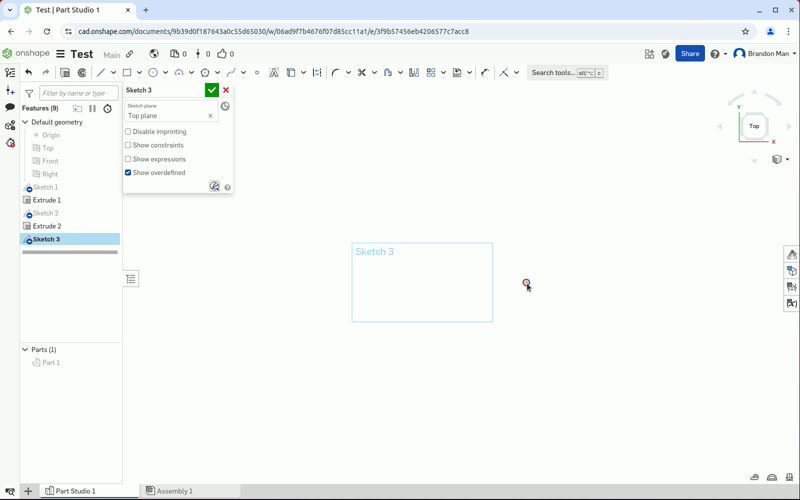
scroll(6)
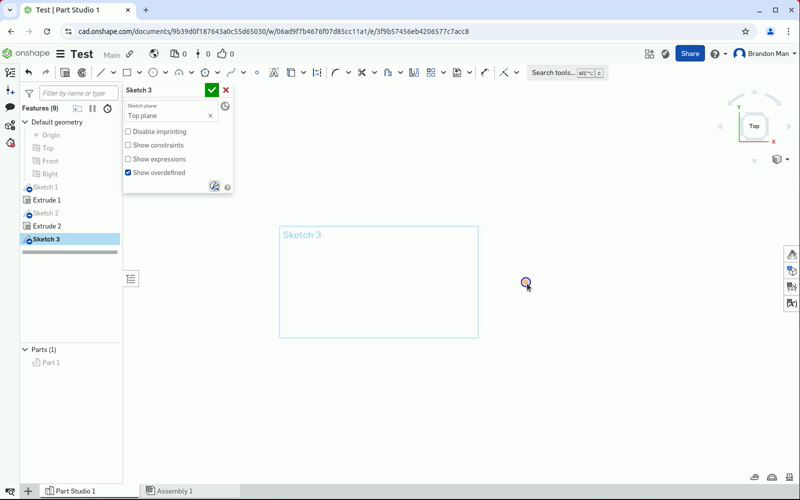
scroll(6)
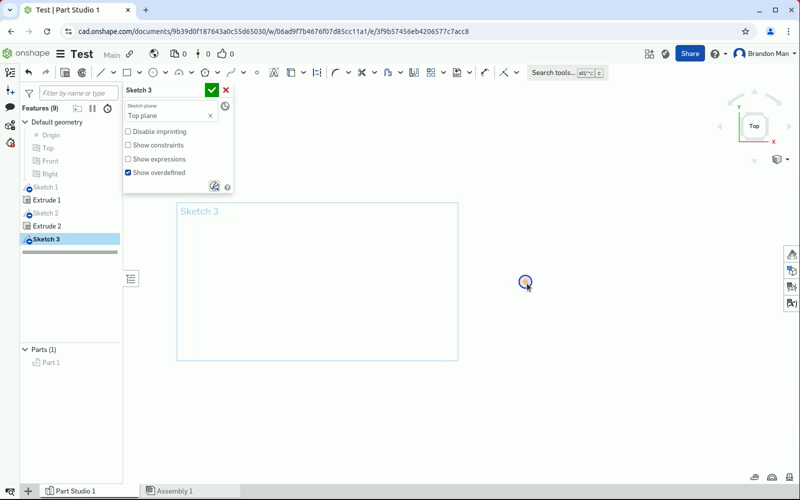
scroll(6)
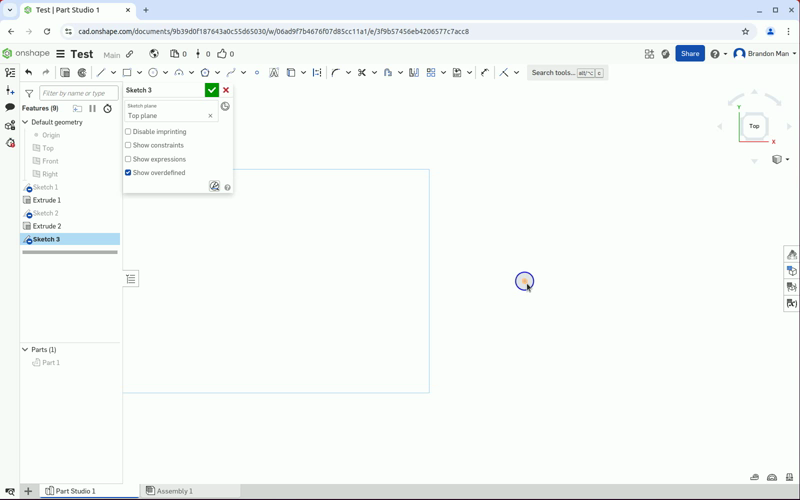
scroll(6)
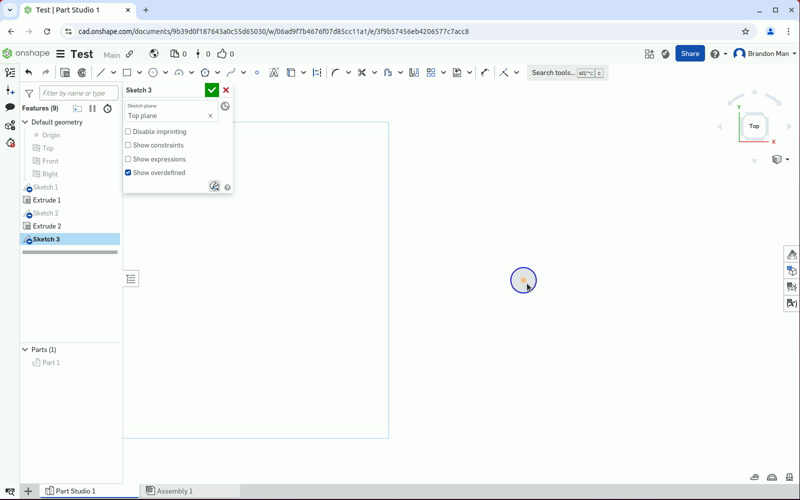
scroll(6)
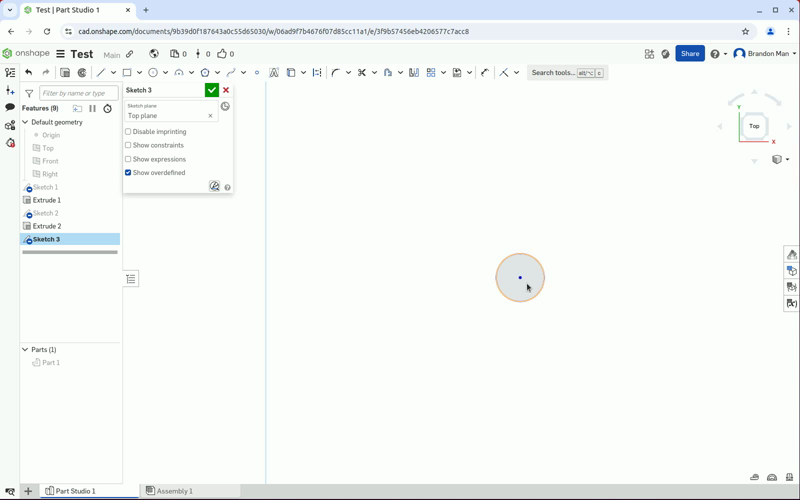
click(527, 283)
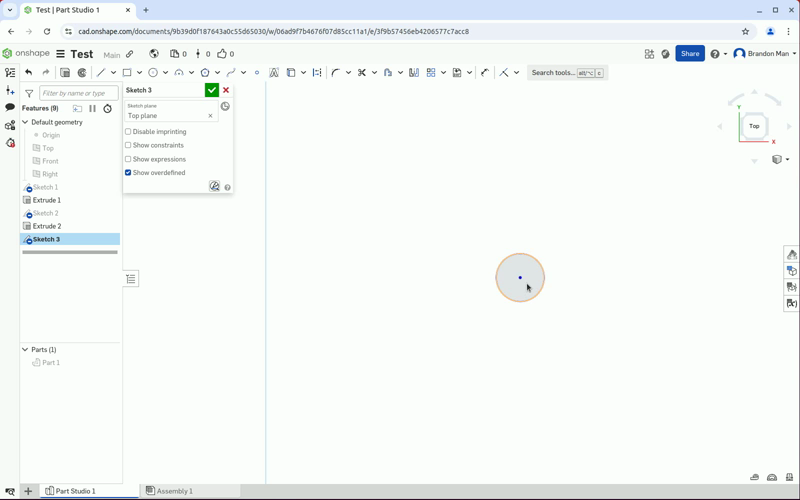
scroll(-6)
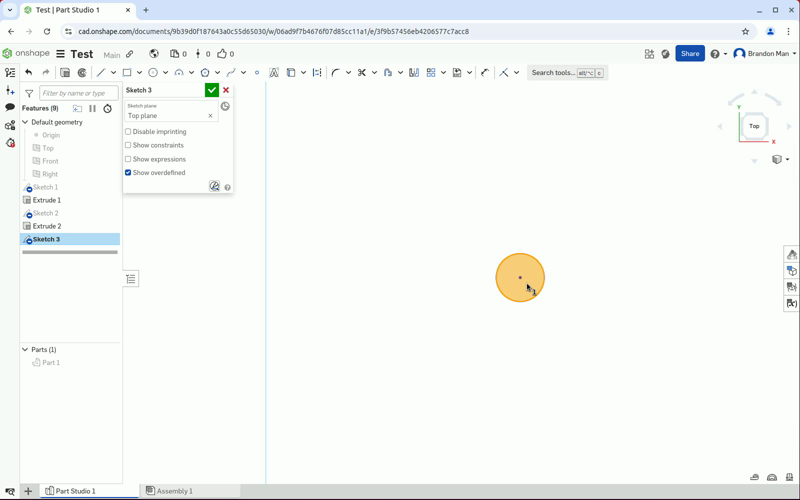
scroll(-6)
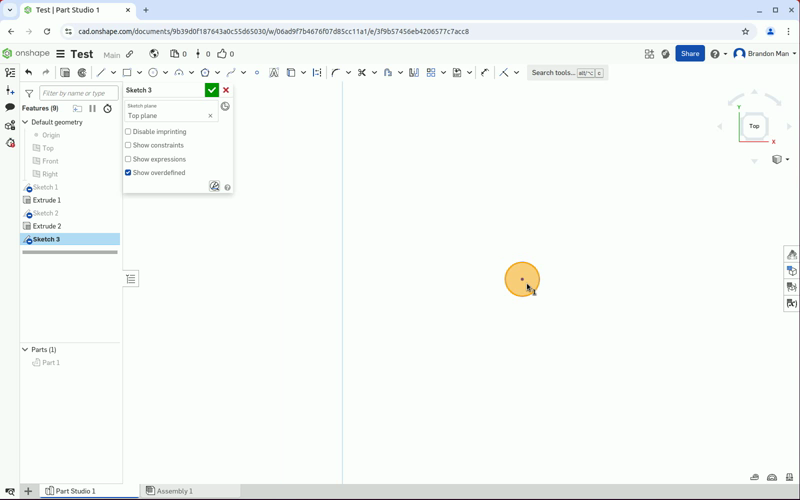
scroll(-6)
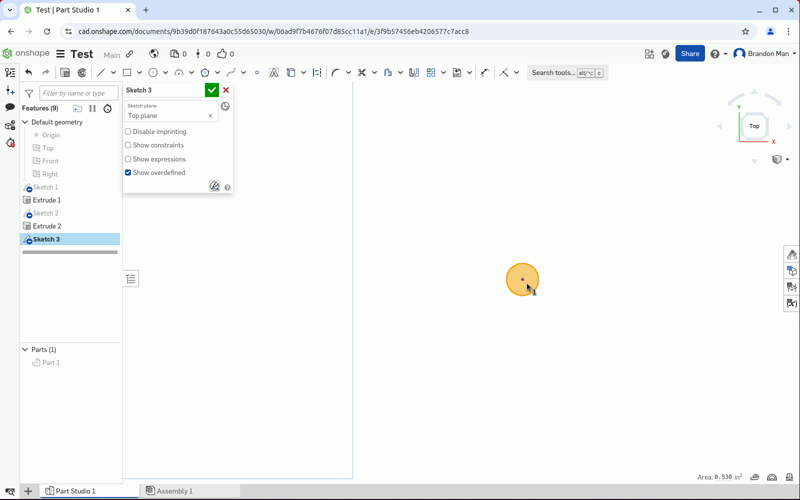
scroll(-6)
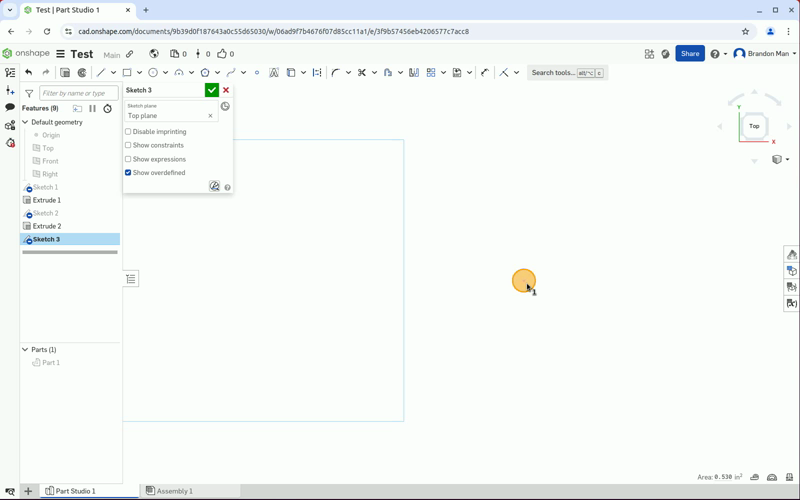
scroll(-6)
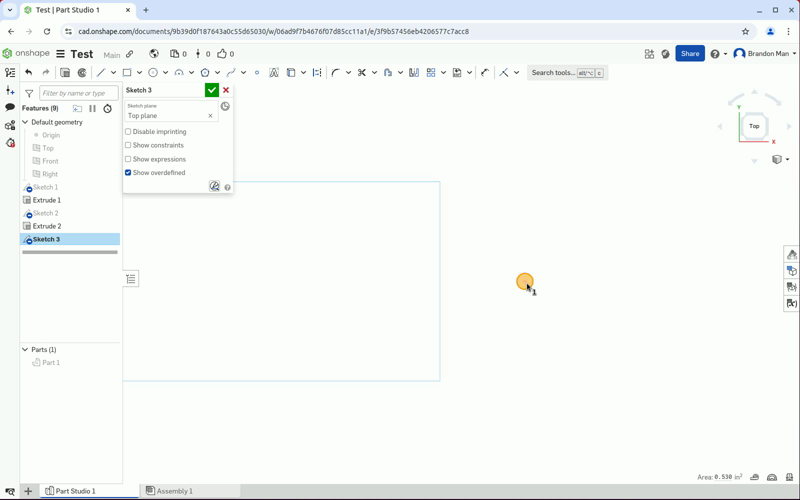
scroll(-6)
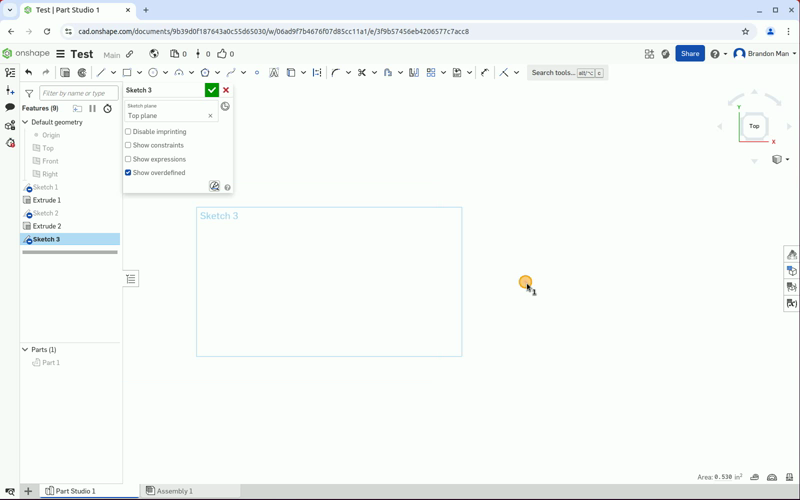
scroll(-6)
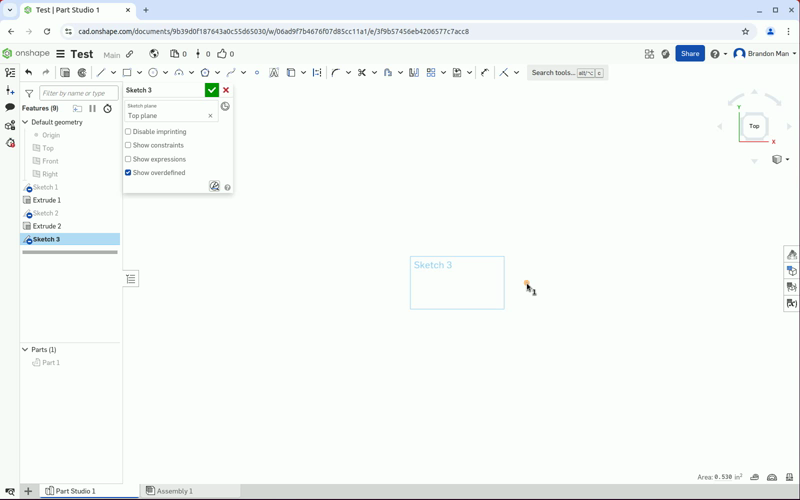
mouse_move(73, 352)
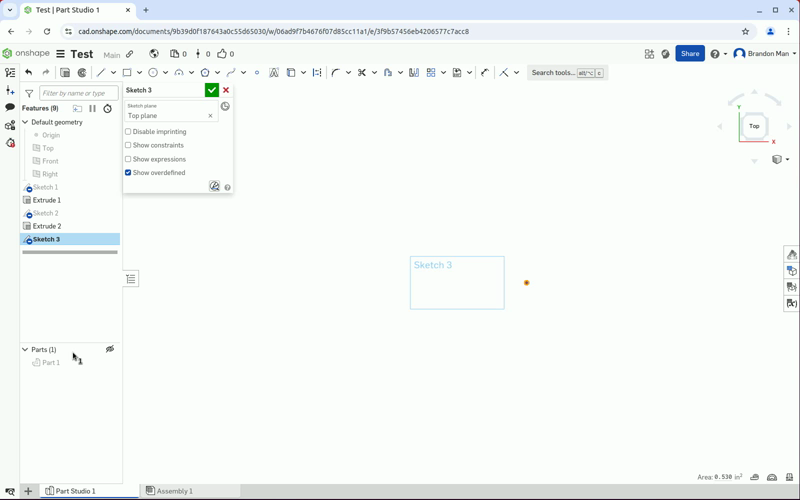
key(shift+y)
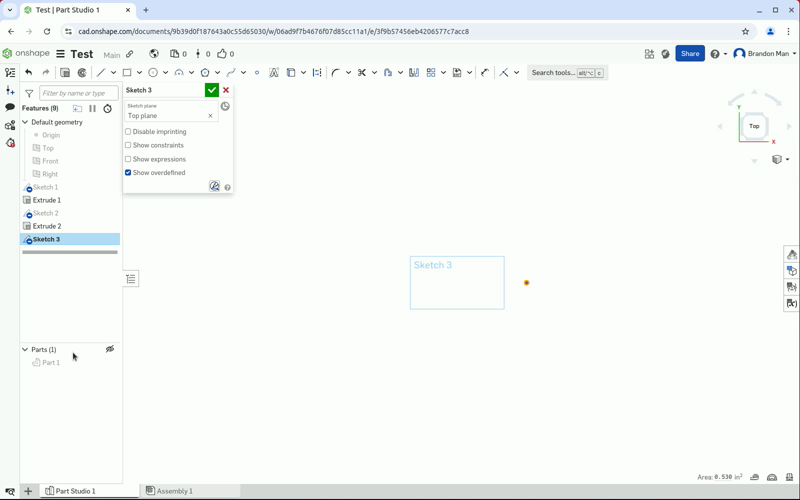
key(shift+e)
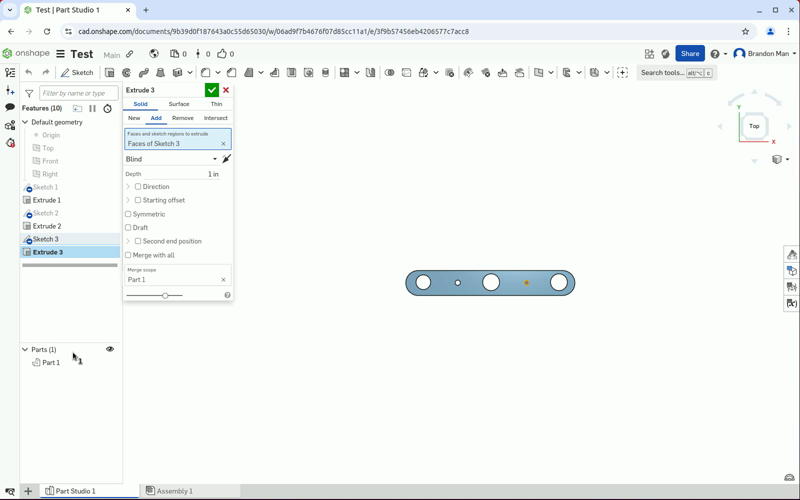
mouse_move(143, 106)
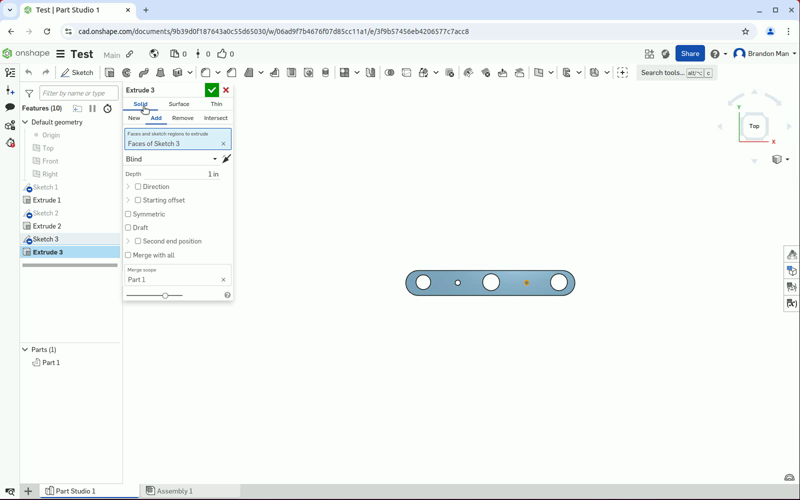
click(143, 106)
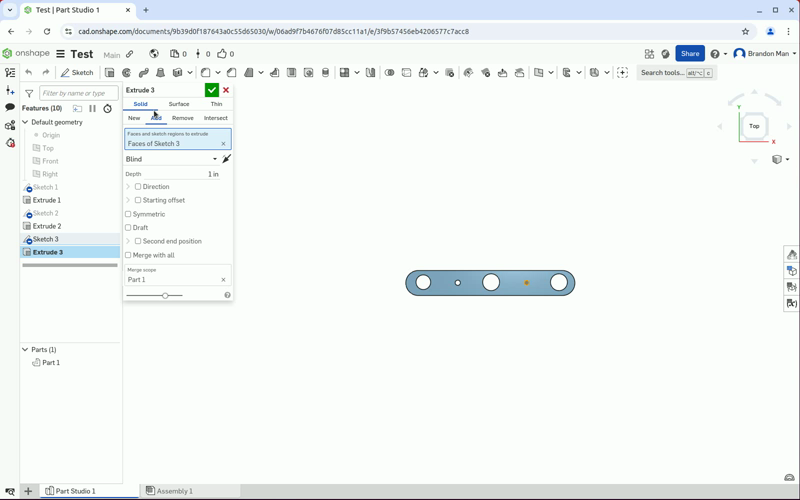
mouse_move(186, 120)
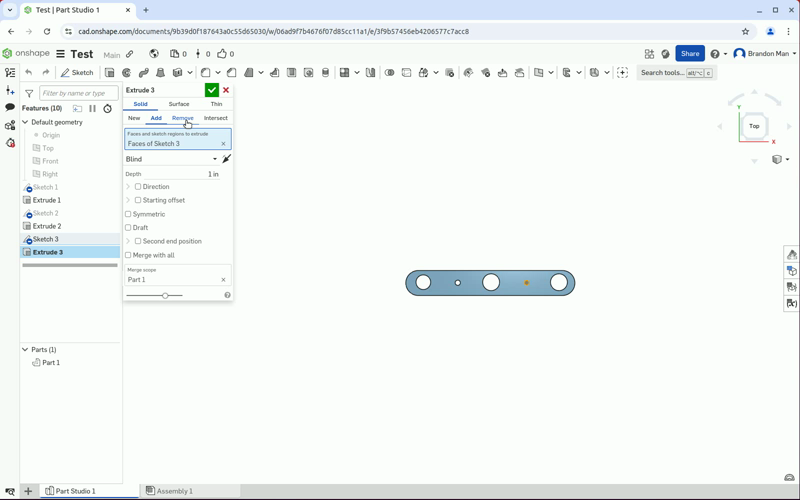
click(186, 120)
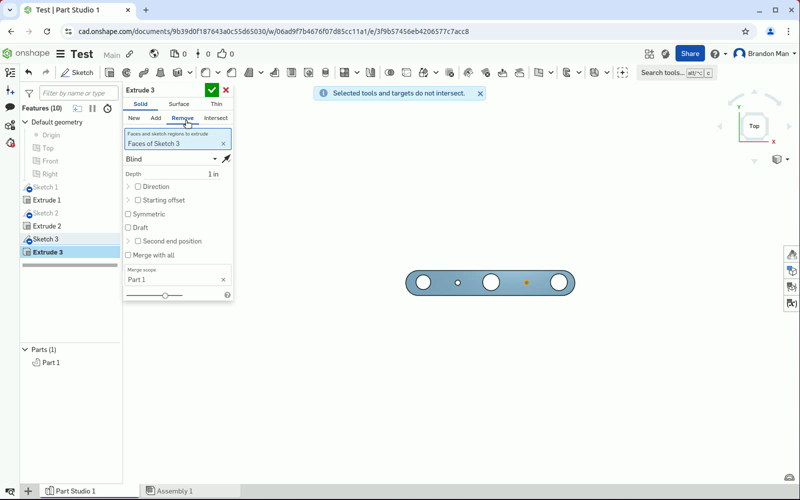
key(tab, 4)
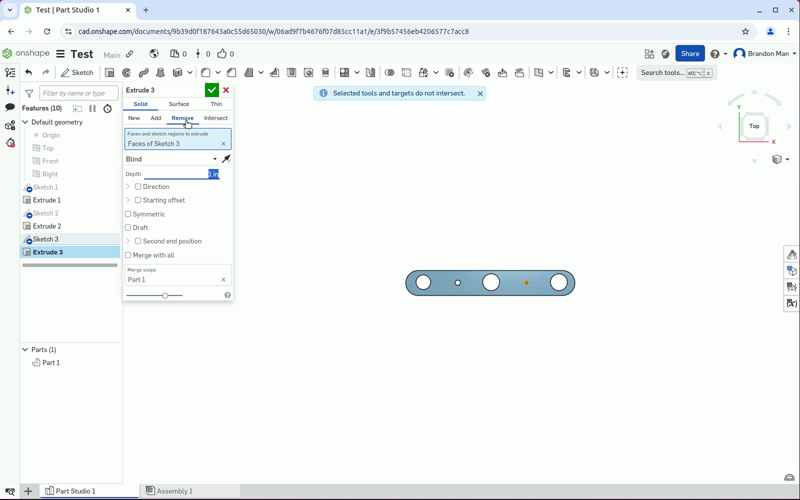
text(-3.37)
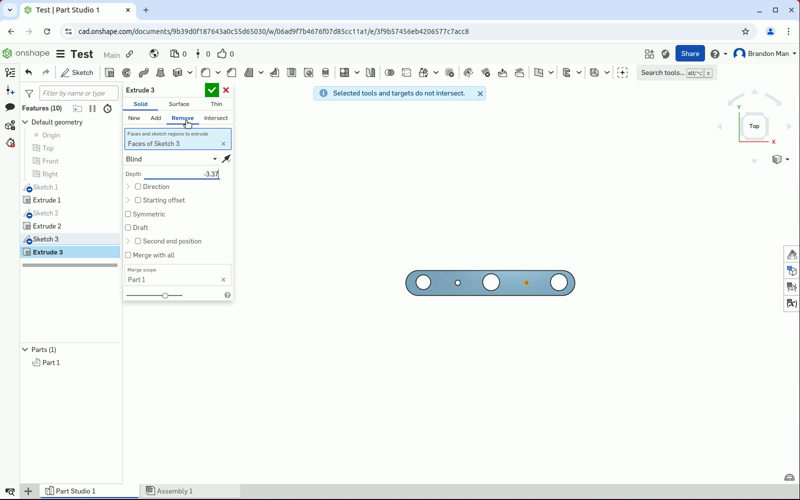
key(tab, 6)
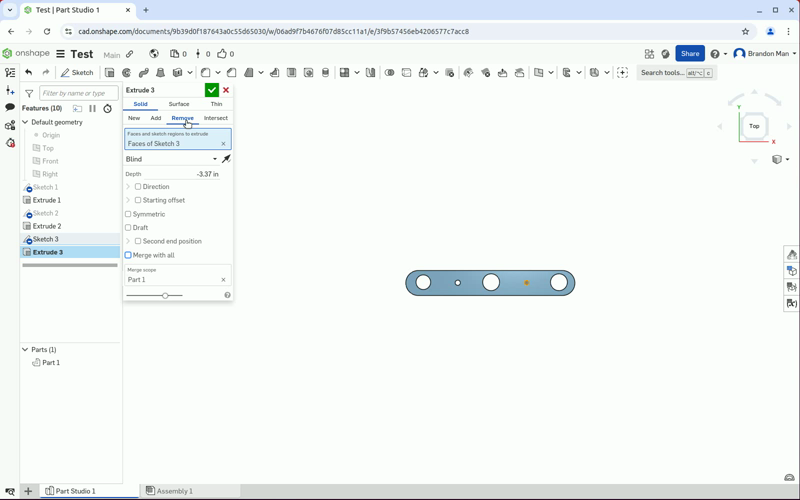
key(space)
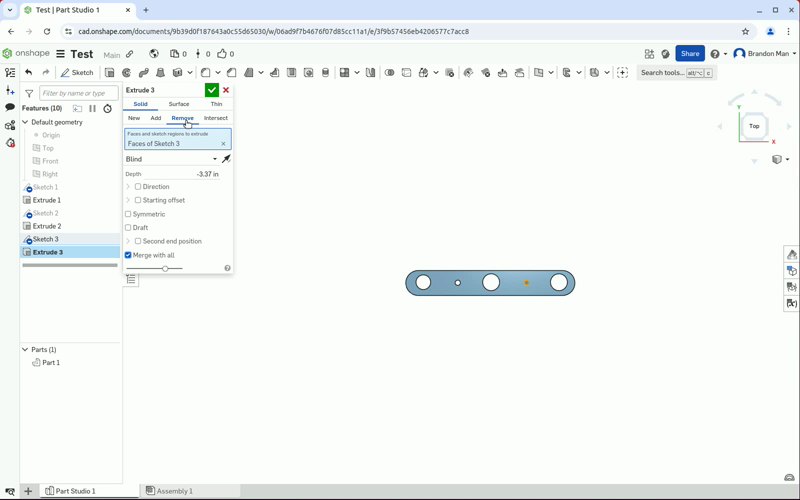
key(enter)
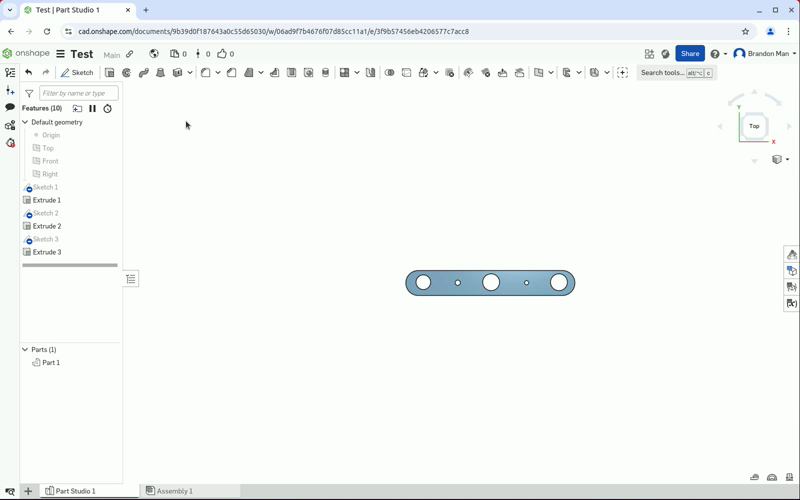
key(shift+h)
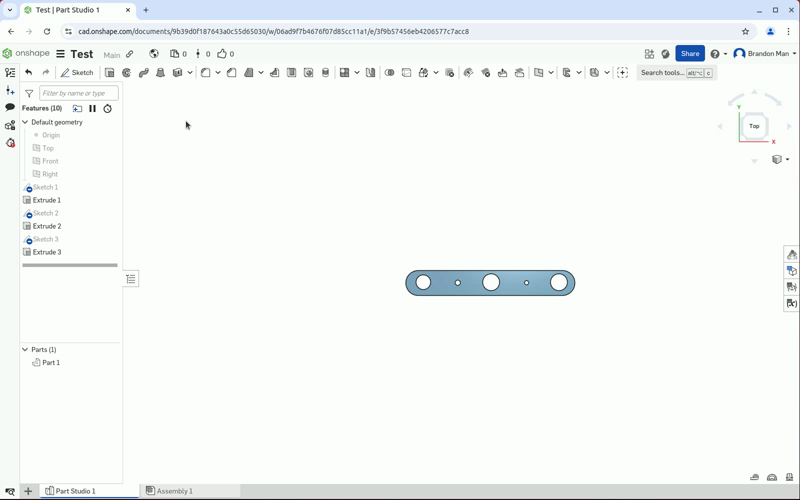
key(shift+h)
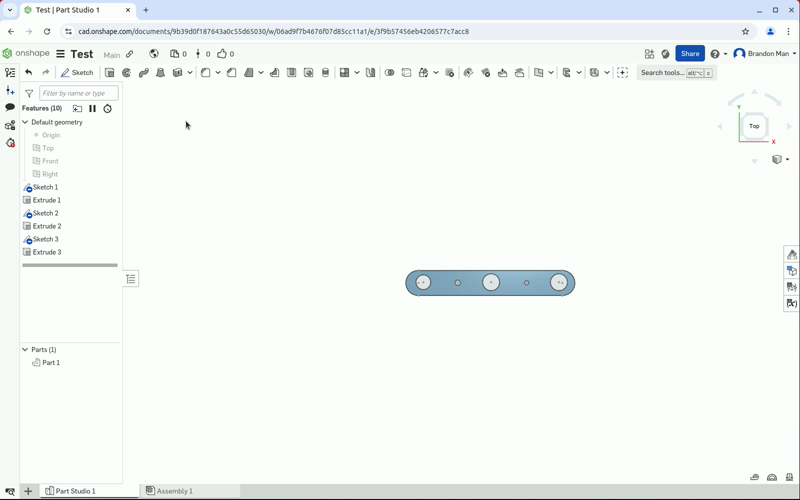
key(shift+7)
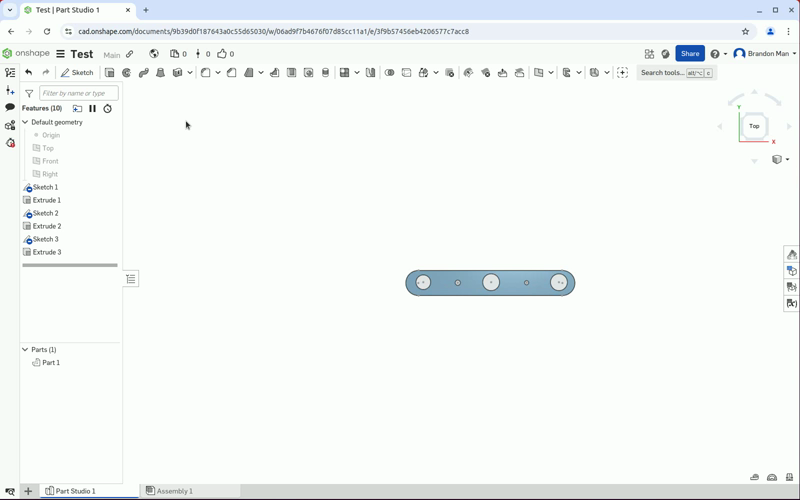
key(up, 3)
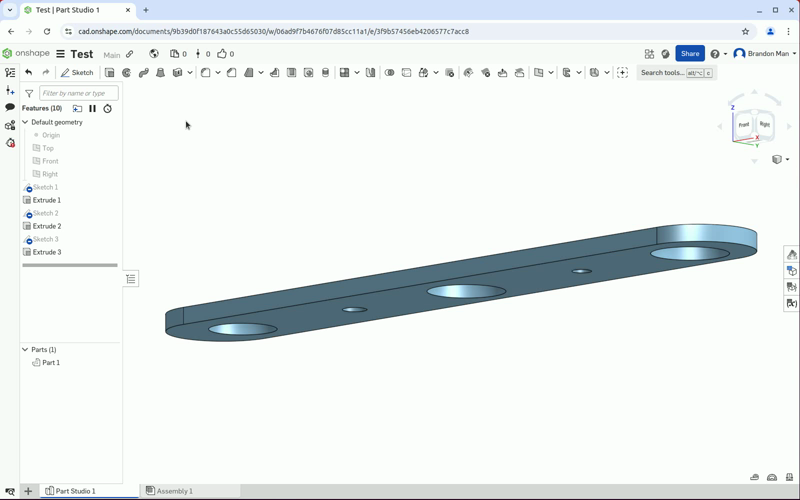
key(left, 3)
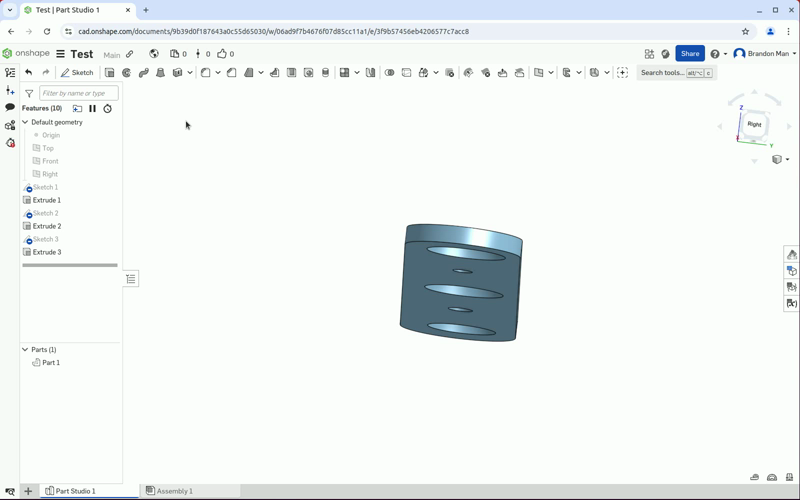
key(right, 3)
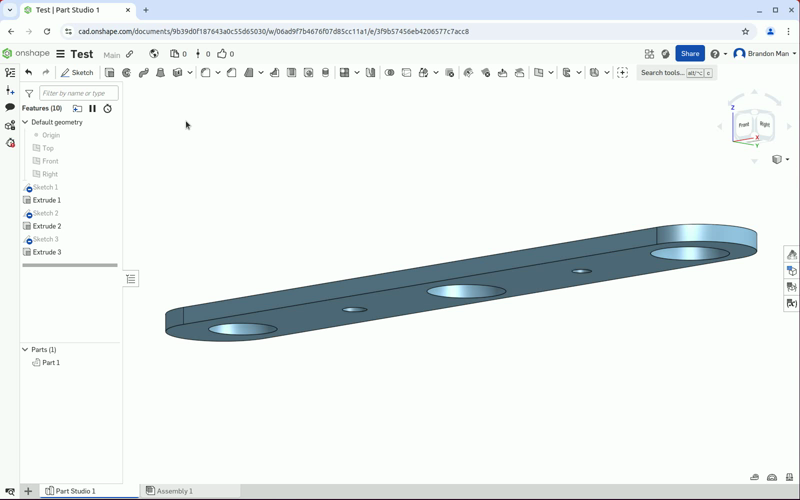
key(down, 3)
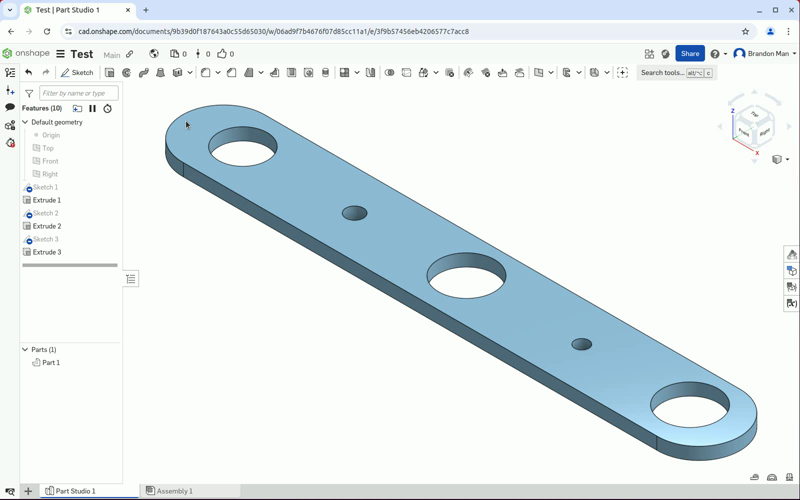
mouse_move(73, 189)
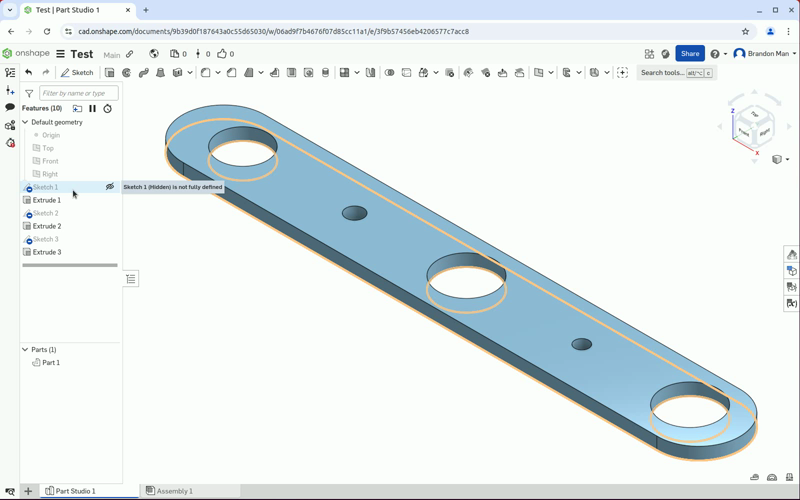
click(73, 189)